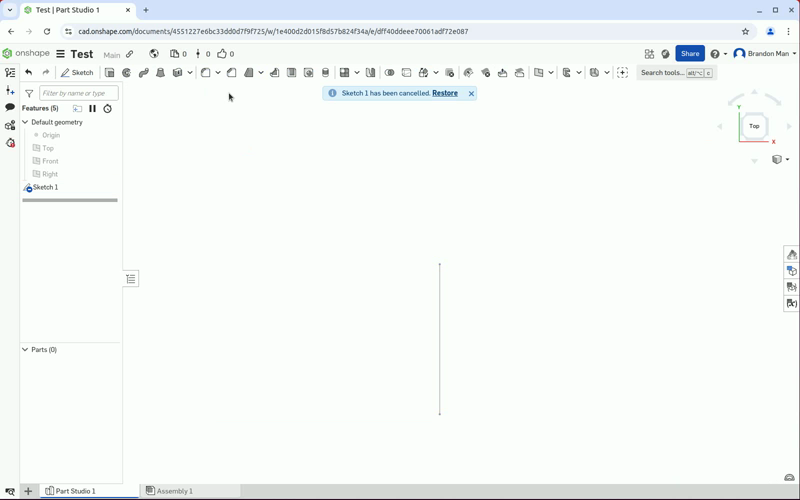
key(shift+h)
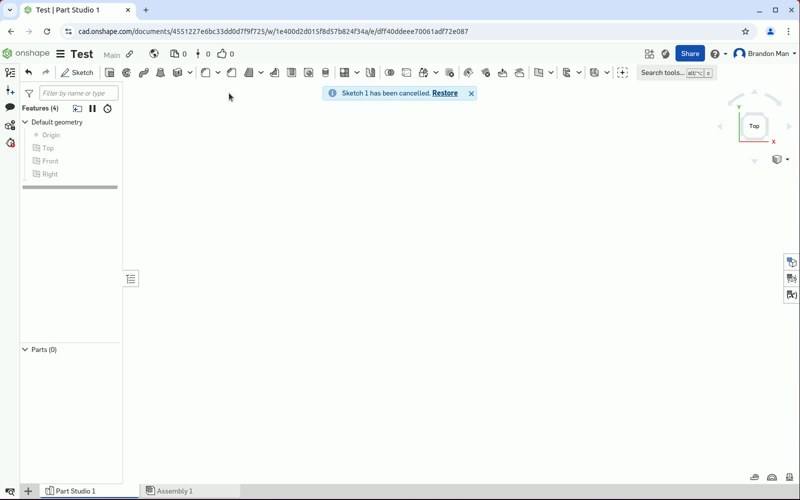
mouse_move(73, 352)
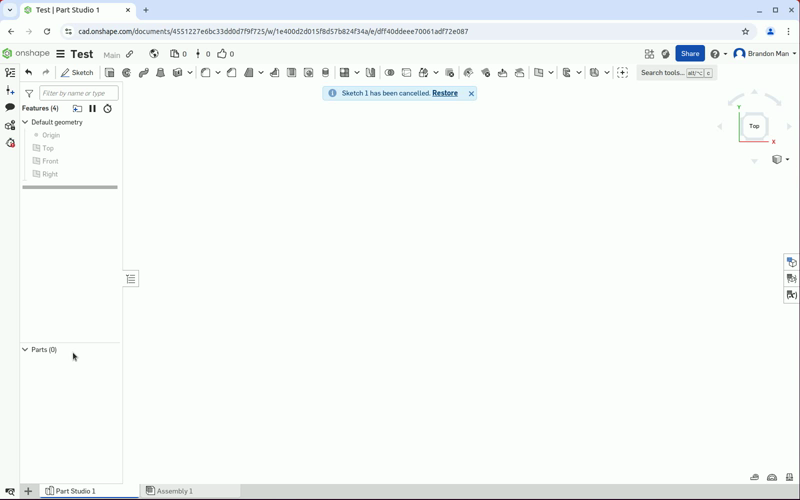
key(y)
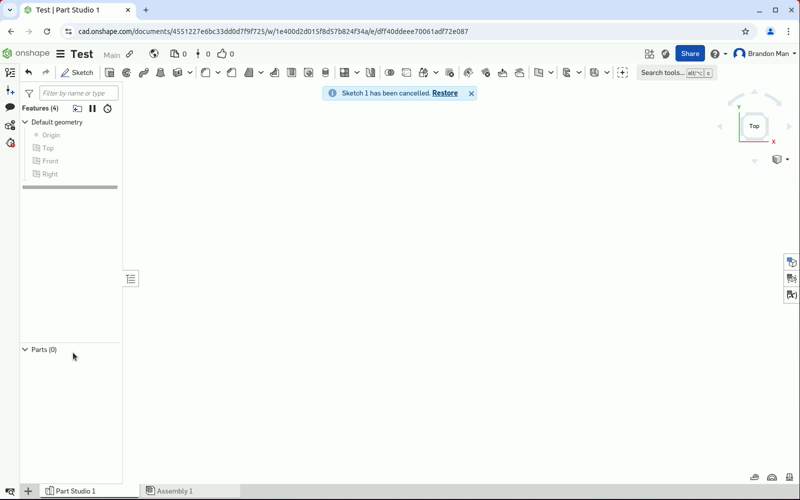
key(shift+p)
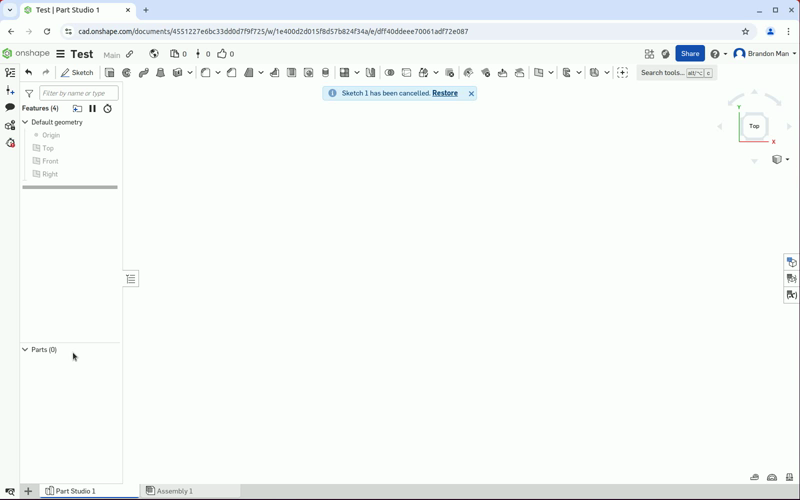
key(space)
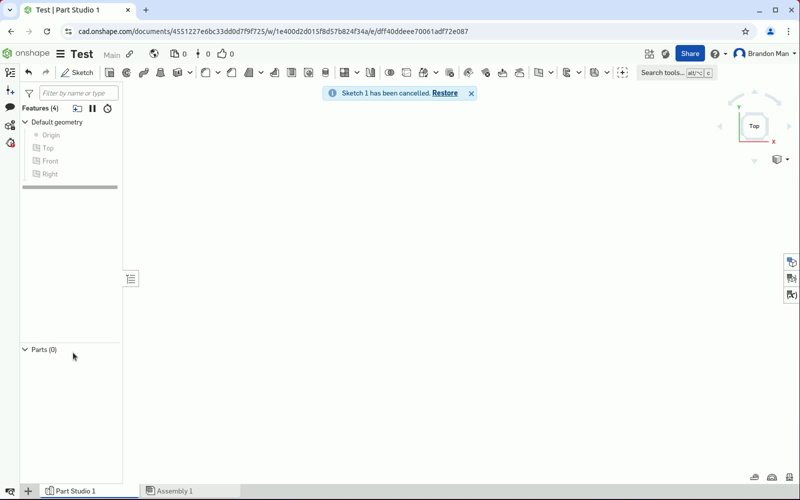
key_down(shift)
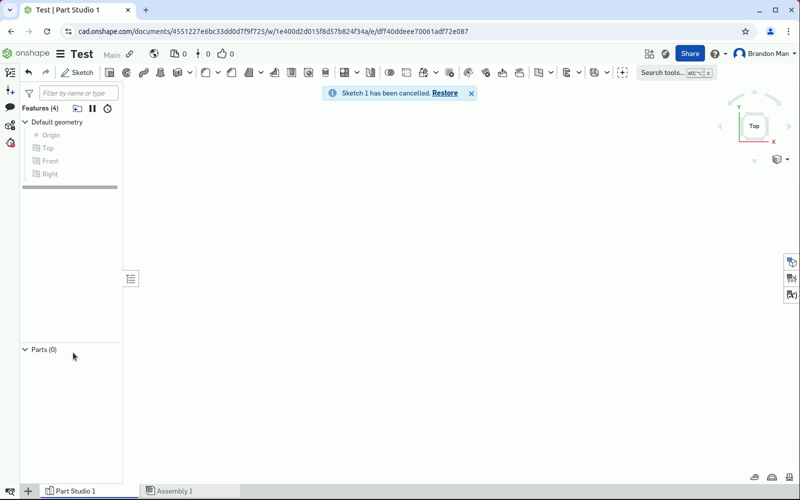
key(up)
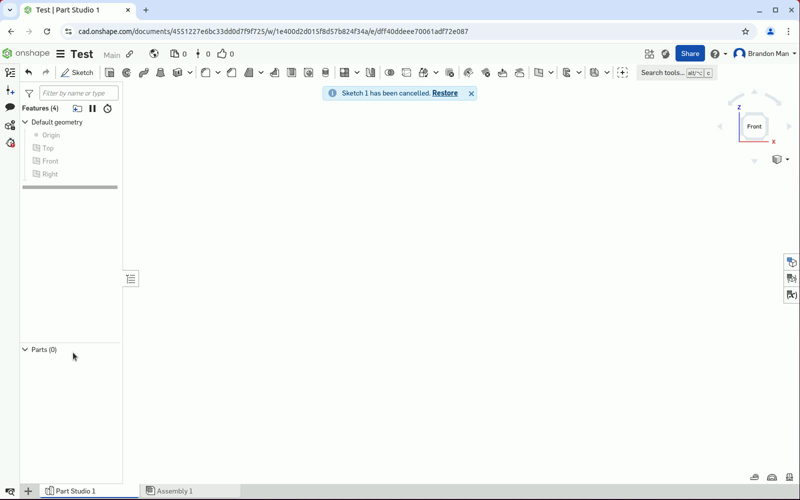
key_up(shift)
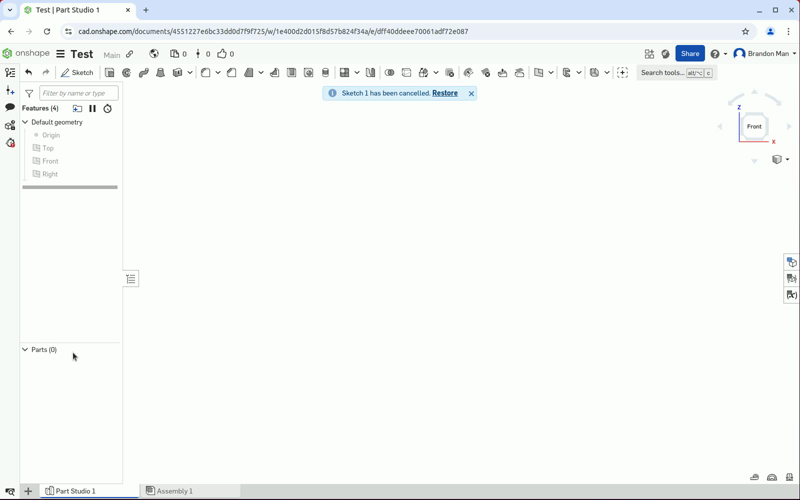
mouse_move(73, 352)
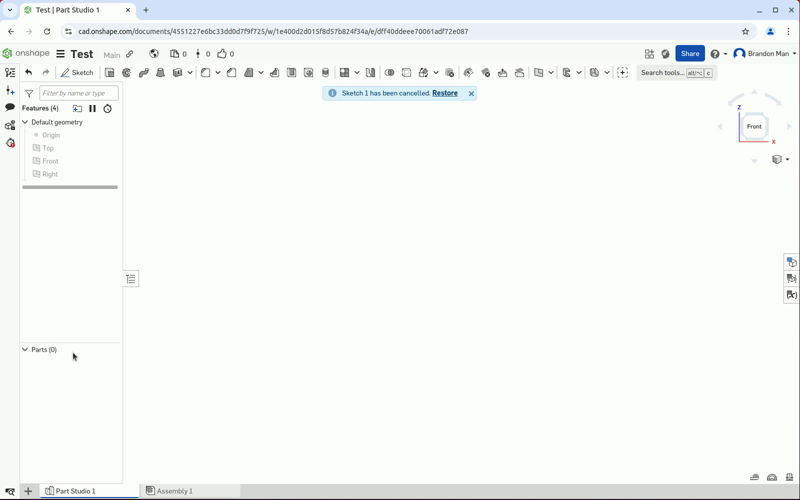
key(shift+y)
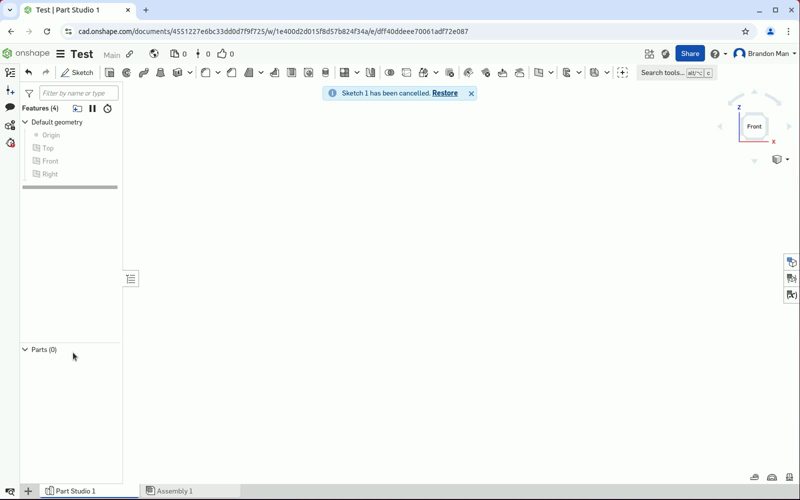
key(shift+s)
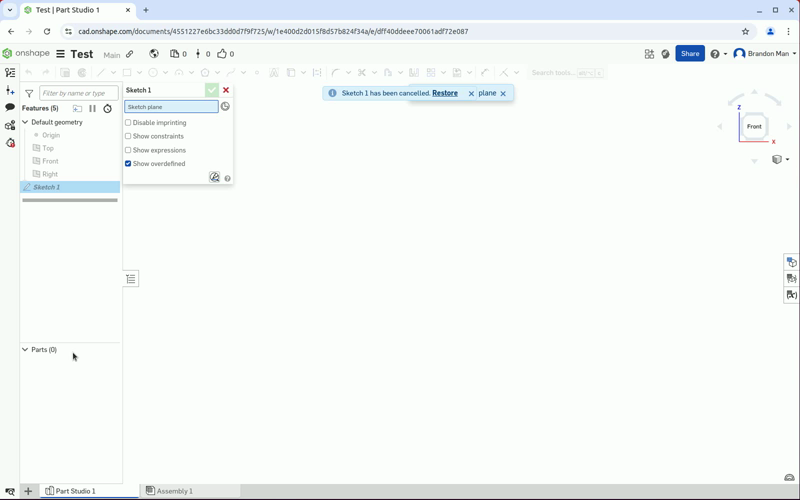
mouse_move(73, 163)
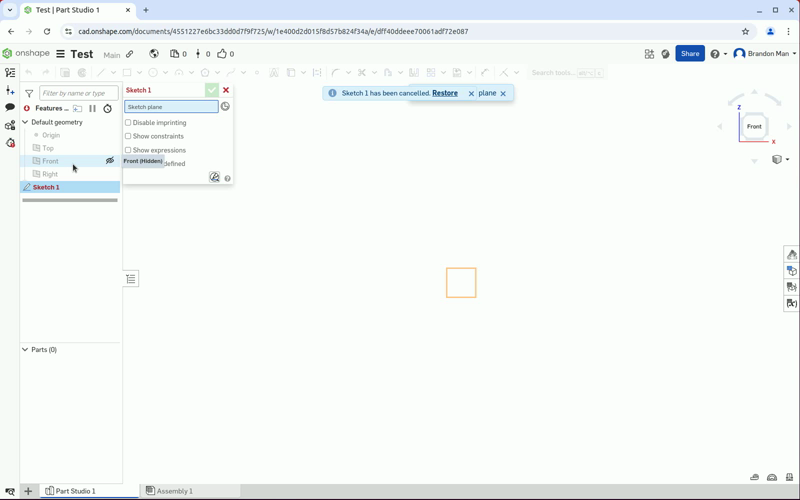
click(73, 163)
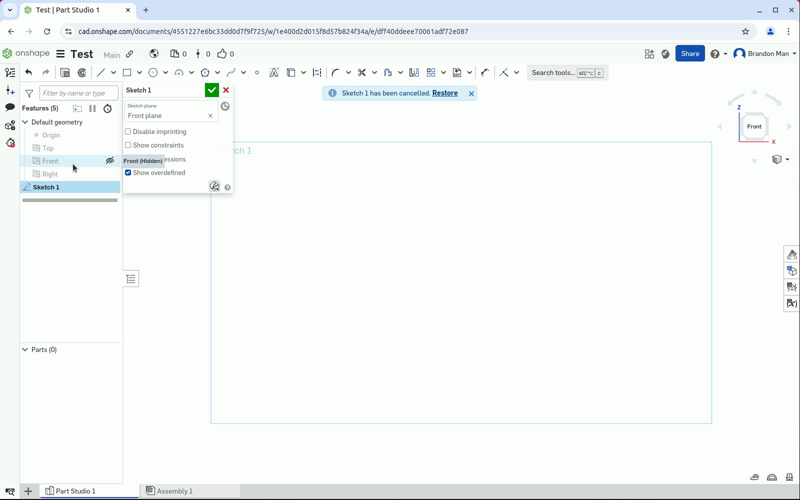
mouse_move(73, 352)
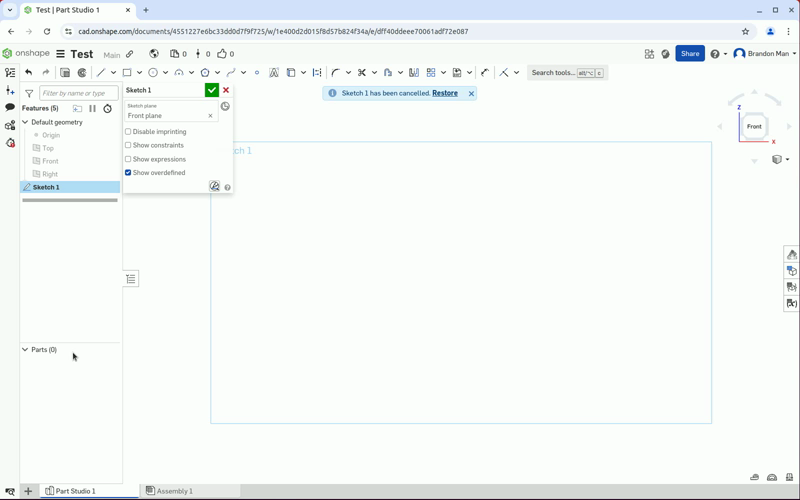
key(y)
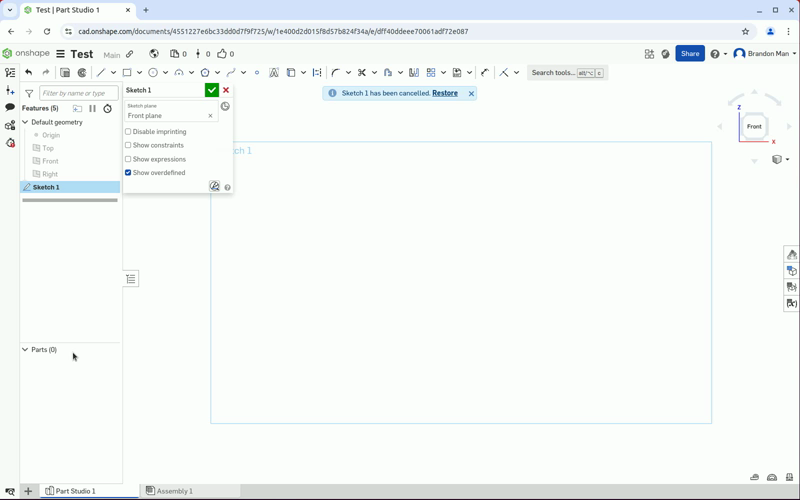
key(c)
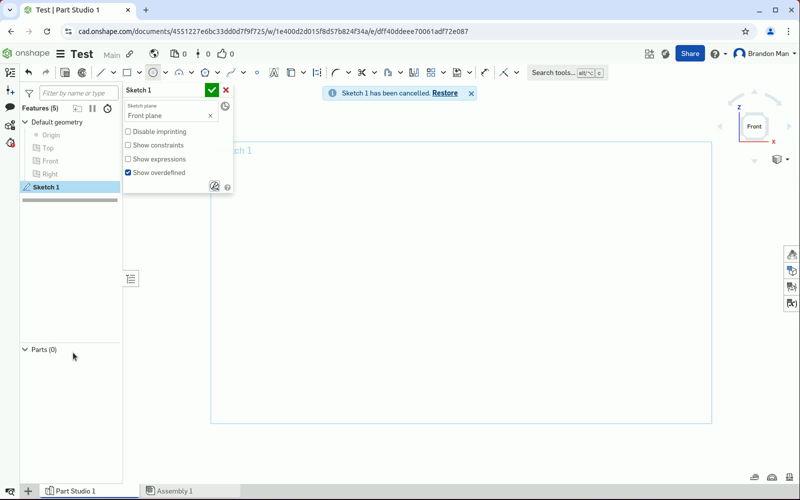
key_down(shift)
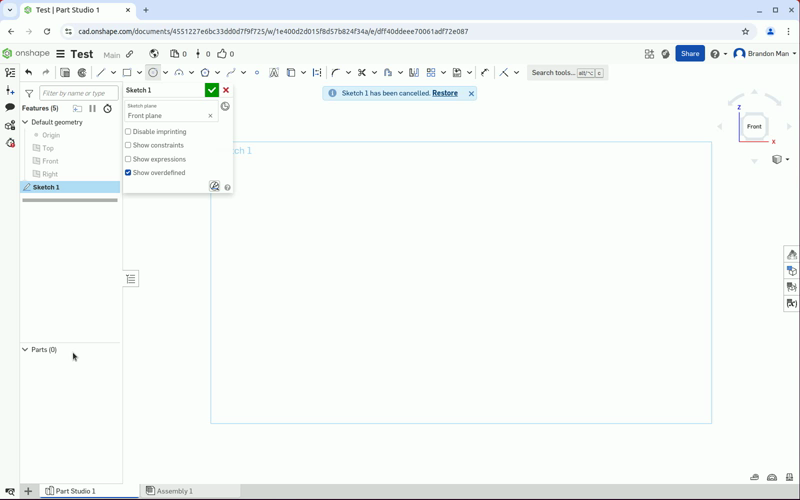
mouse_move(401, 239)
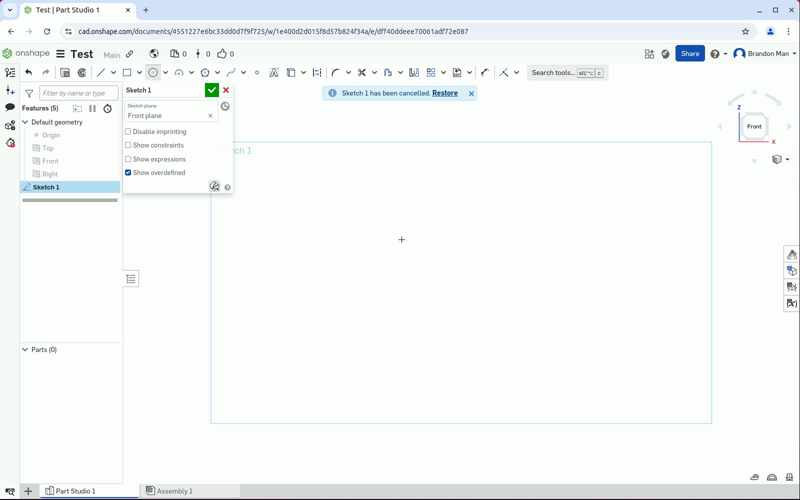
click(401, 239)
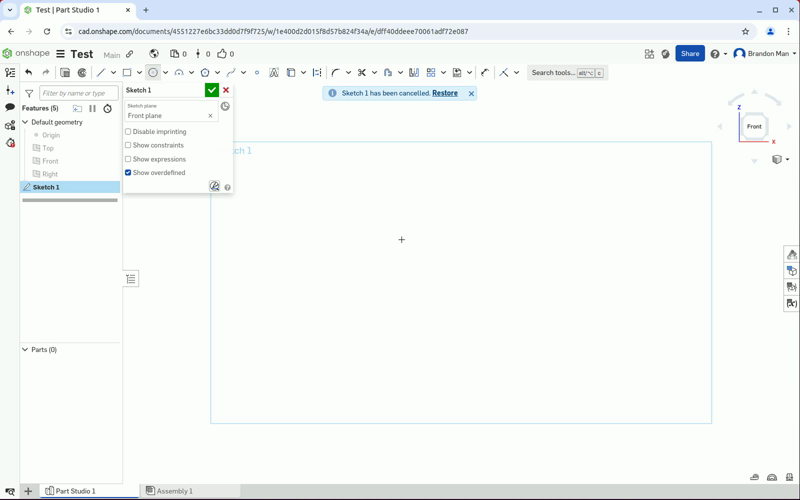
key_up(shift)
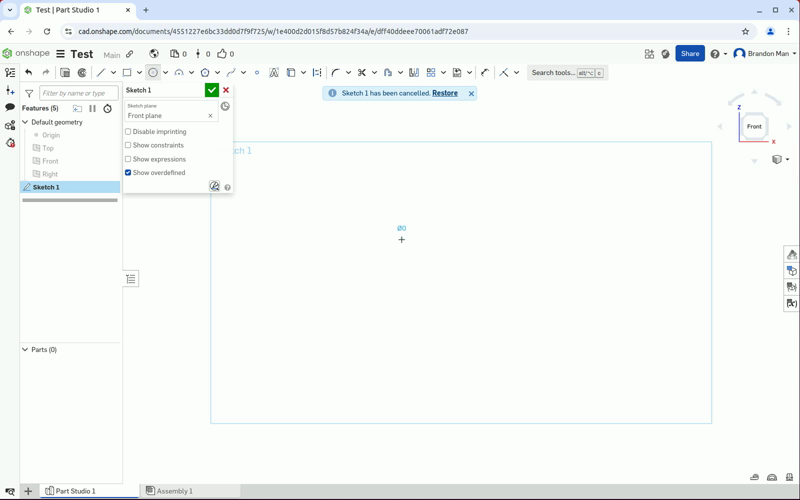
mouse_move(410, 239)
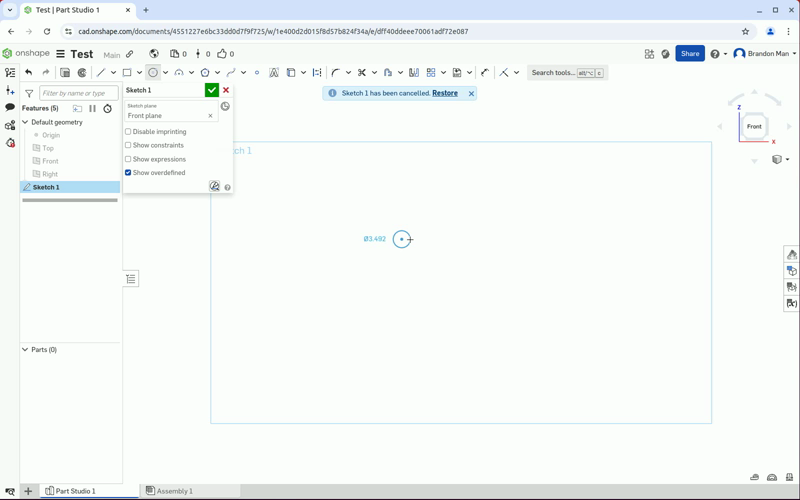
click(410, 239)
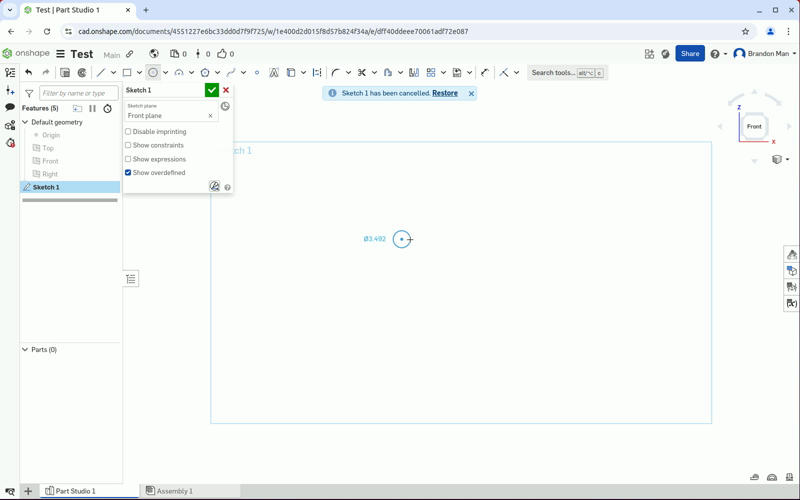
key(esc)
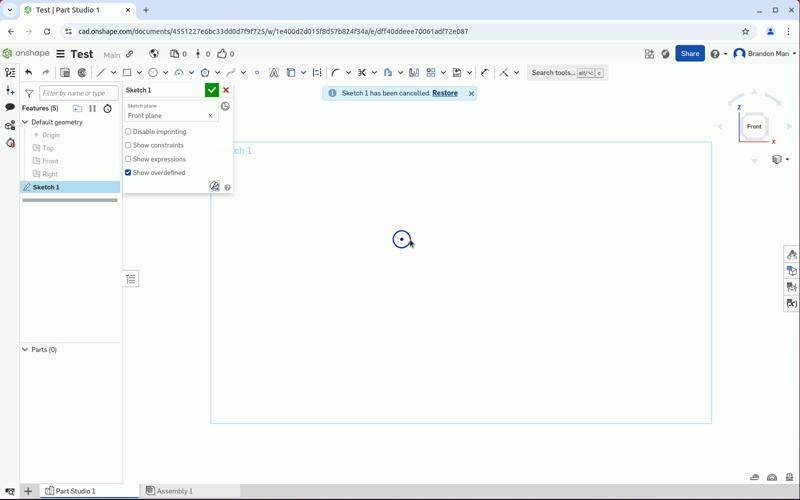
mouse_move(396, 241)
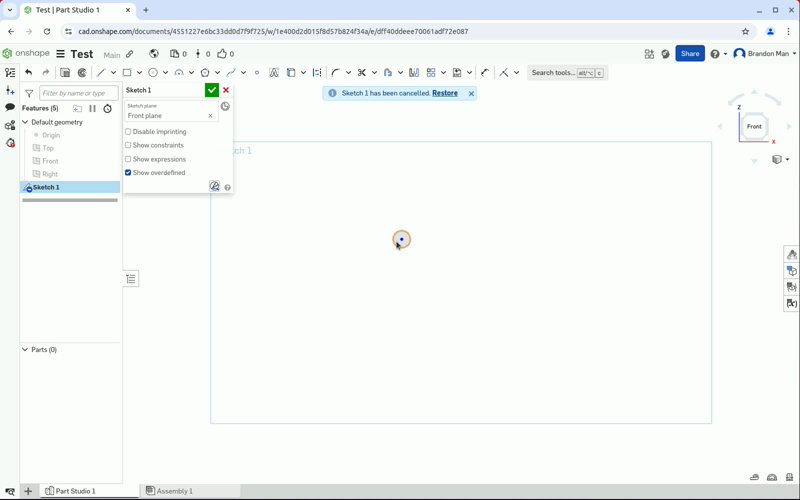
scroll(6)
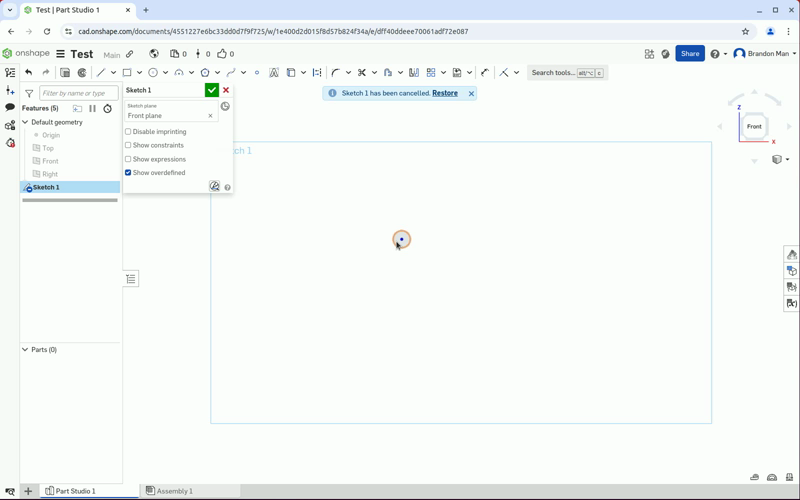
scroll(6)
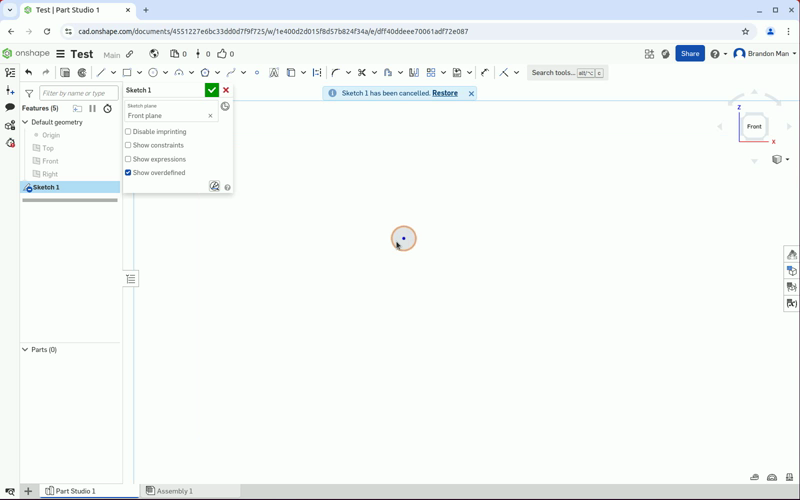
scroll(6)
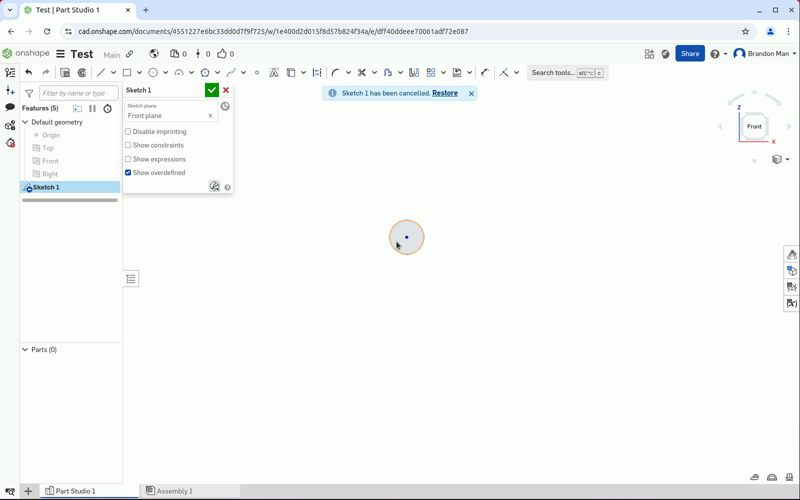
scroll(6)
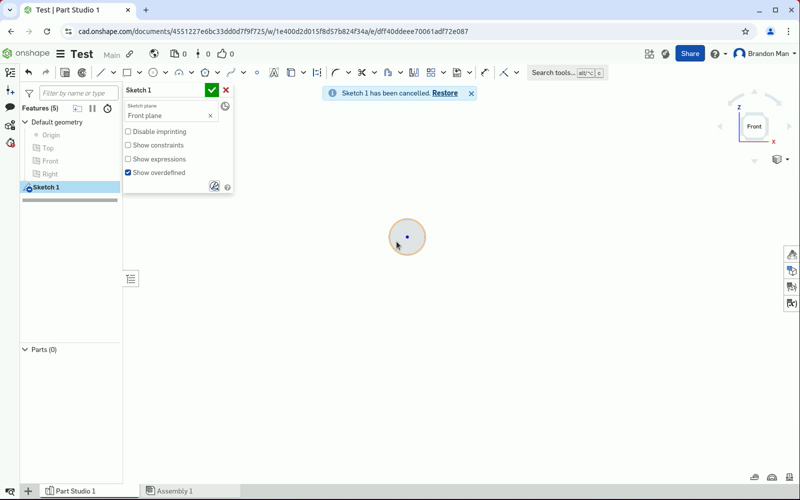
scroll(6)
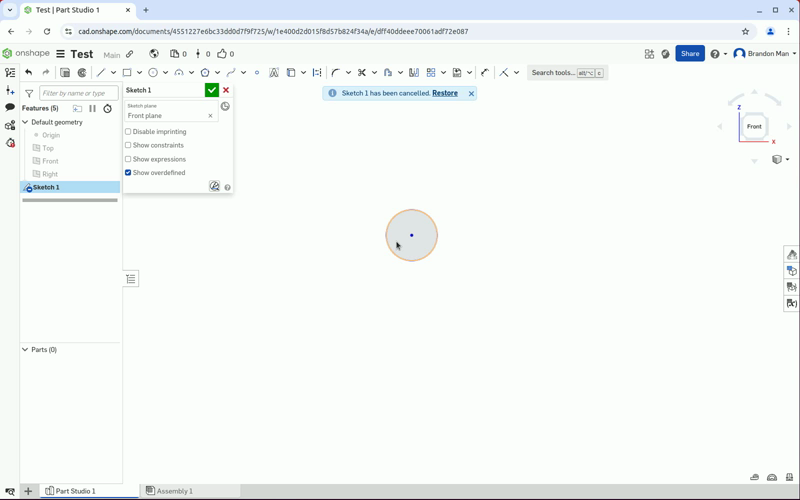
scroll(6)
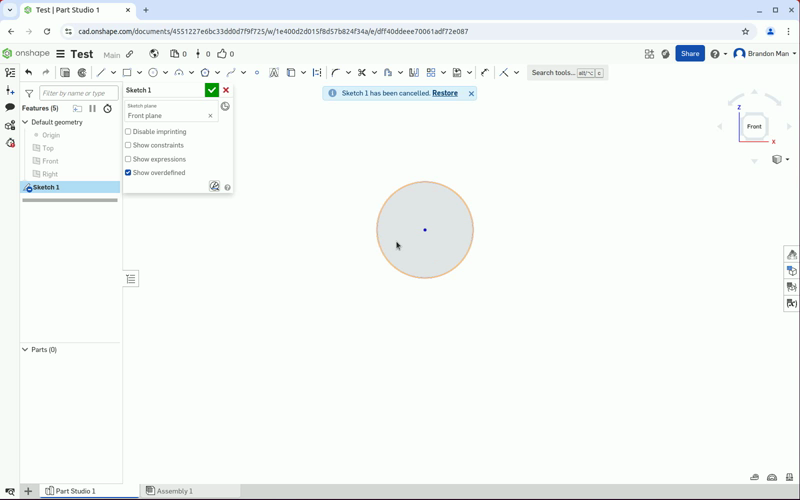
scroll(6)
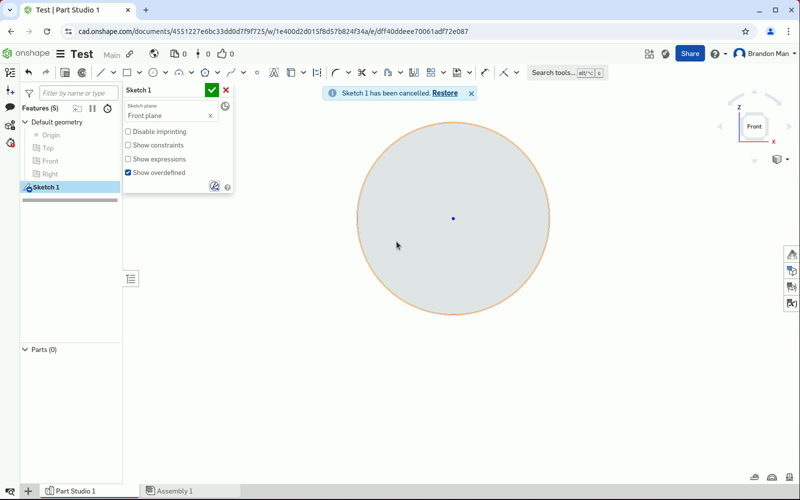
click(396, 241)
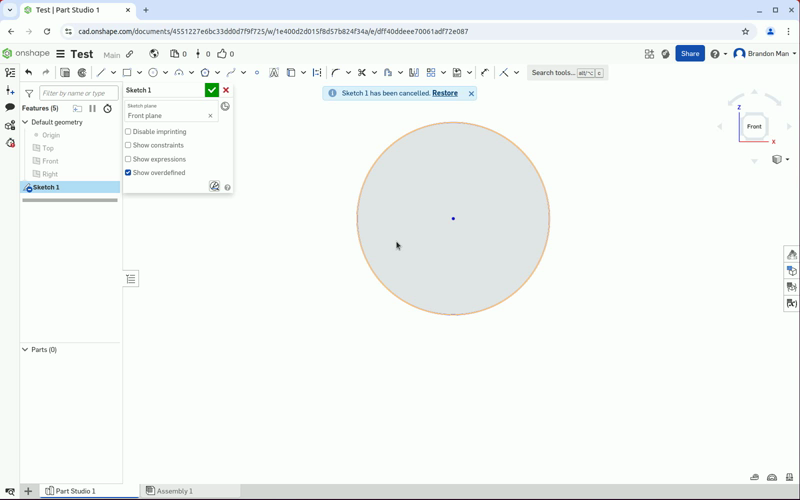
scroll(-6)
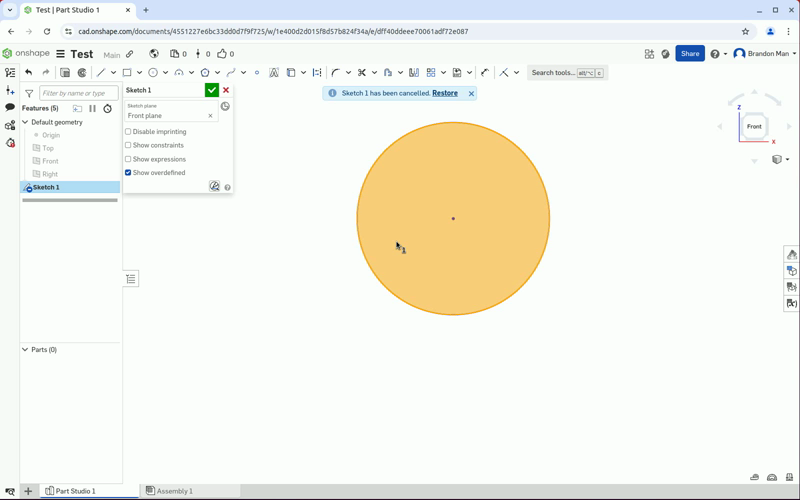
scroll(-6)
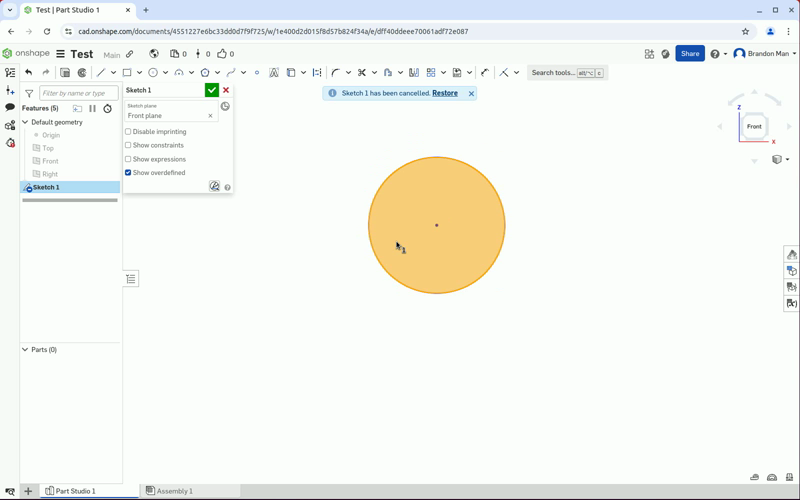
scroll(-6)
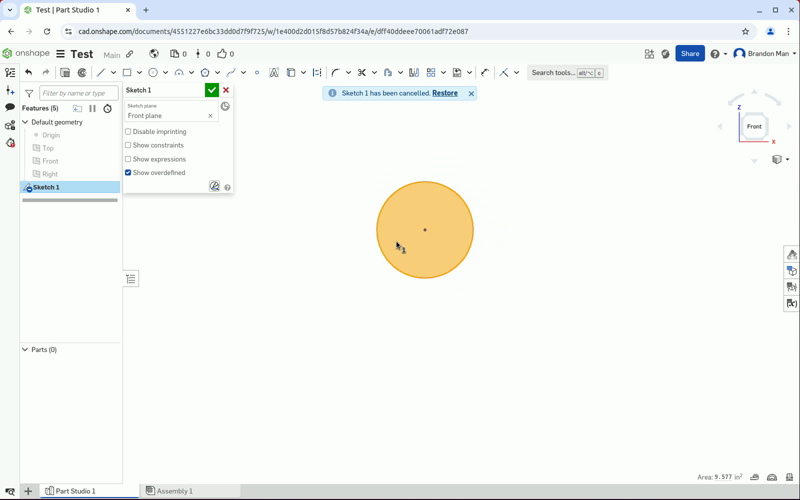
scroll(-6)
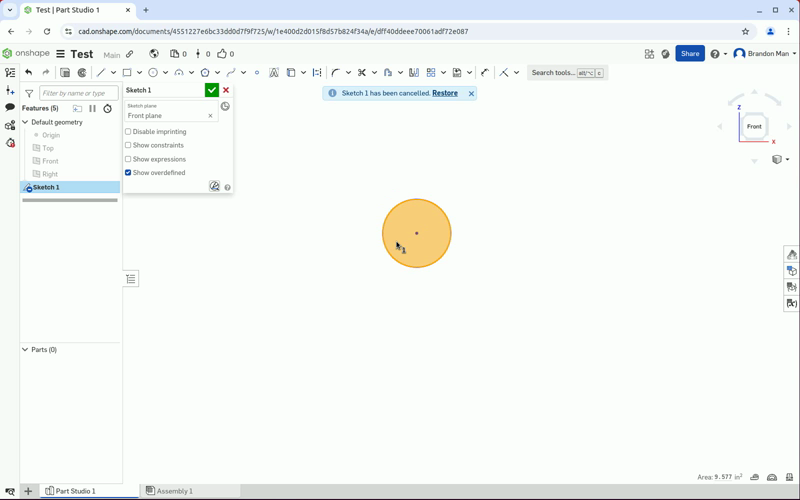
scroll(-6)
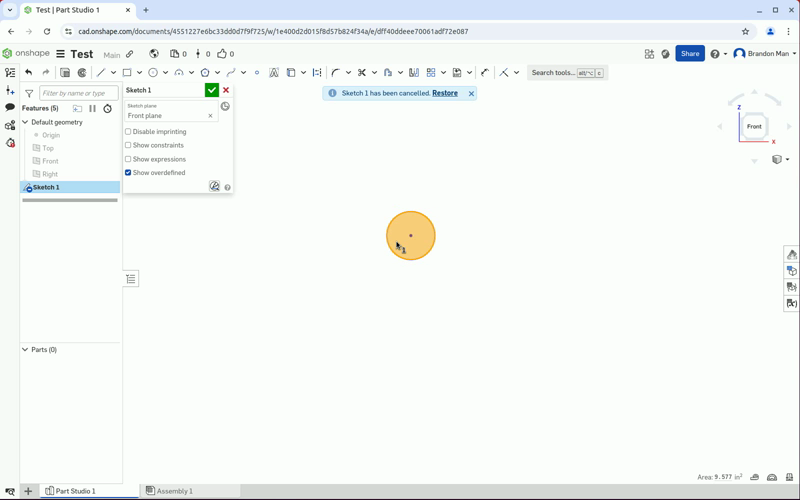
scroll(-6)
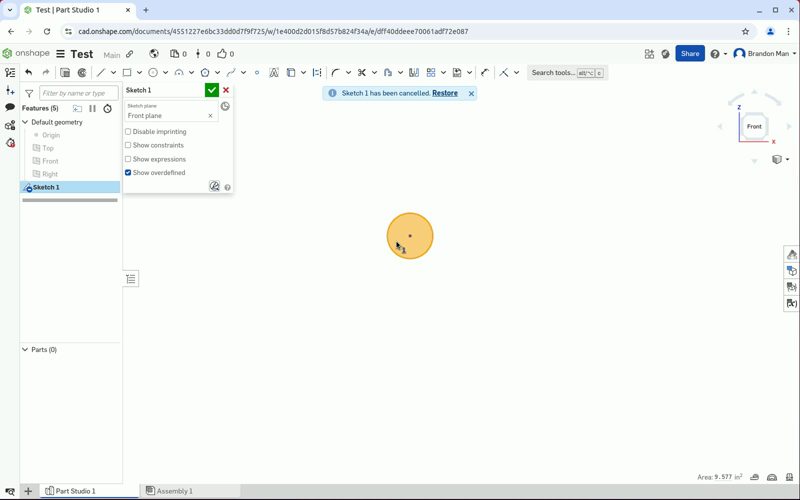
scroll(-6)
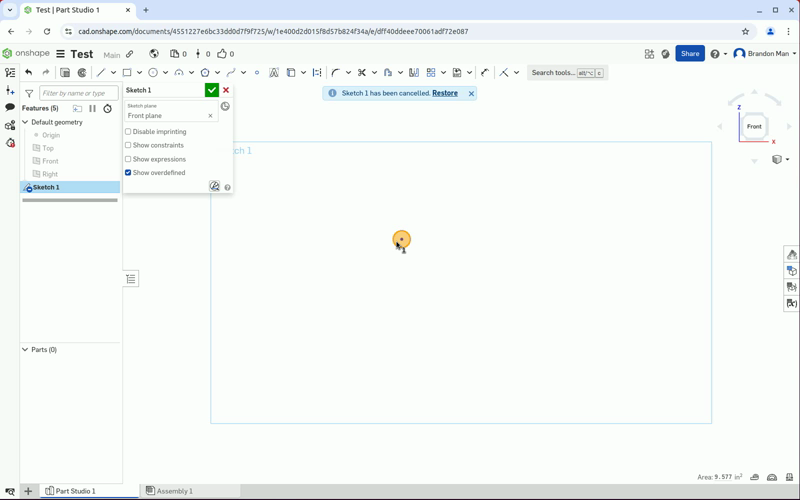
mouse_move(73, 352)
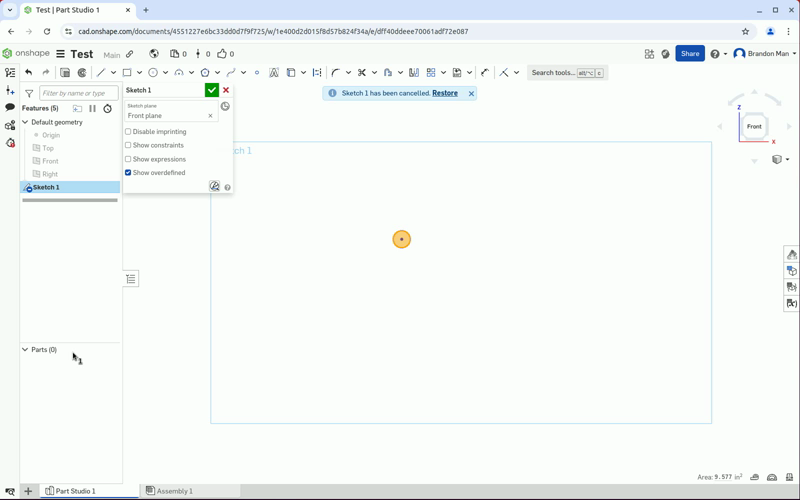
key(shift+y)
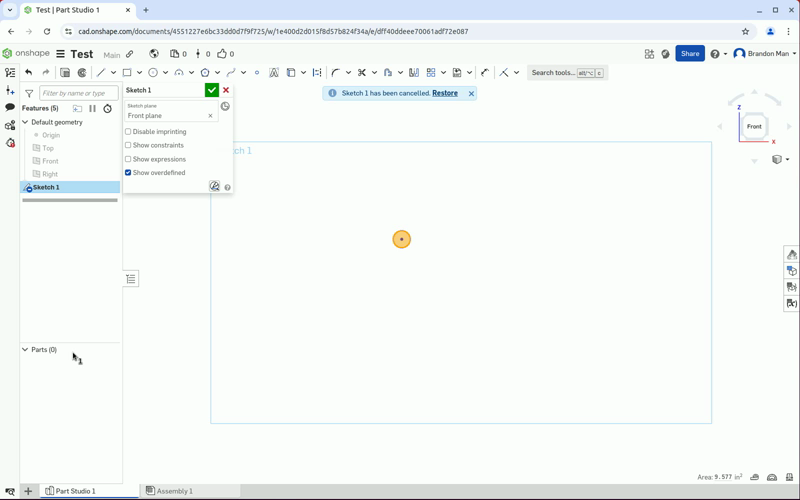
key(shift+e)
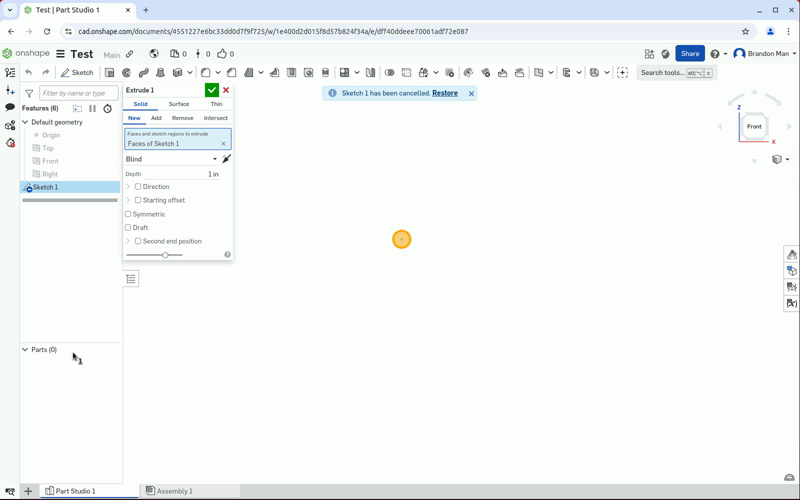
mouse_move(143, 106)
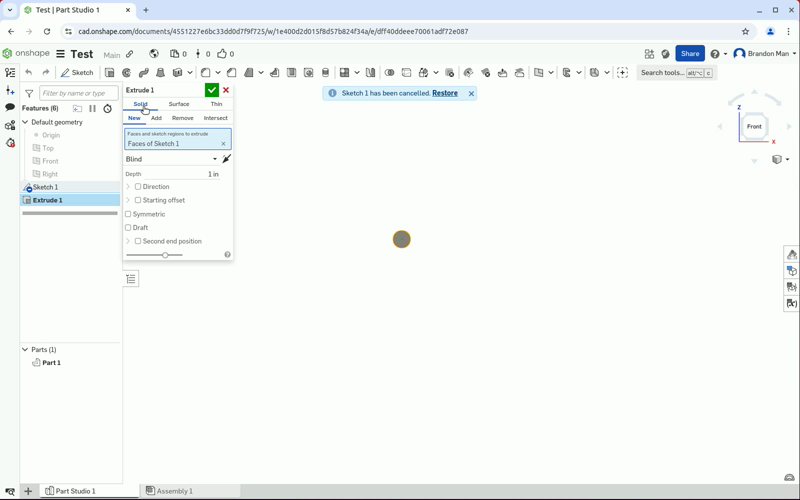
click(143, 106)
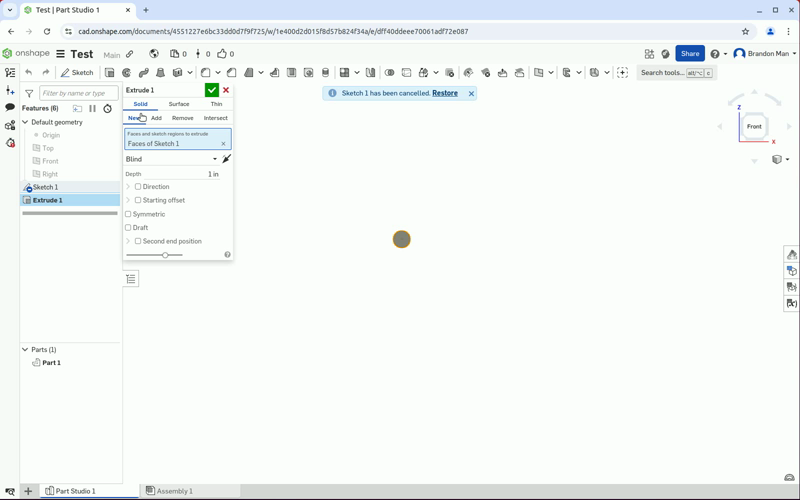
mouse_move(137, 120)
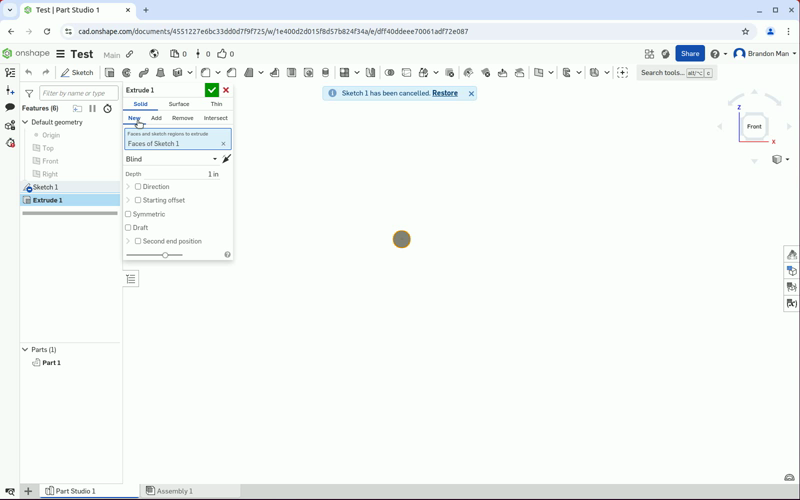
click(137, 120)
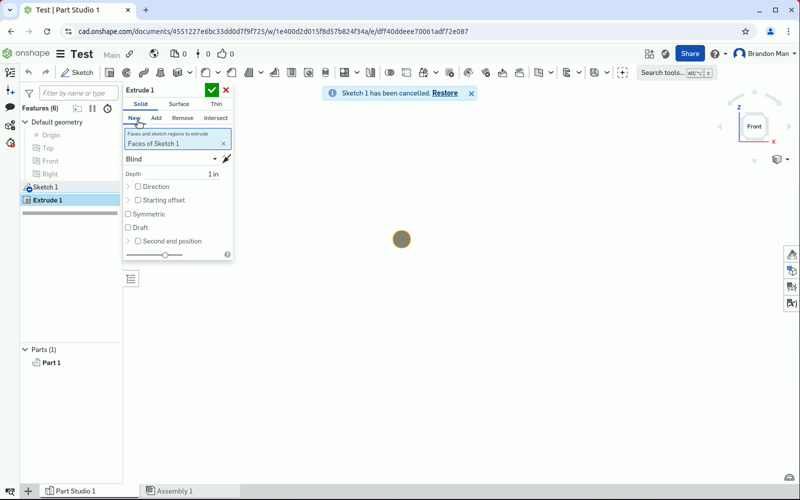
key(tab, 4)
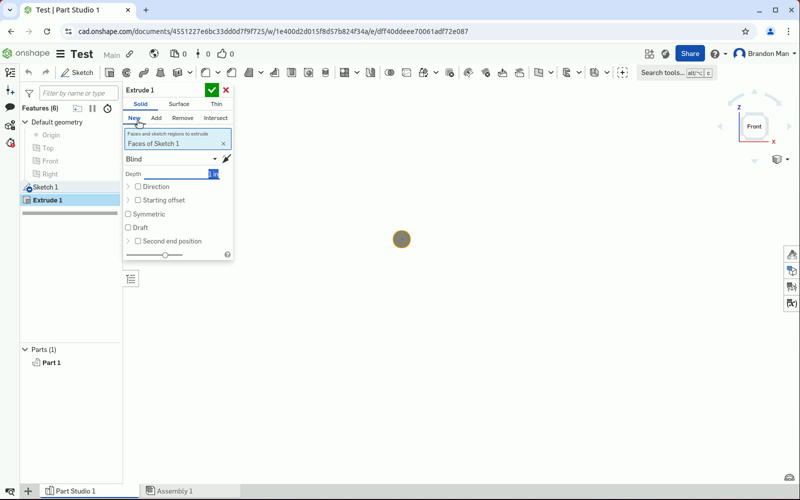
text(23.108)
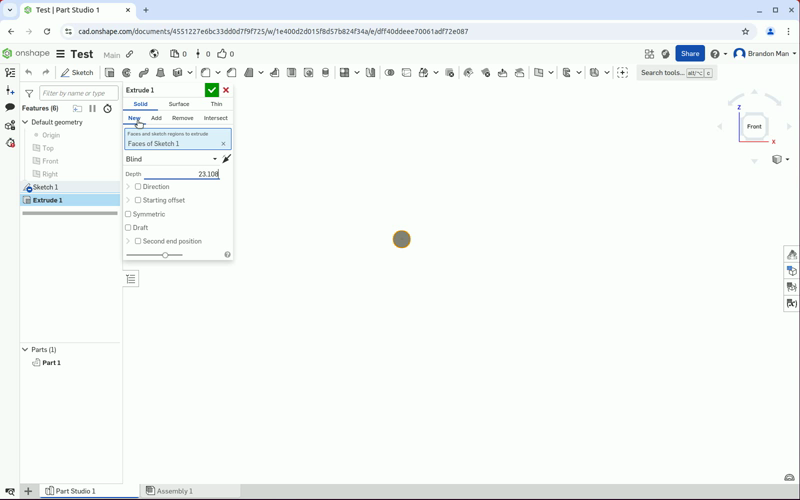
key(enter)
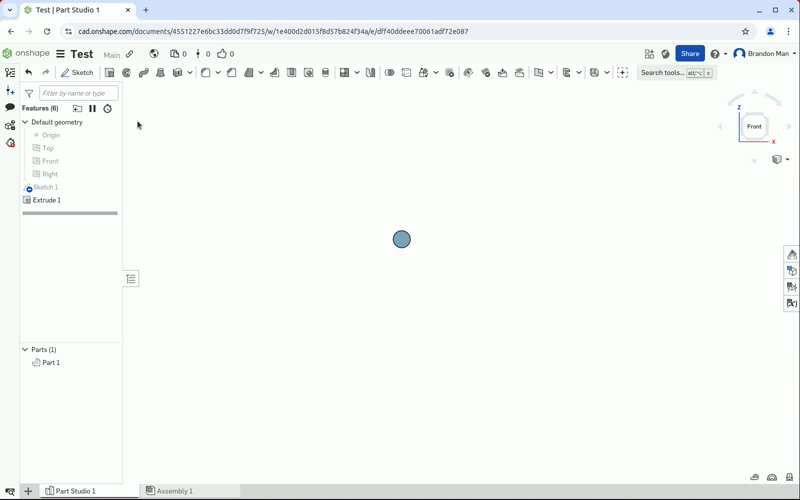
key(shift+h)
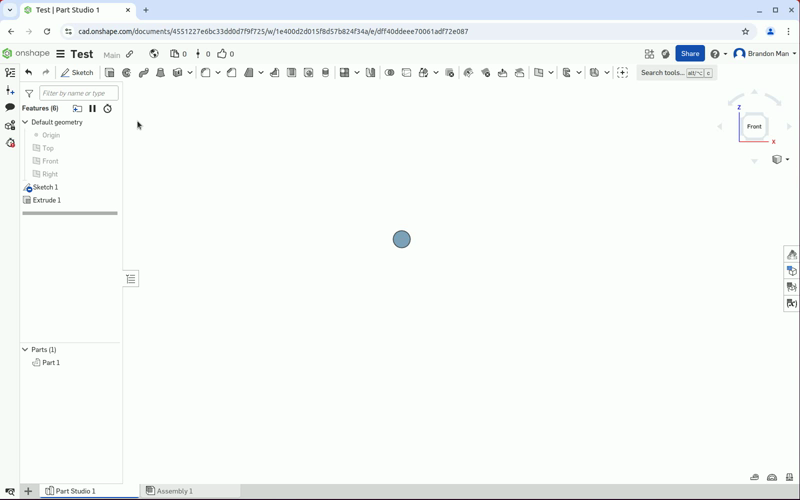
key(shift+h)
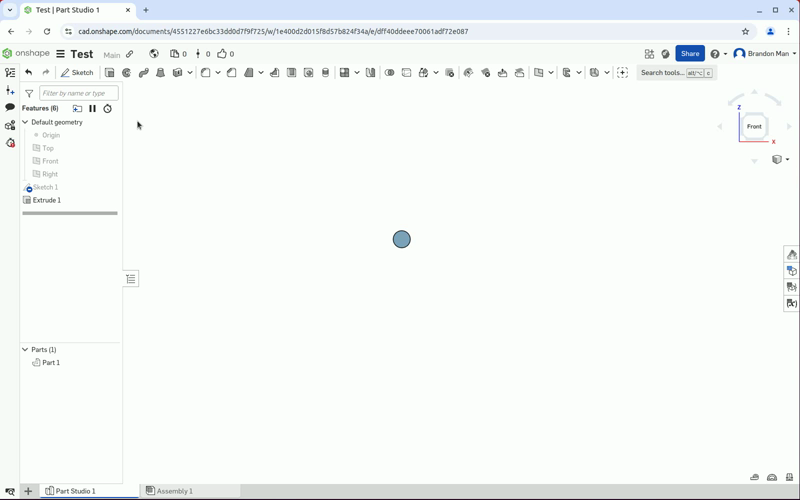
mouse_move(73, 189)
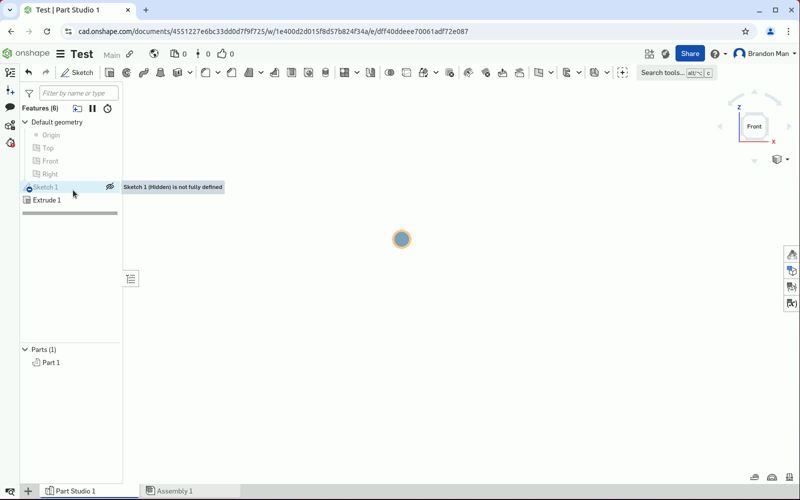
click(73, 189)
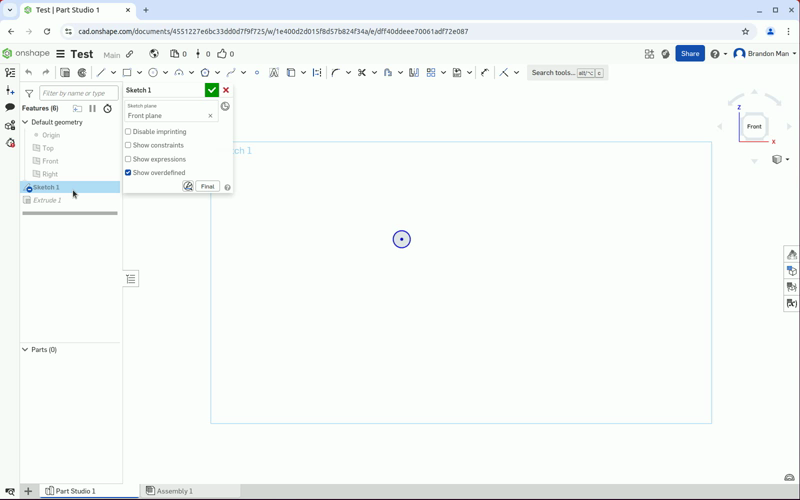
mouse_move(229, 92)
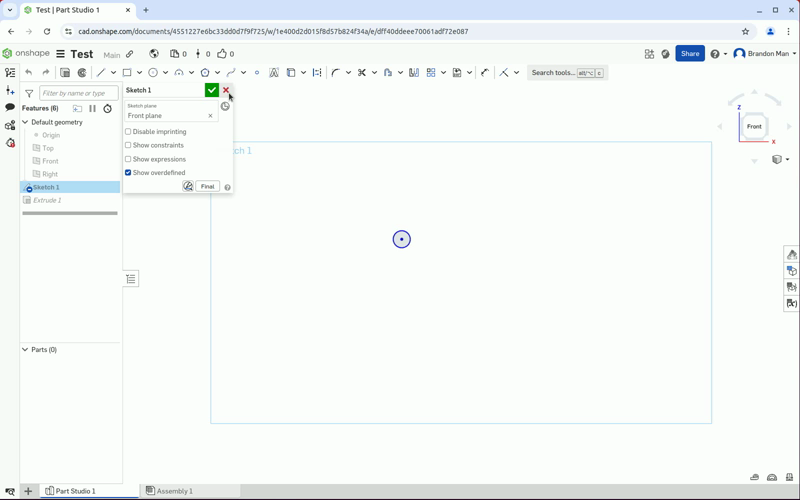
click(229, 92)
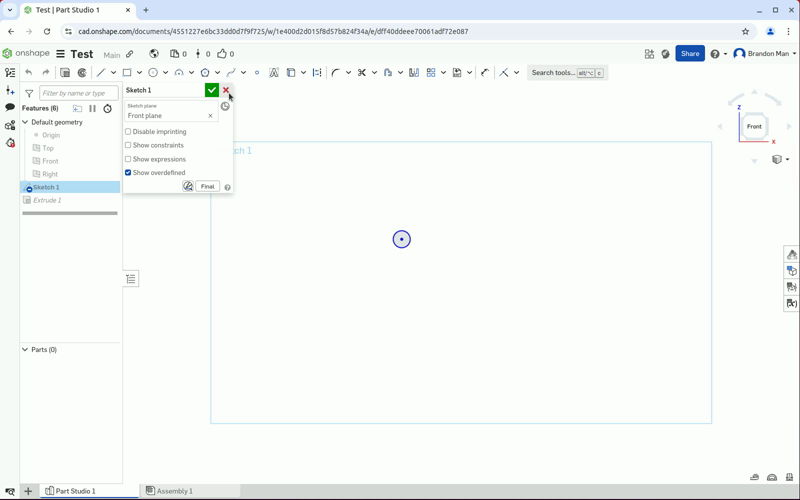
key(shift+s)
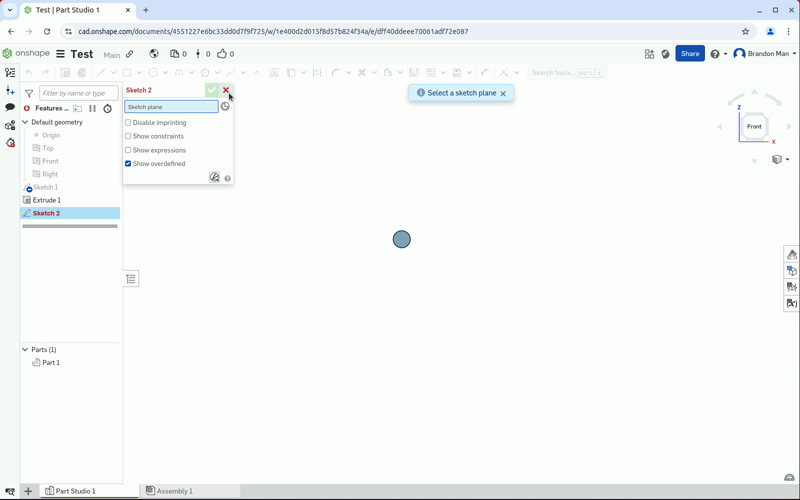
mouse_move(73, 163)
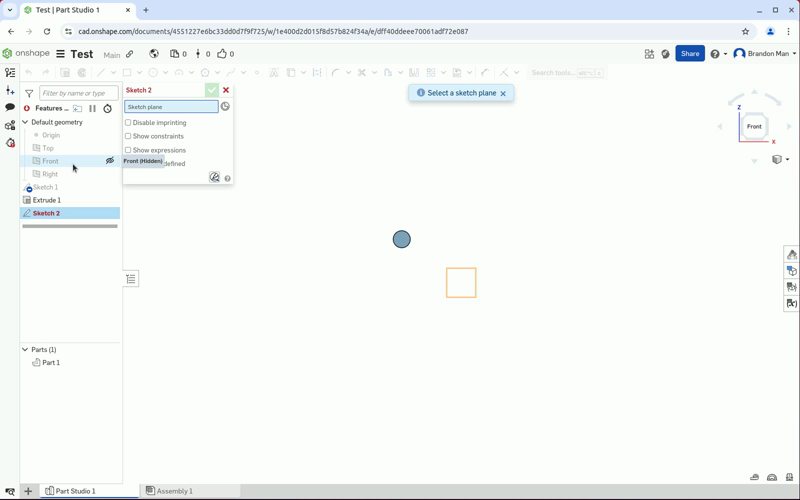
click(73, 163)
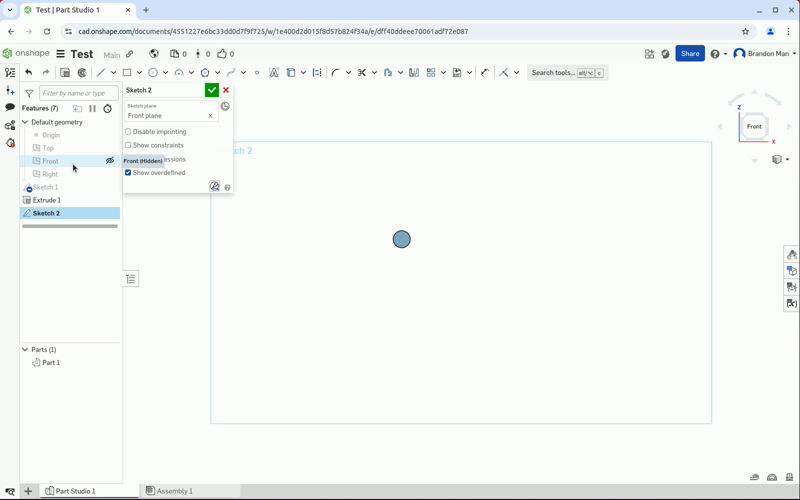
mouse_move(73, 352)
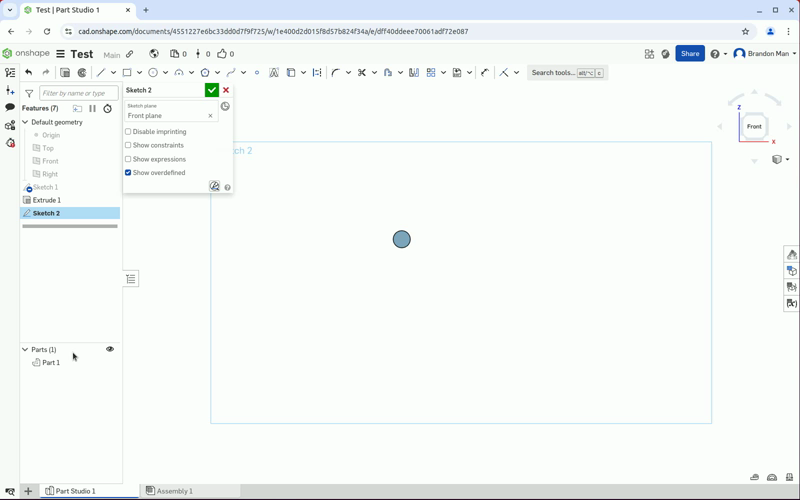
key(y)
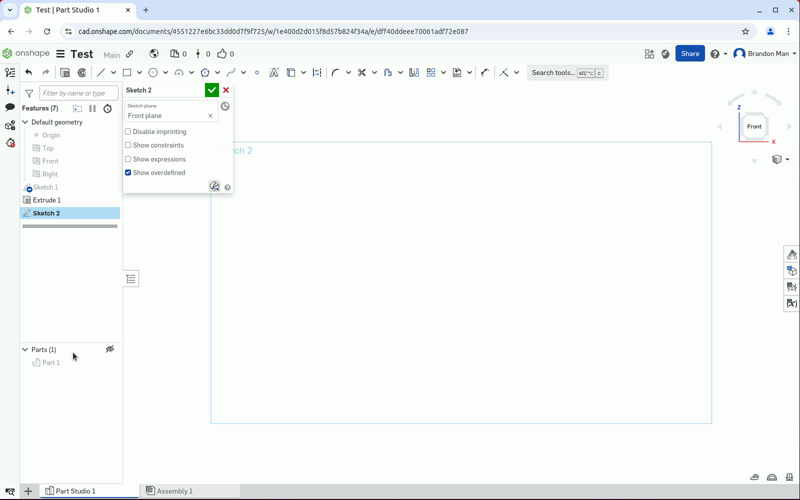
key(c)
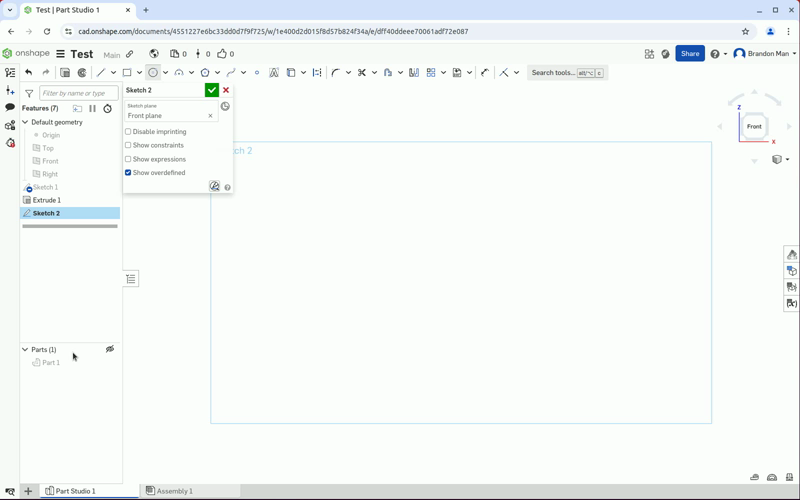
key_down(shift)
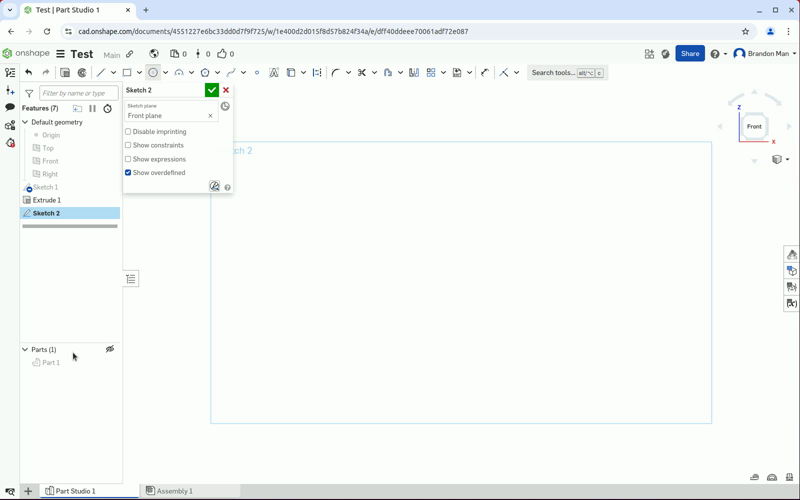
mouse_move(521, 239)
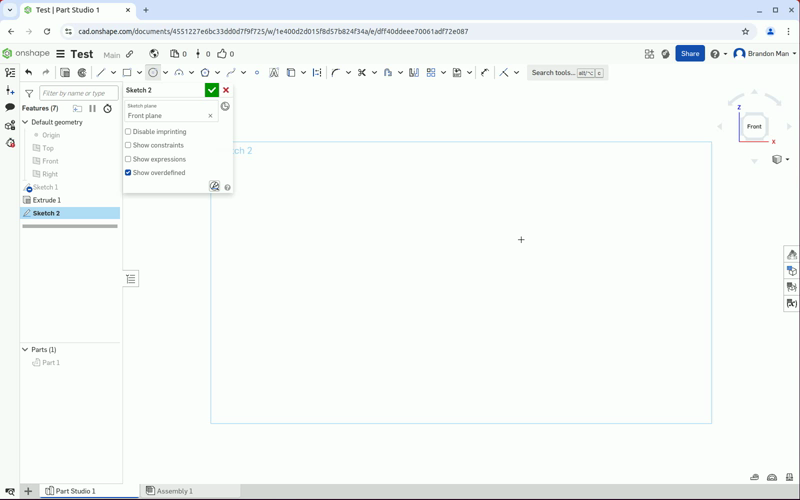
click(521, 239)
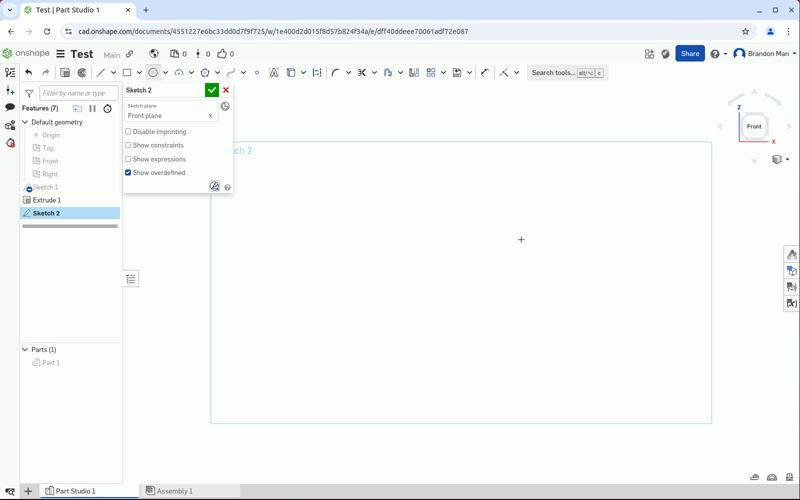
key_up(shift)
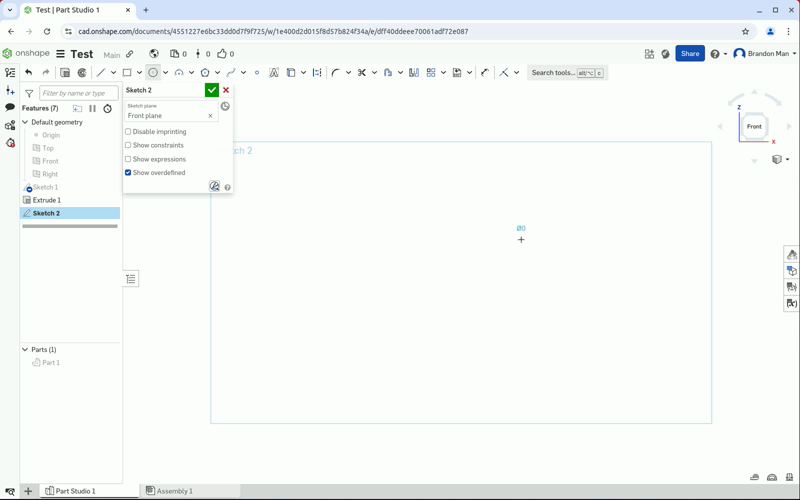
mouse_move(529, 239)
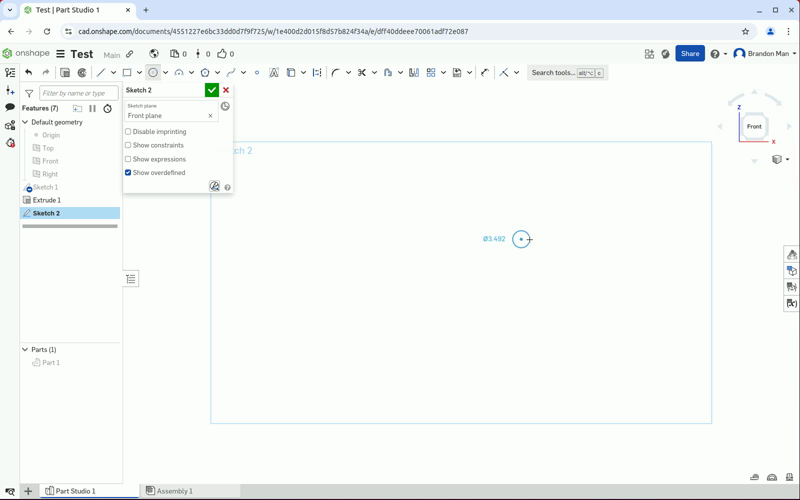
click(529, 239)
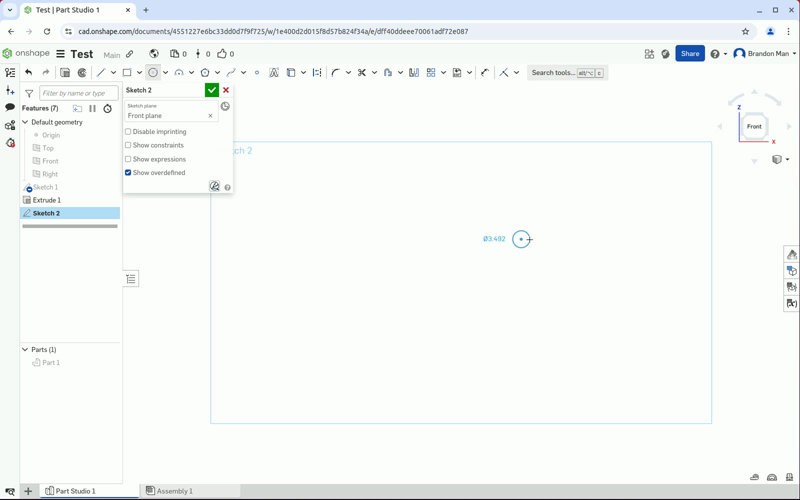
key(esc)
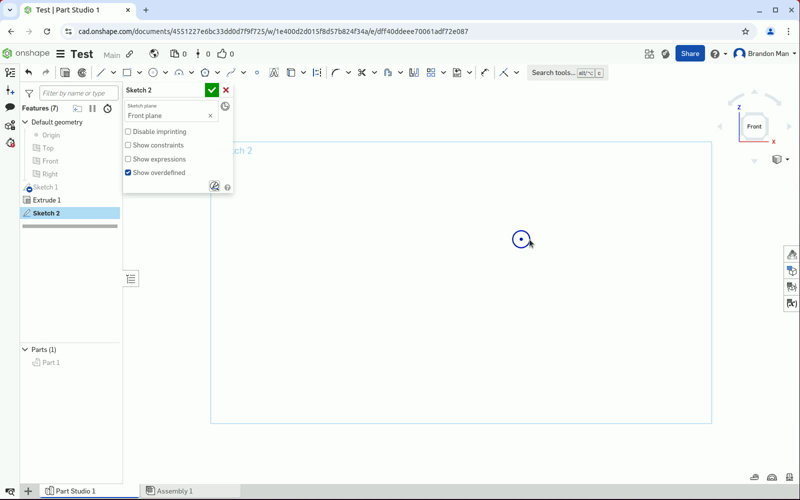
mouse_move(520, 241)
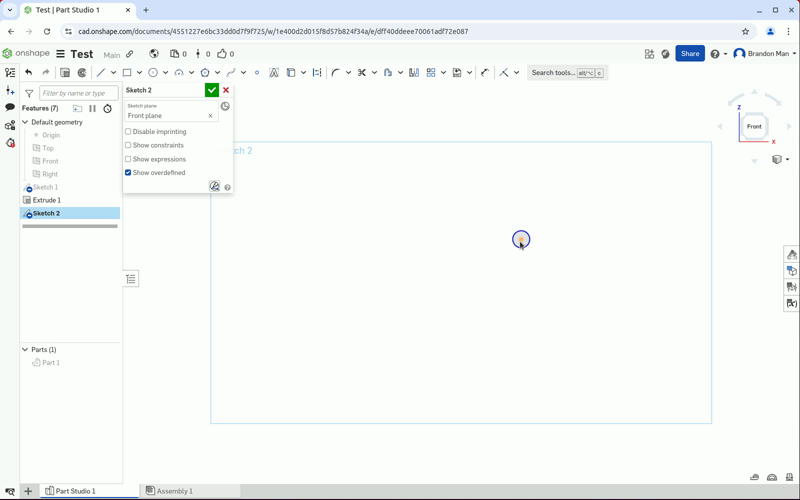
scroll(6)
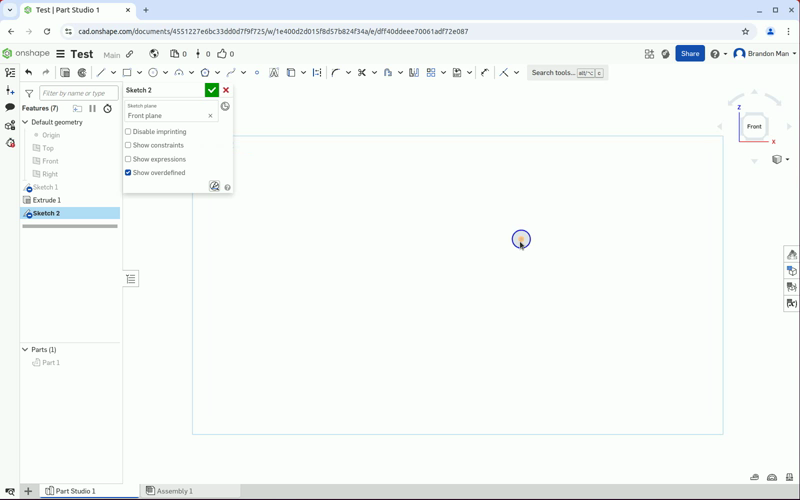
scroll(6)
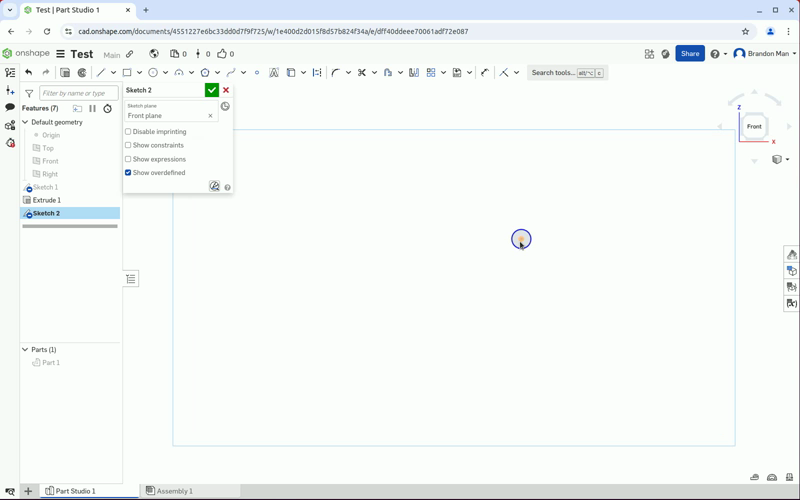
scroll(6)
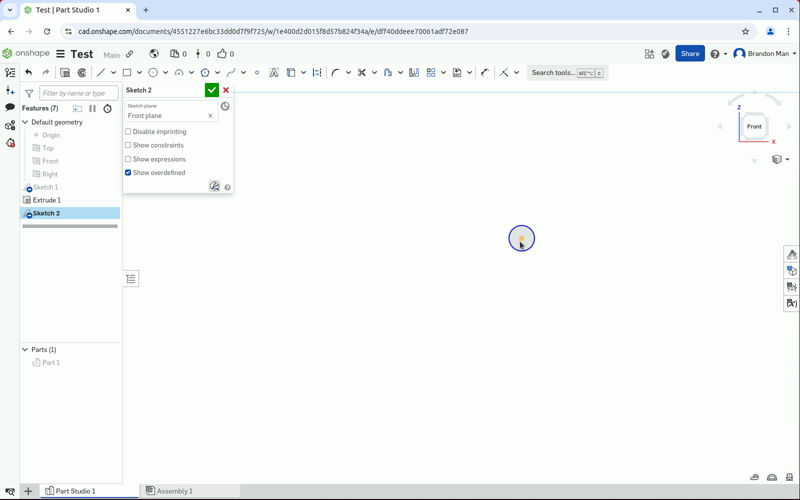
scroll(6)
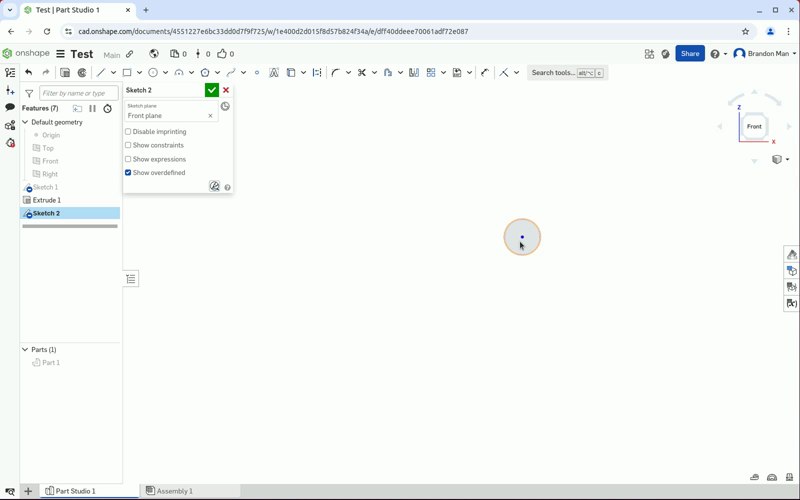
scroll(6)
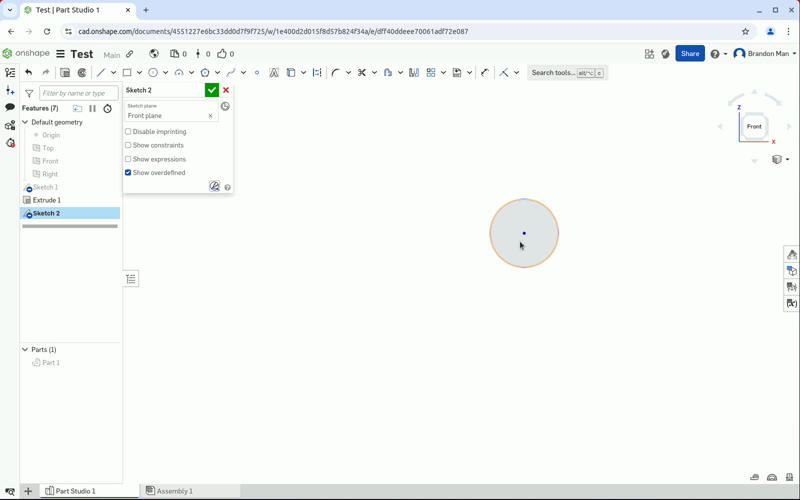
scroll(6)
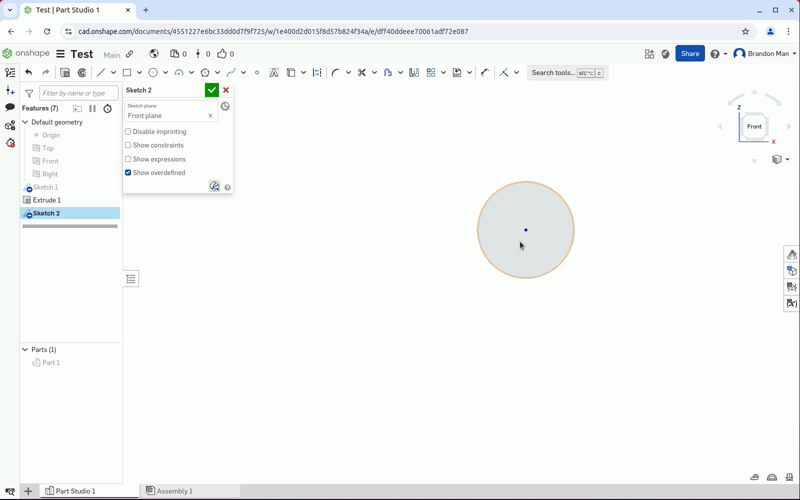
scroll(6)
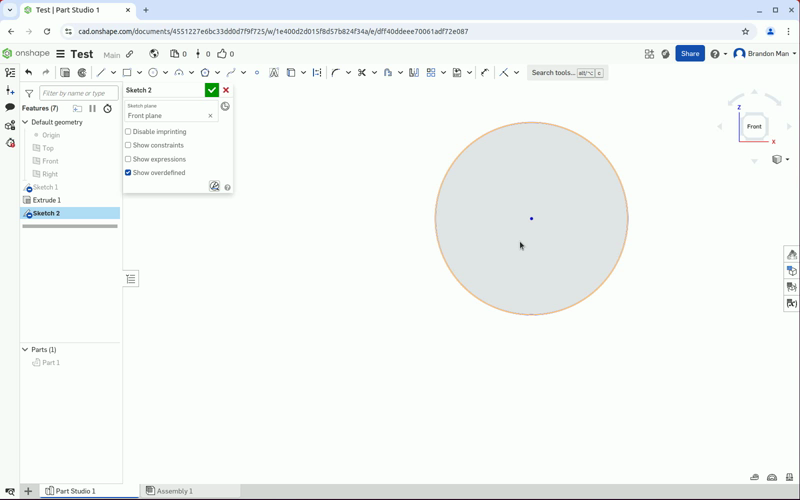
click(520, 241)
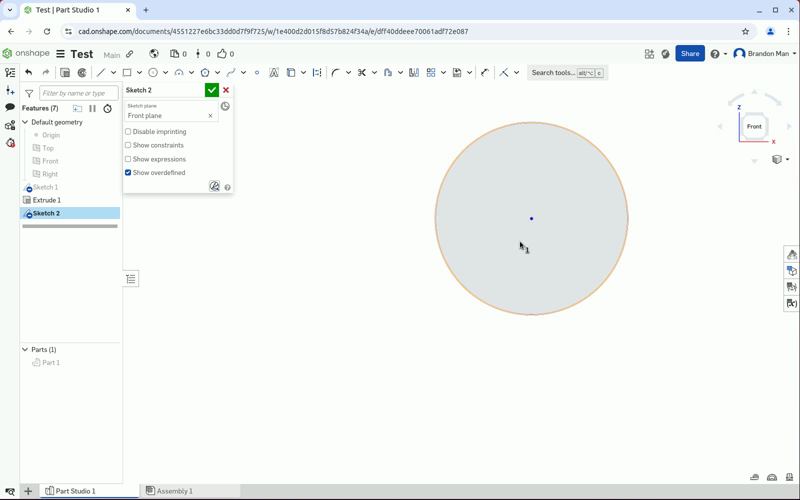
scroll(-6)
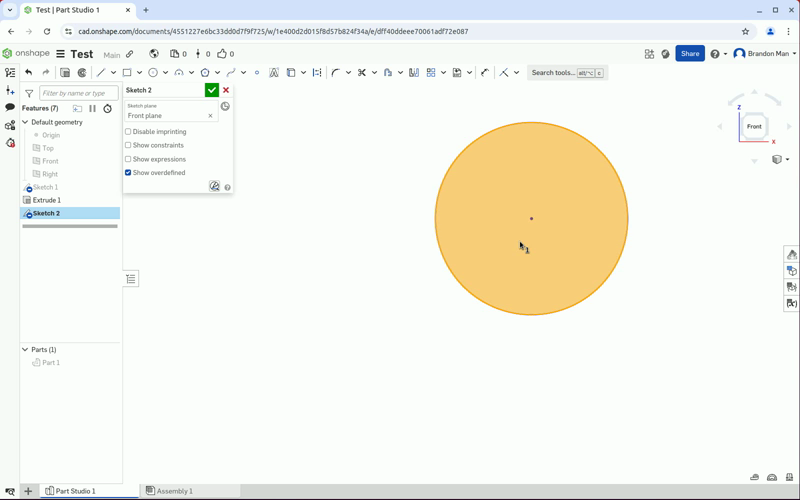
scroll(-6)
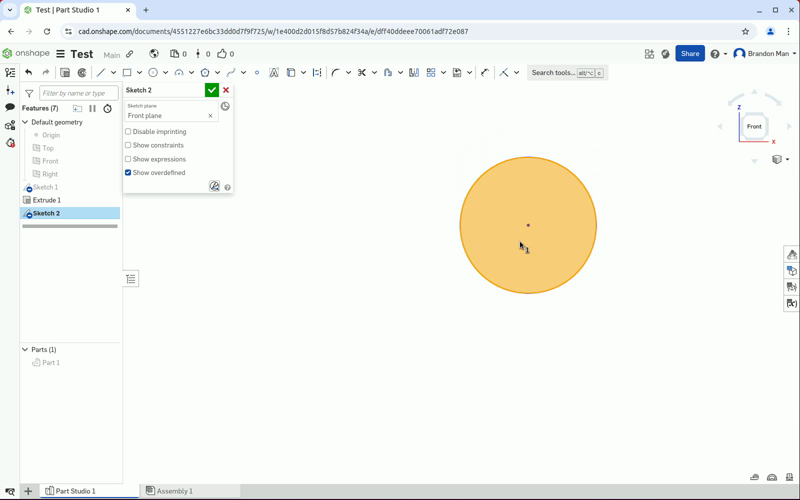
scroll(-6)
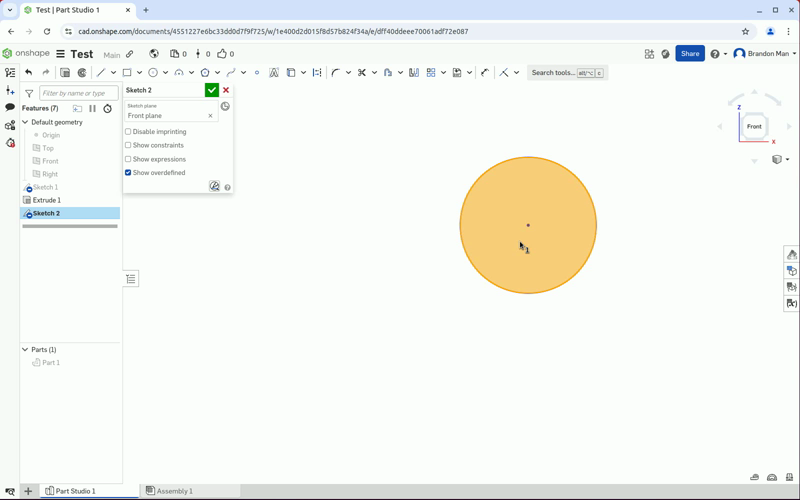
scroll(-6)
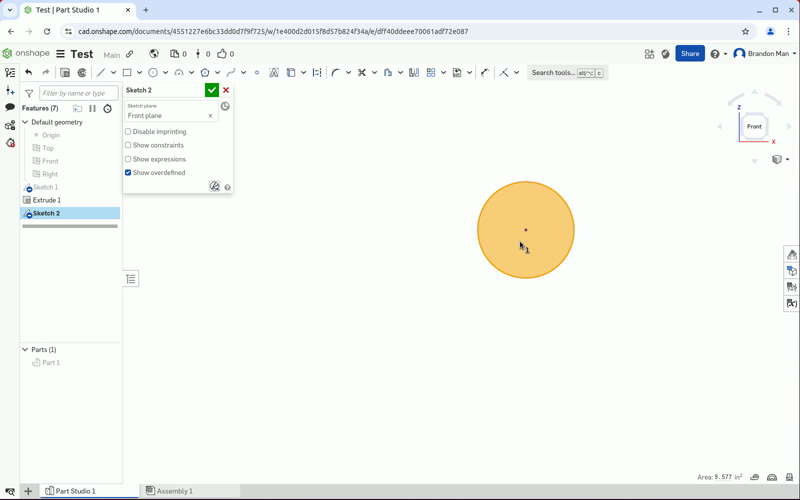
scroll(-6)
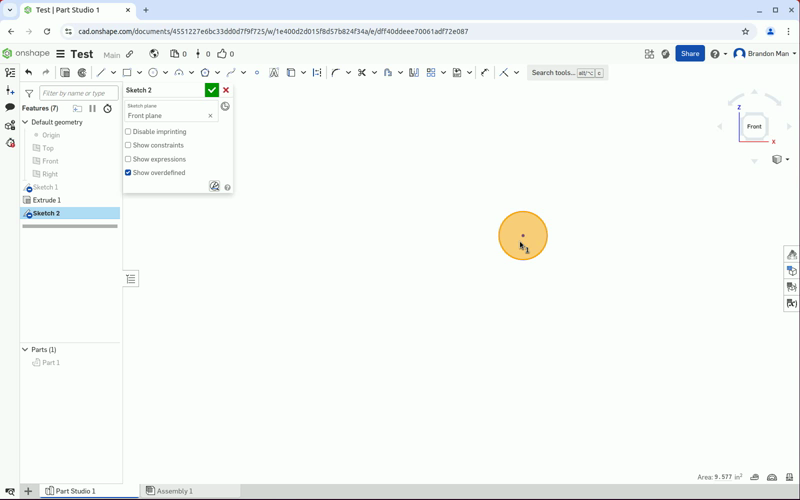
scroll(-6)
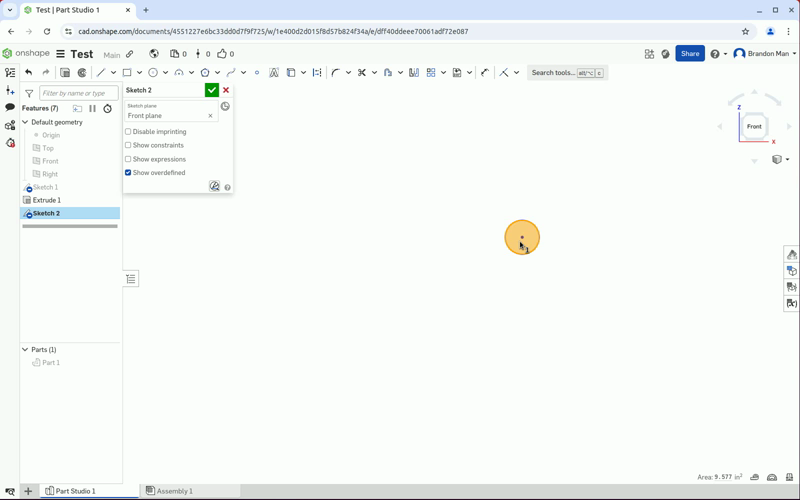
scroll(-6)
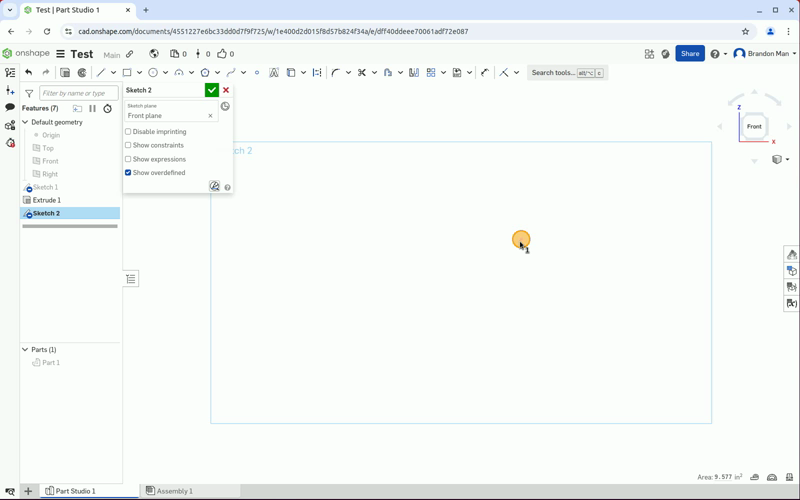
mouse_move(73, 352)
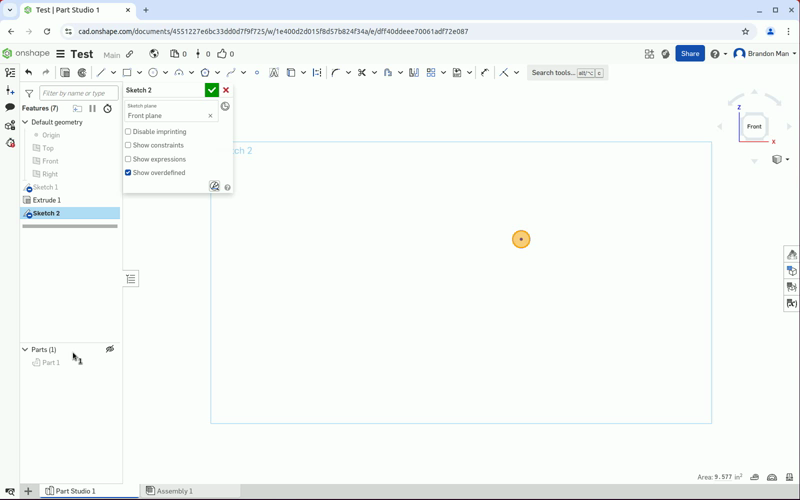
key(shift+y)
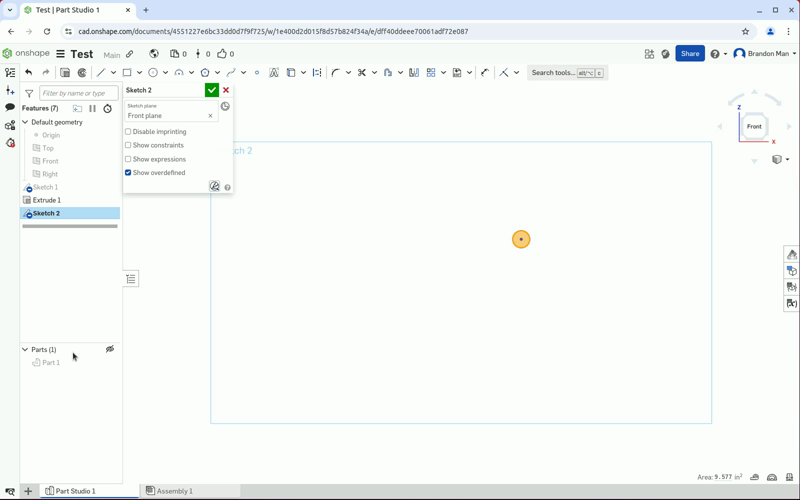
key(shift+e)
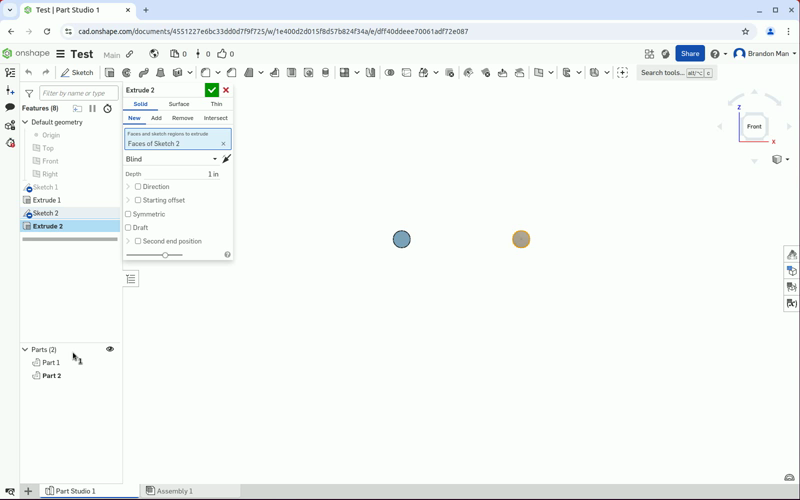
mouse_move(143, 106)
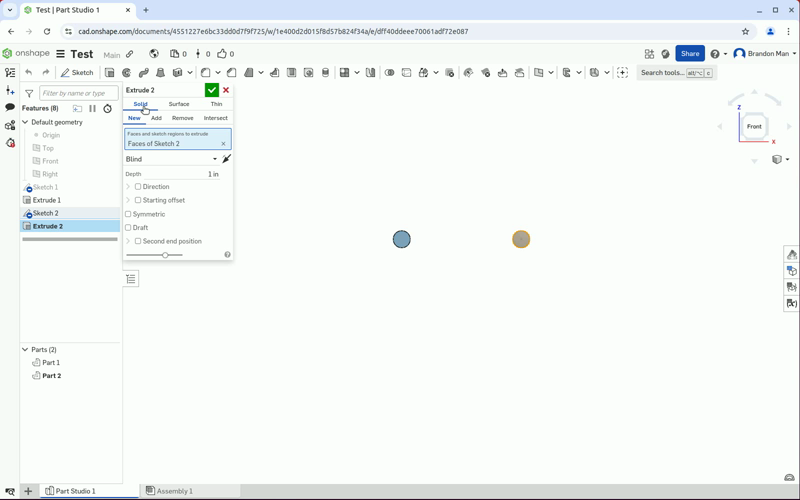
click(143, 106)
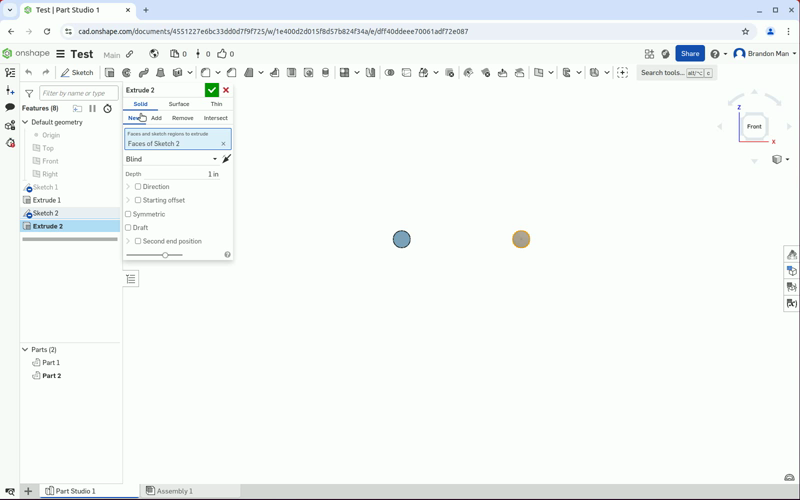
mouse_move(137, 120)
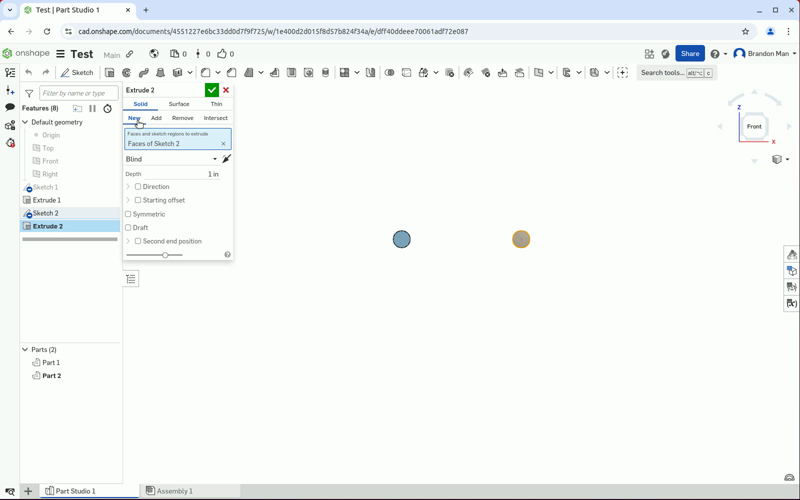
click(137, 120)
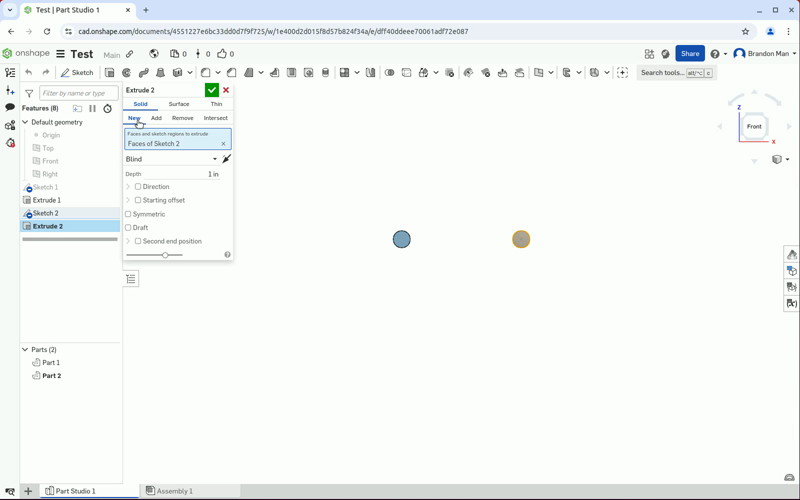
key(tab, 4)
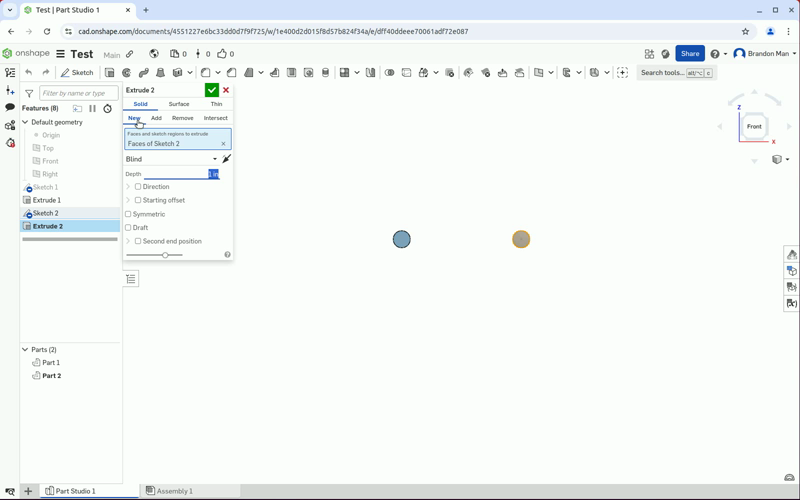
text(23.108)
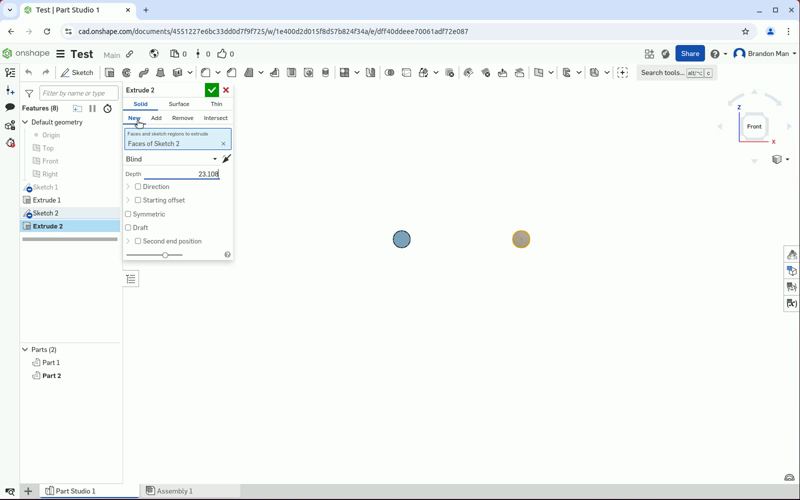
key(enter)
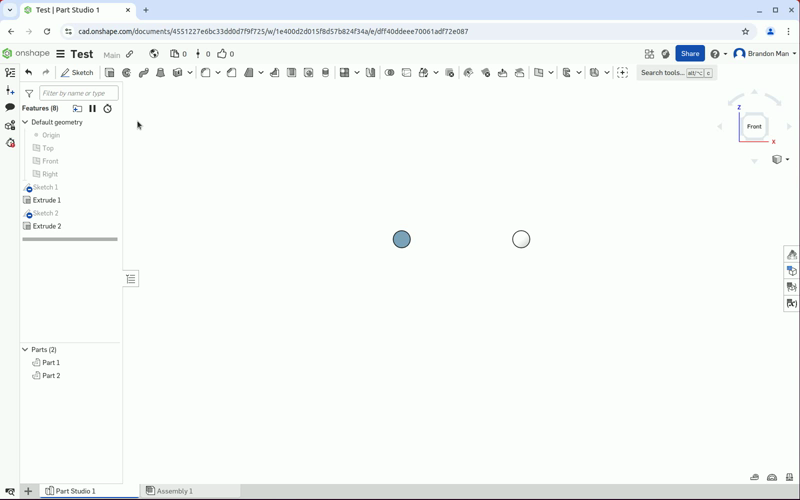
key(shift+h)
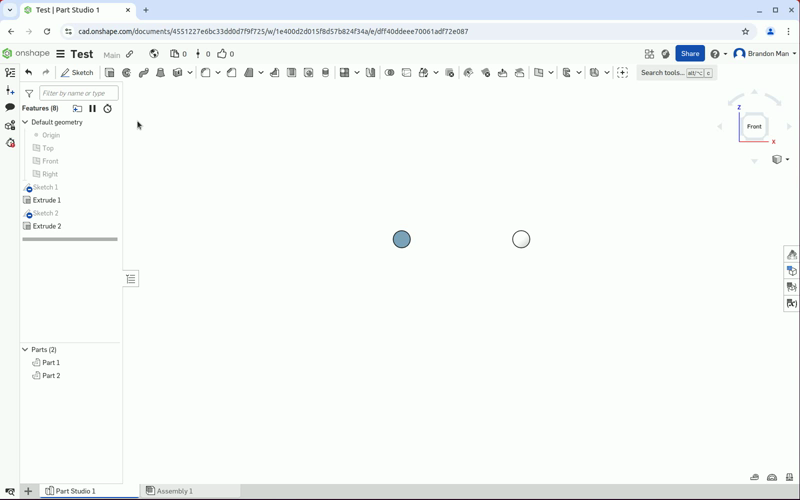
key(shift+h)
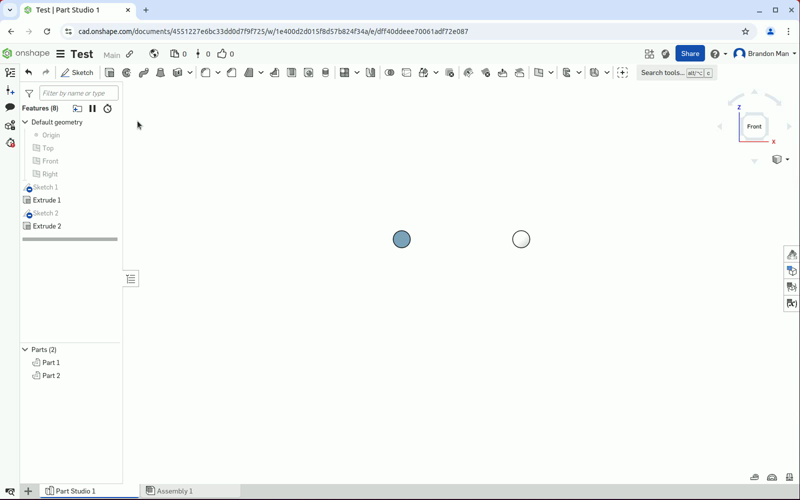
mouse_move(73, 189)
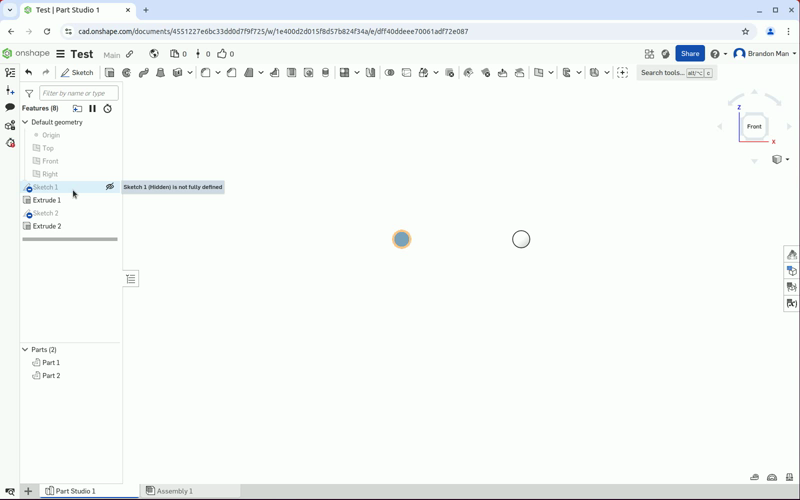
click(73, 189)
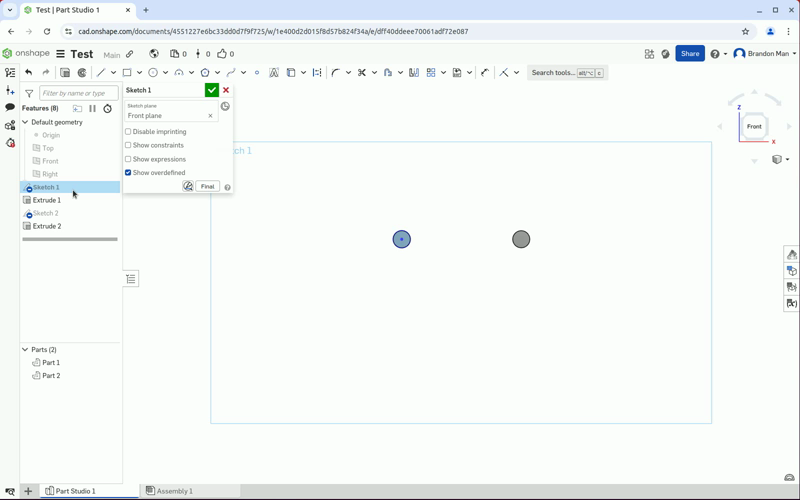
mouse_move(229, 92)
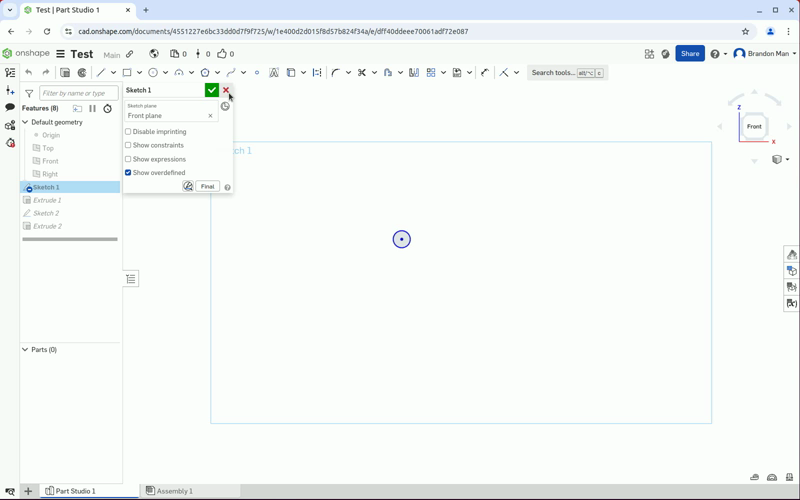
click(229, 92)
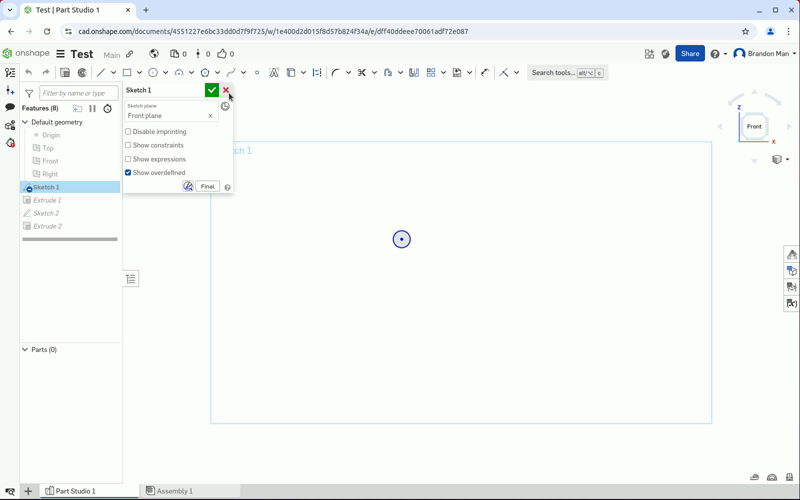
key(shift+s)
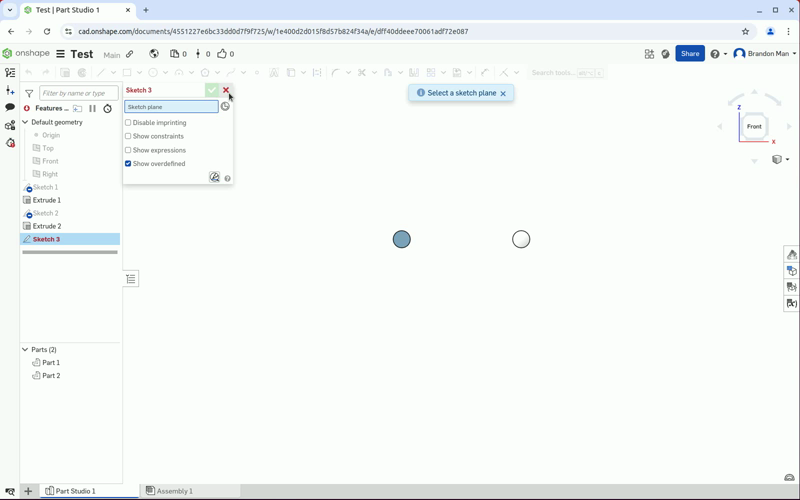
mouse_move(73, 163)
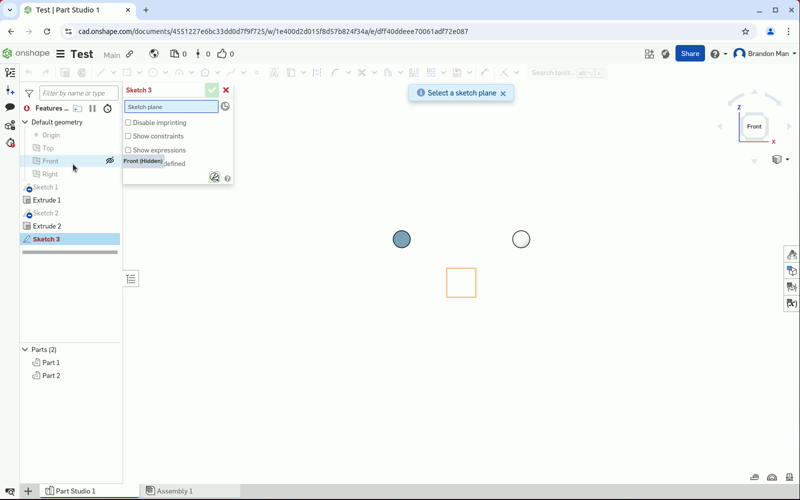
click(73, 163)
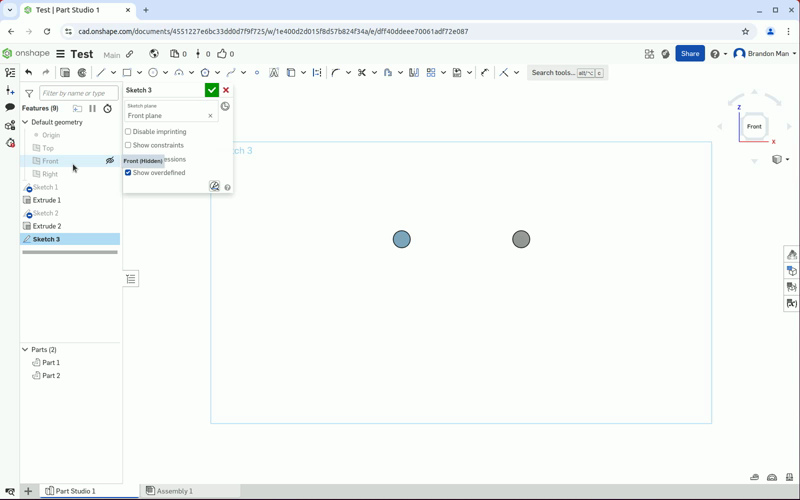
mouse_move(73, 352)
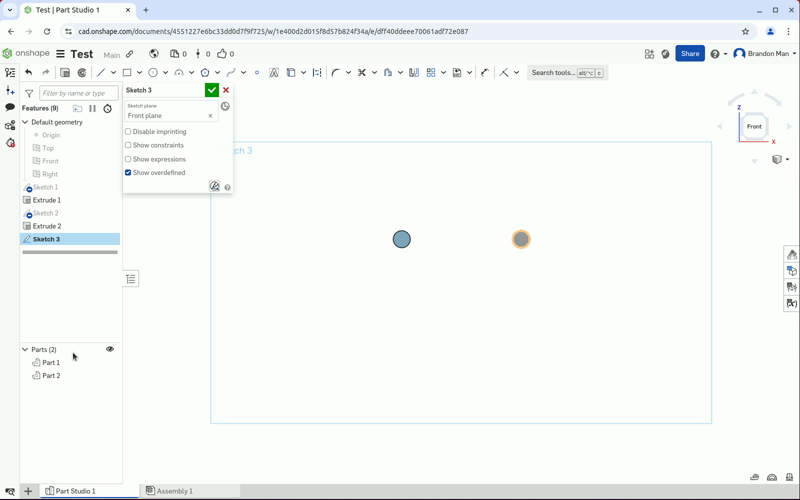
key(y)
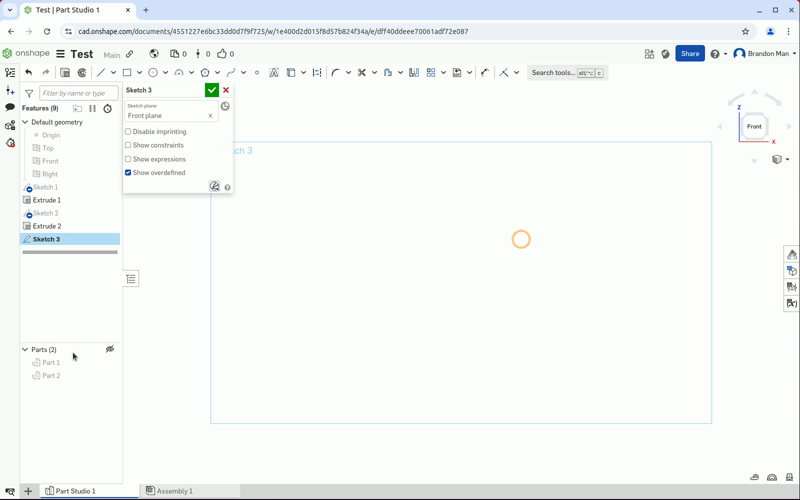
key(c)
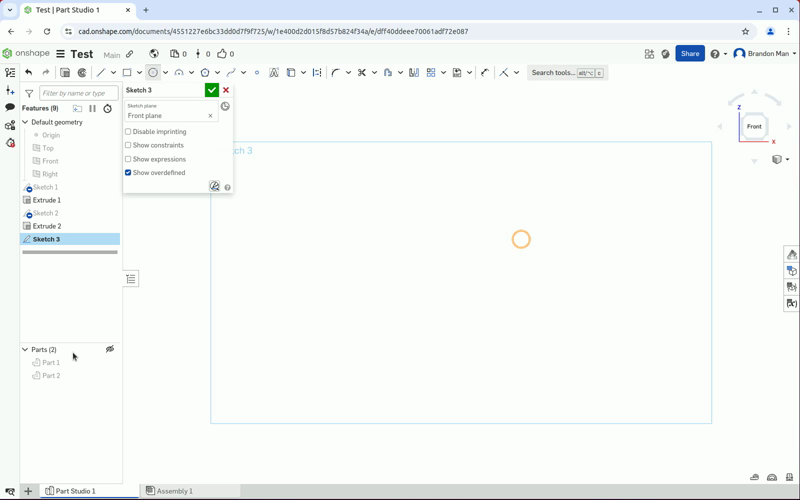
key_down(shift)
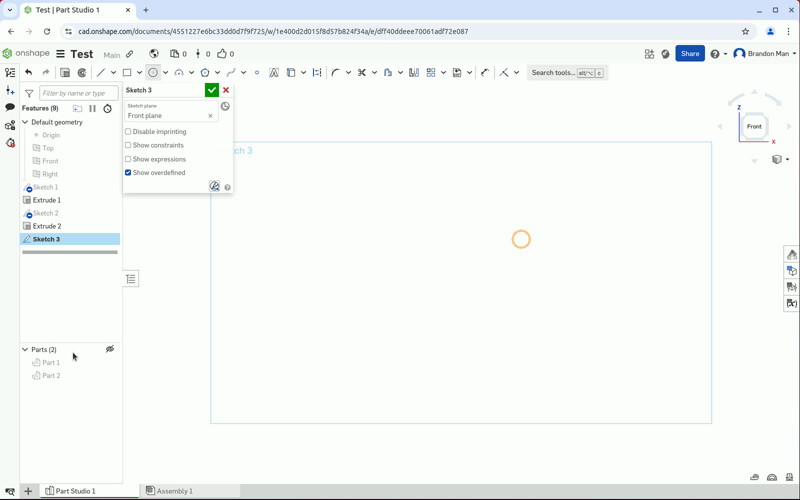
mouse_move(521, 326)
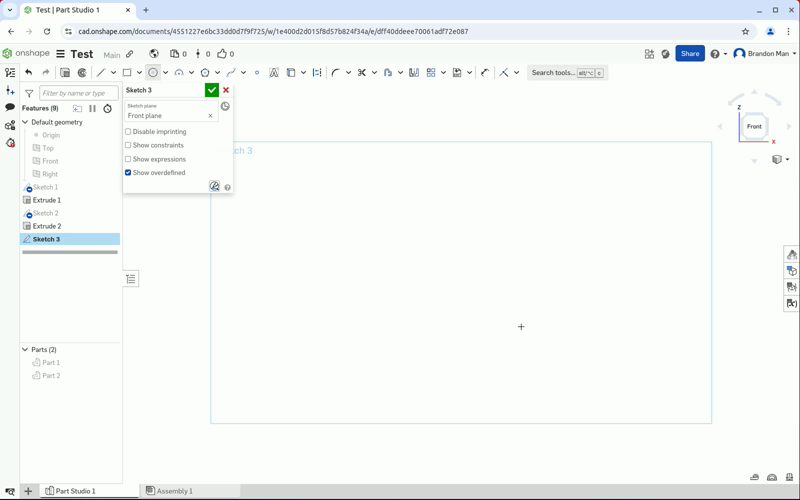
click(521, 326)
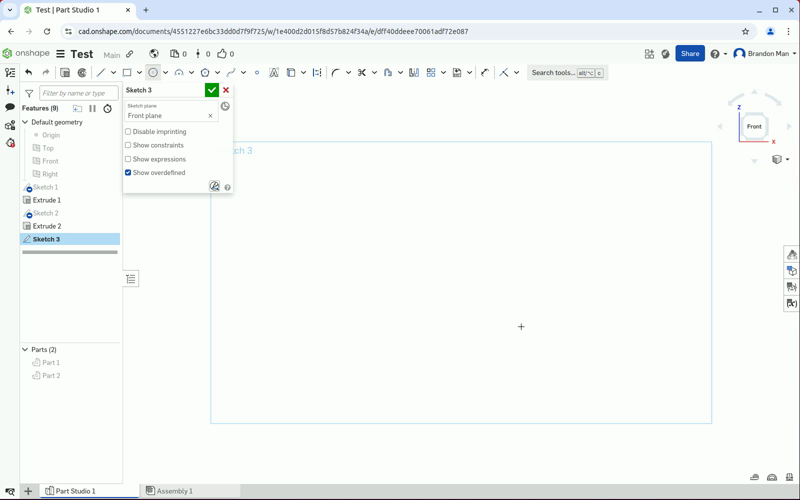
key_up(shift)
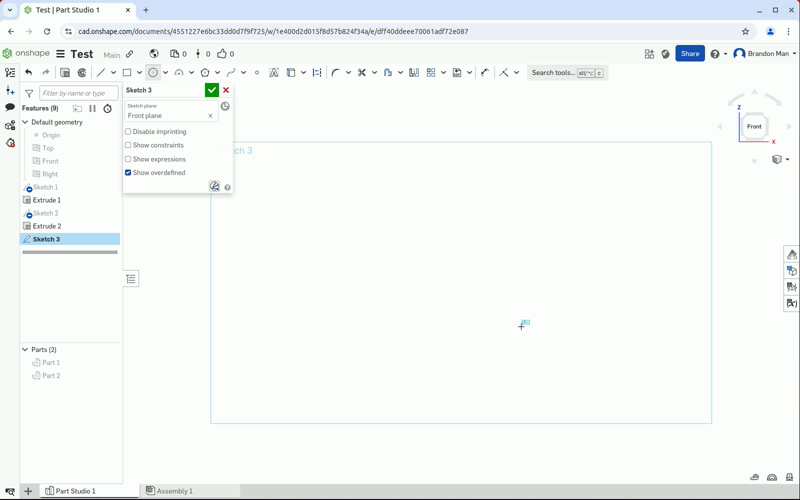
mouse_move(529, 326)
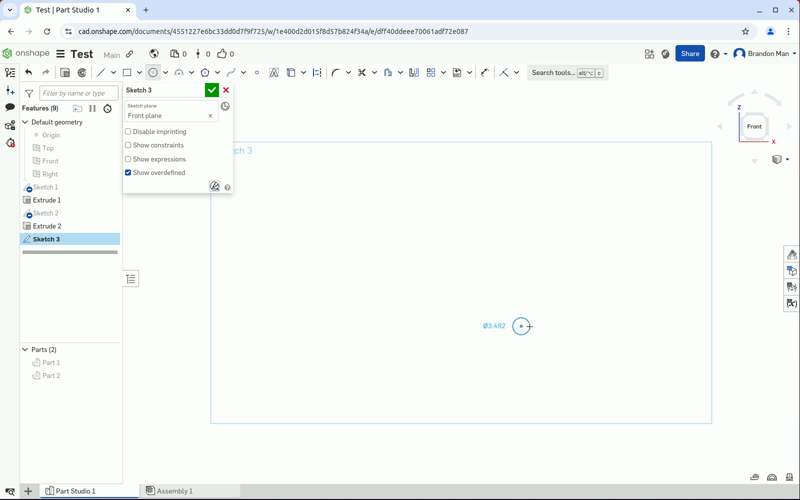
click(529, 326)
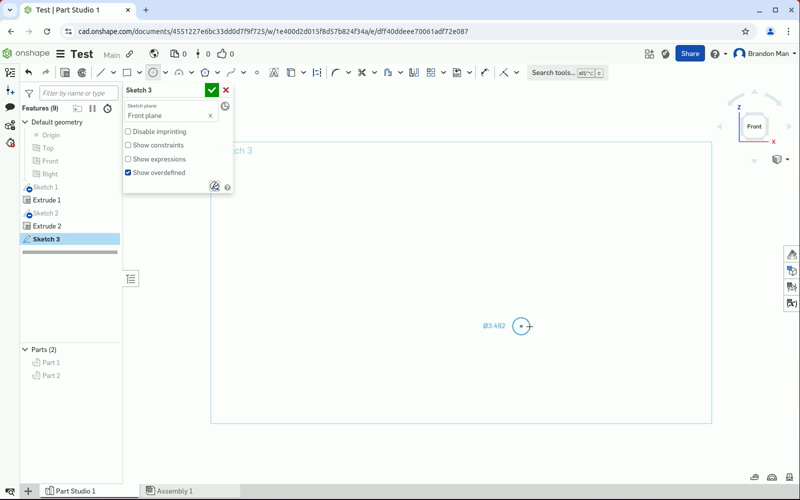
key(esc)
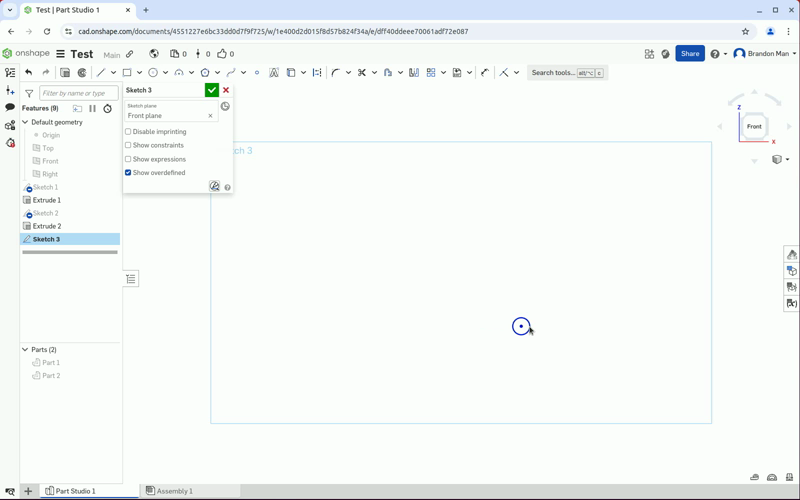
mouse_move(513, 324)
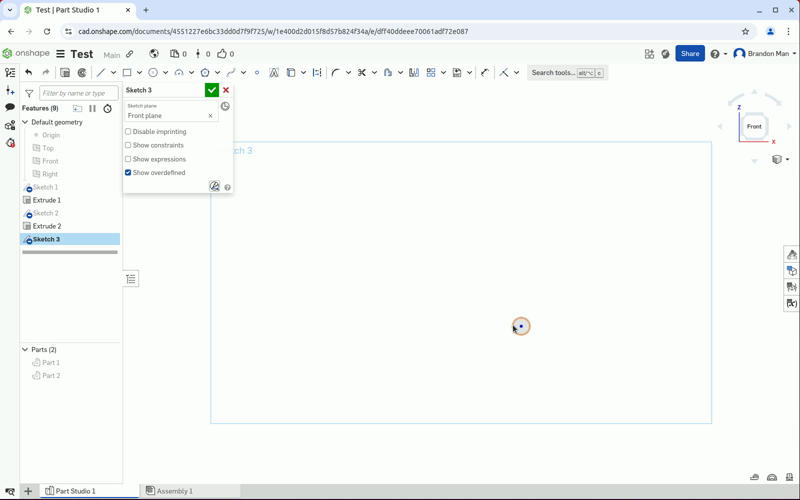
scroll(6)
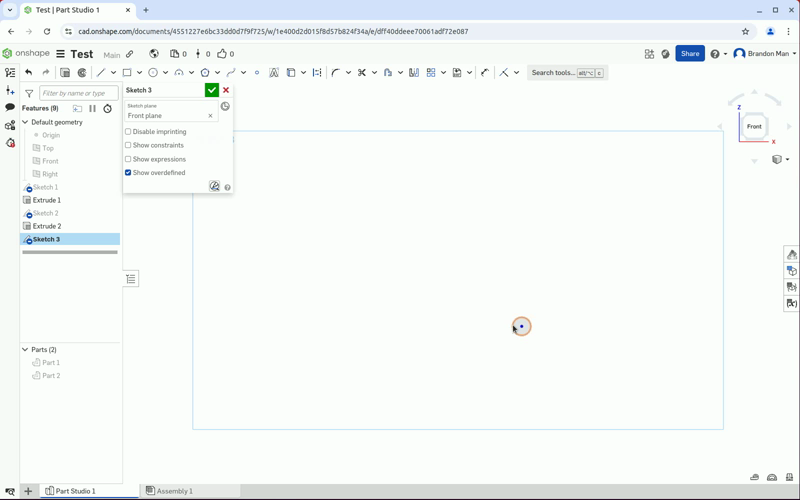
scroll(6)
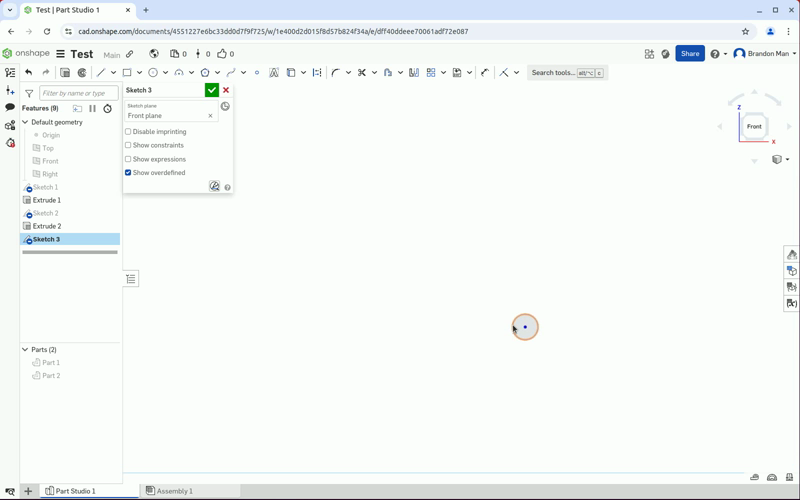
scroll(6)
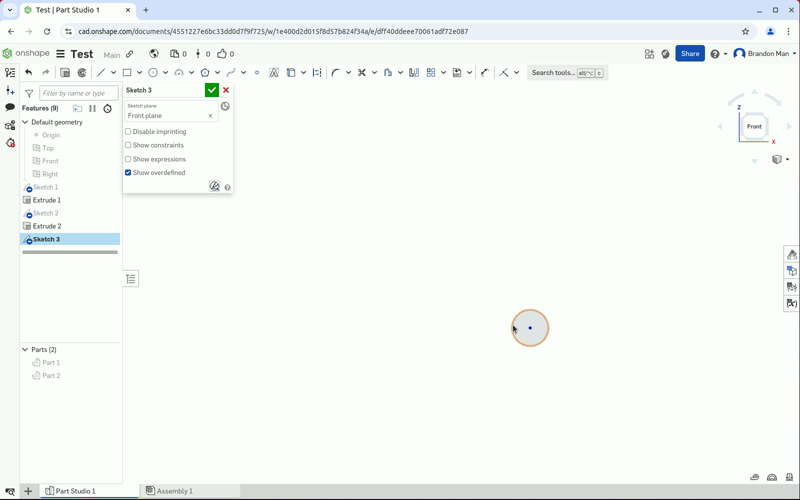
scroll(6)
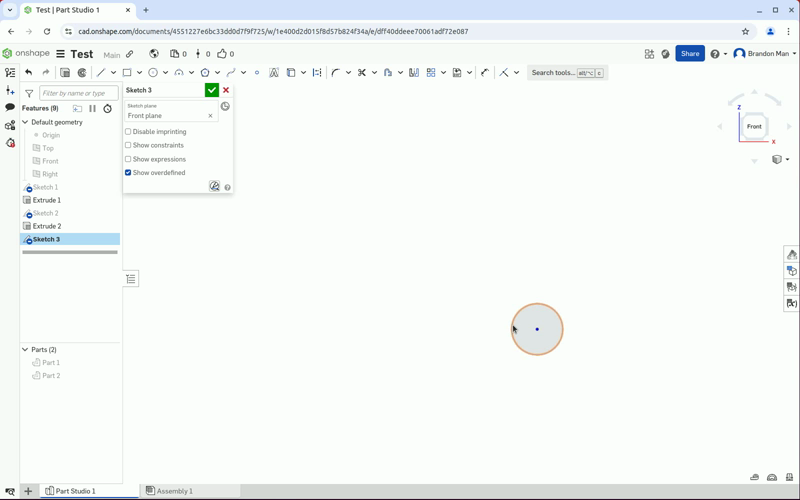
scroll(6)
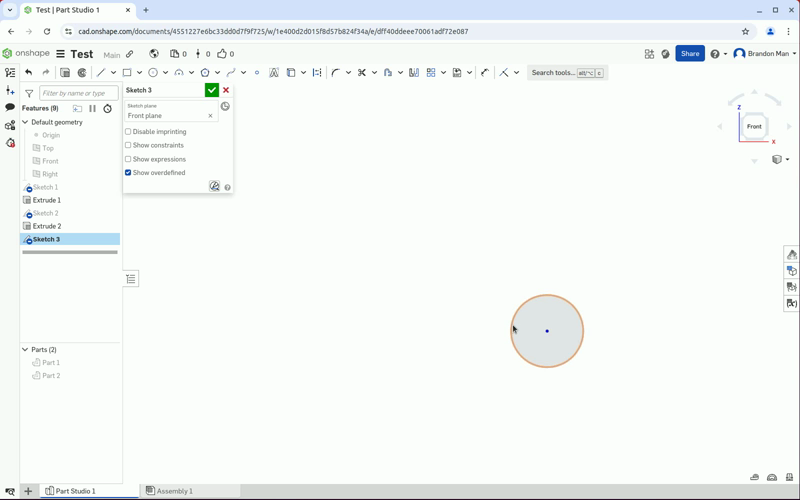
scroll(6)
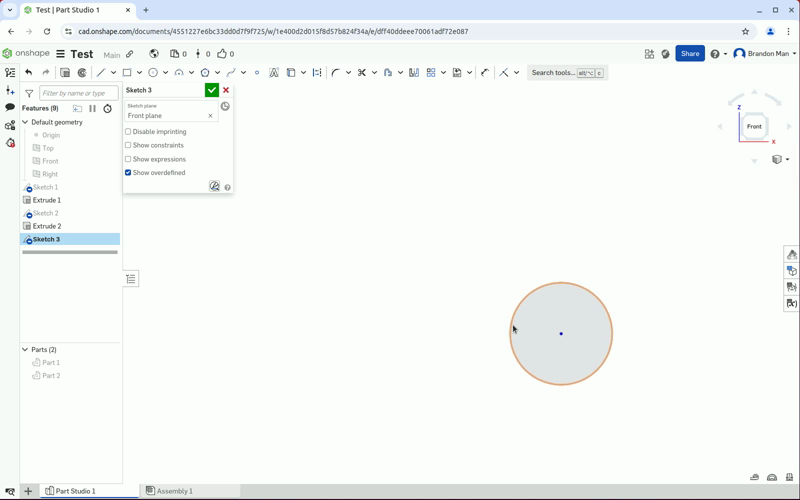
scroll(6)
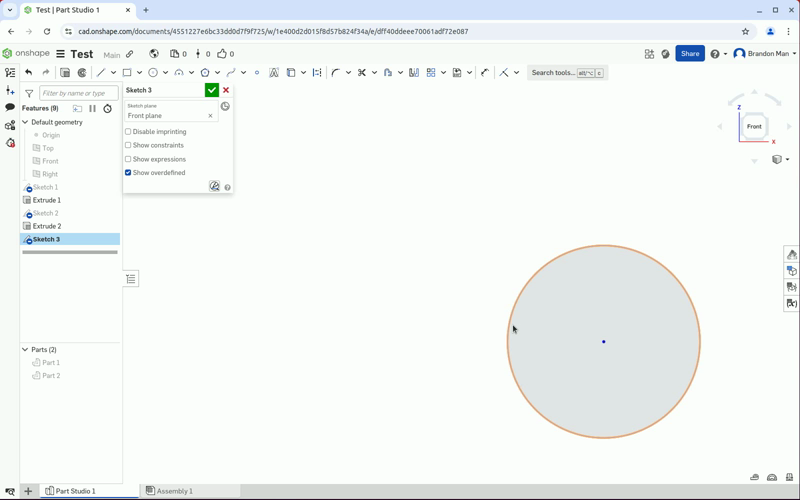
click(513, 324)
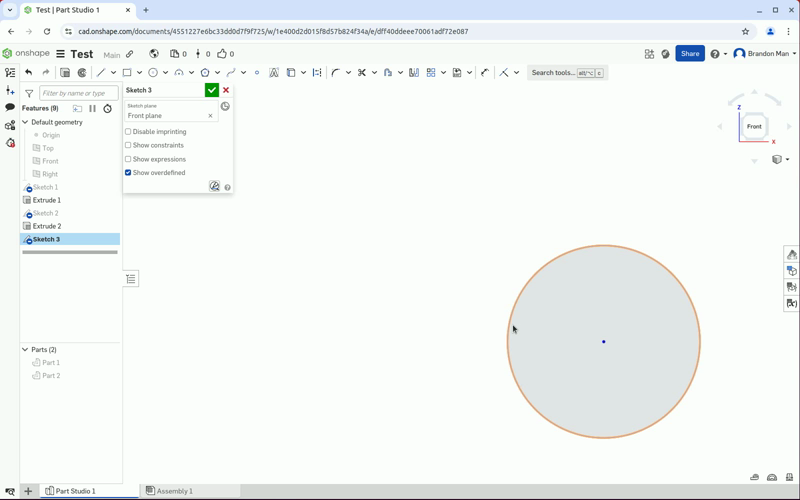
scroll(-6)
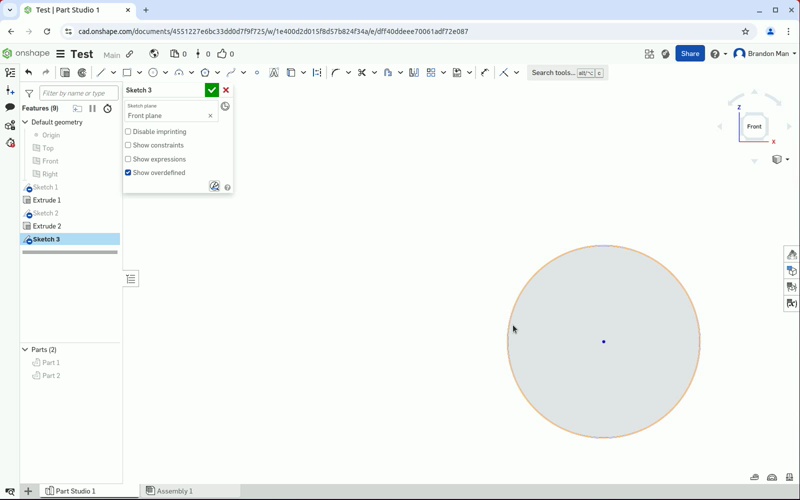
scroll(-6)
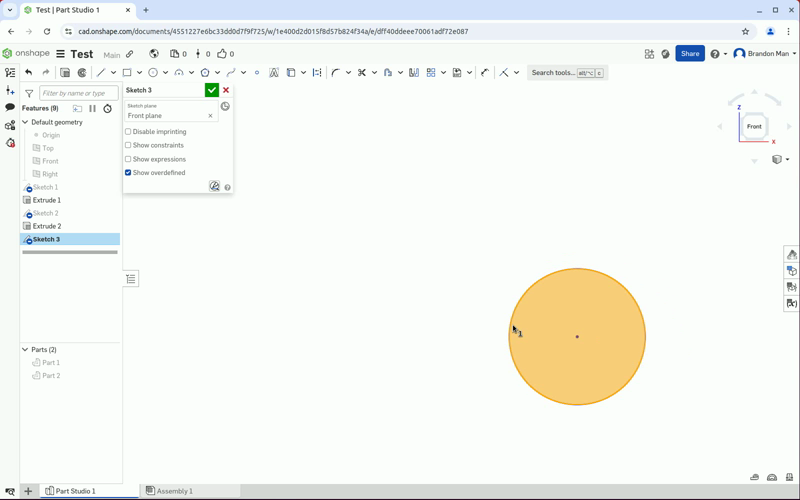
scroll(-6)
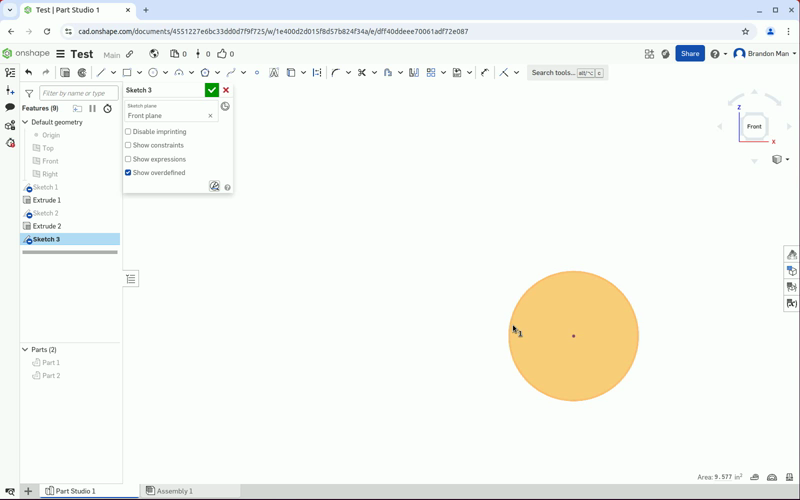
scroll(-6)
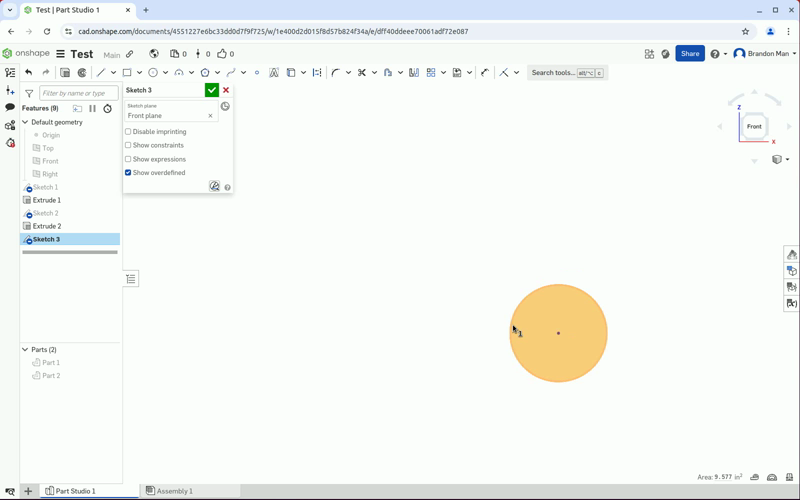
scroll(-6)
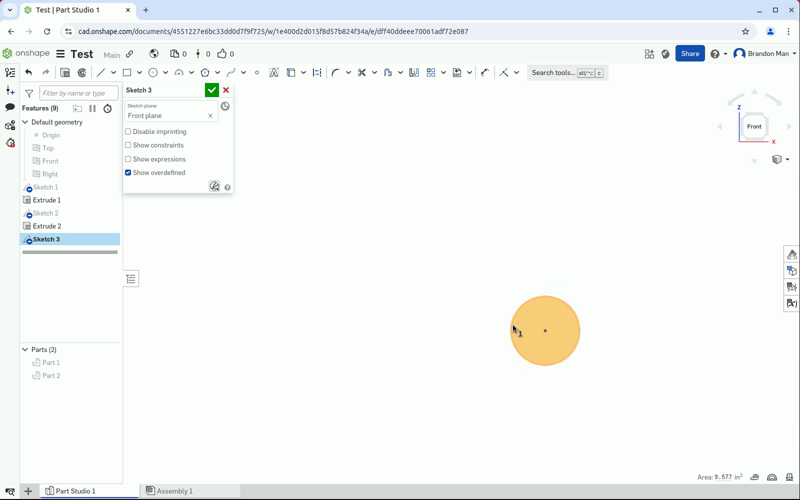
scroll(-6)
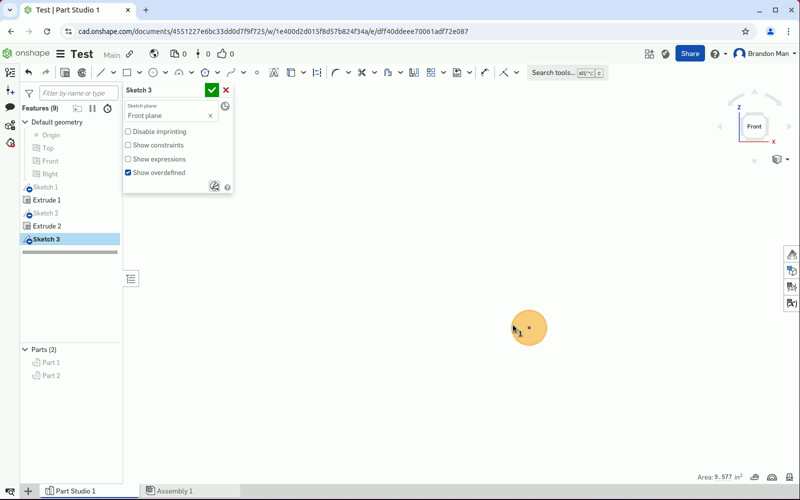
scroll(-6)
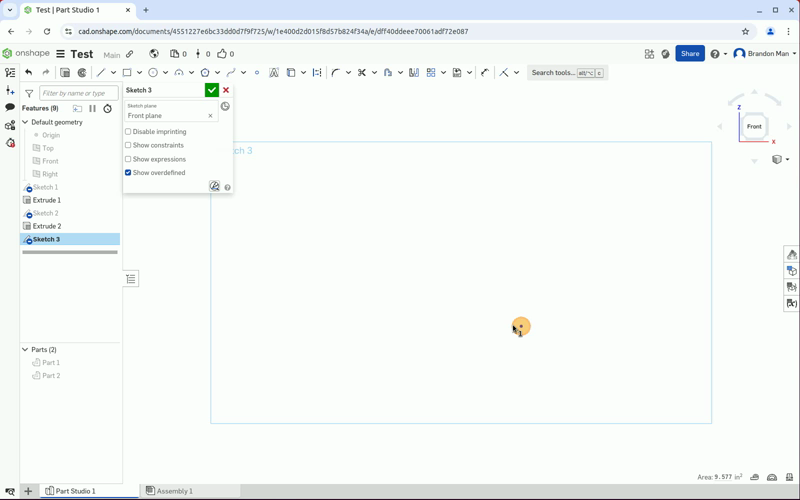
mouse_move(73, 352)
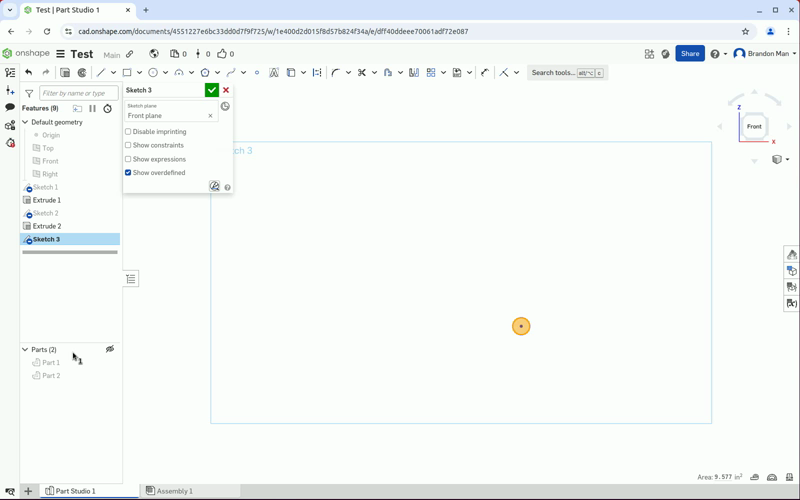
key(shift+y)
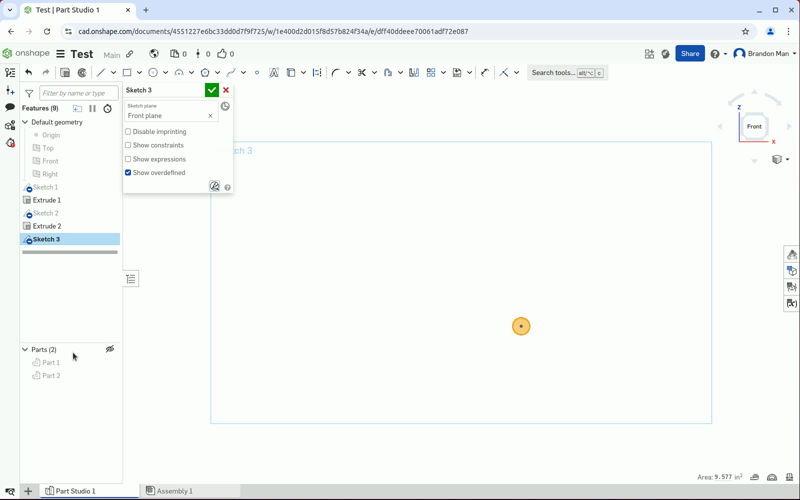
key(shift+e)
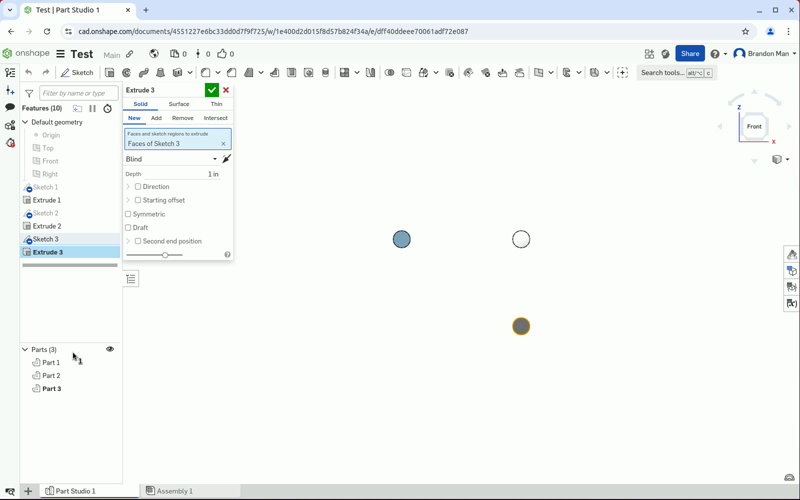
mouse_move(143, 106)
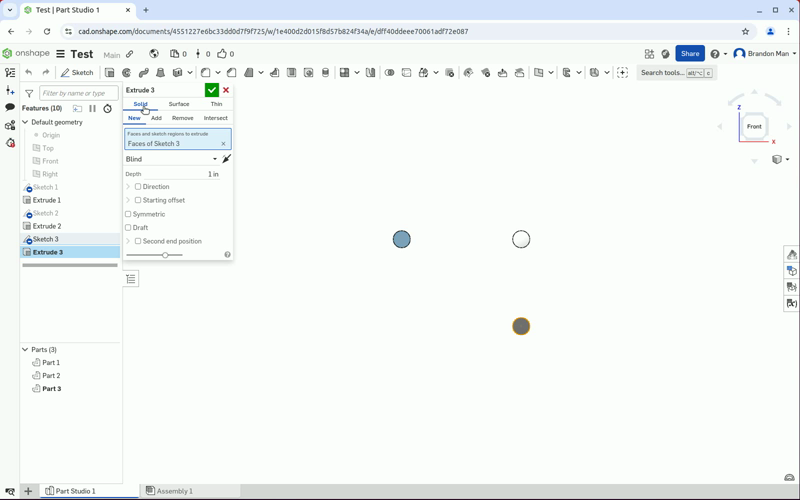
click(143, 106)
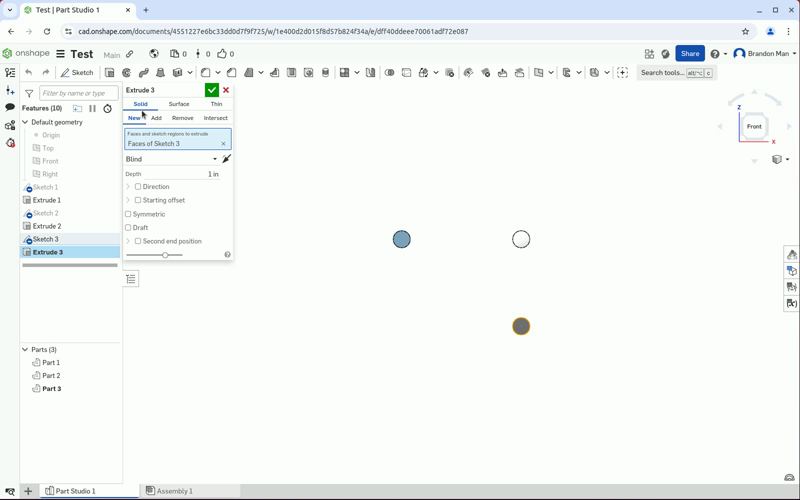
mouse_move(137, 120)
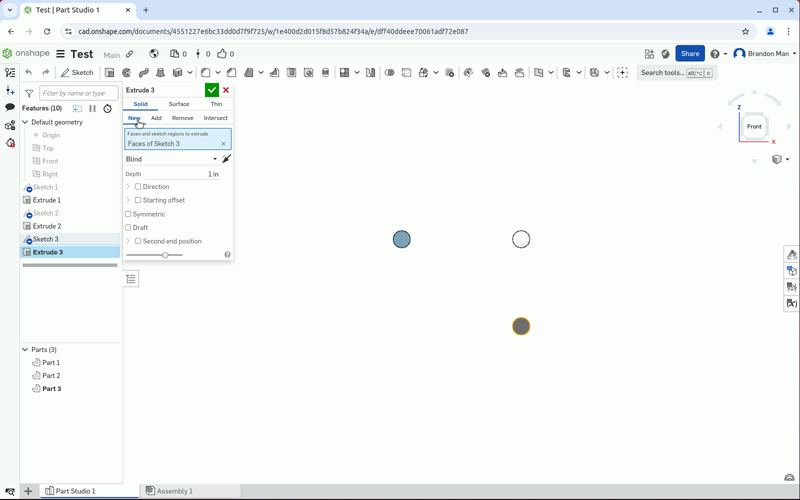
click(137, 120)
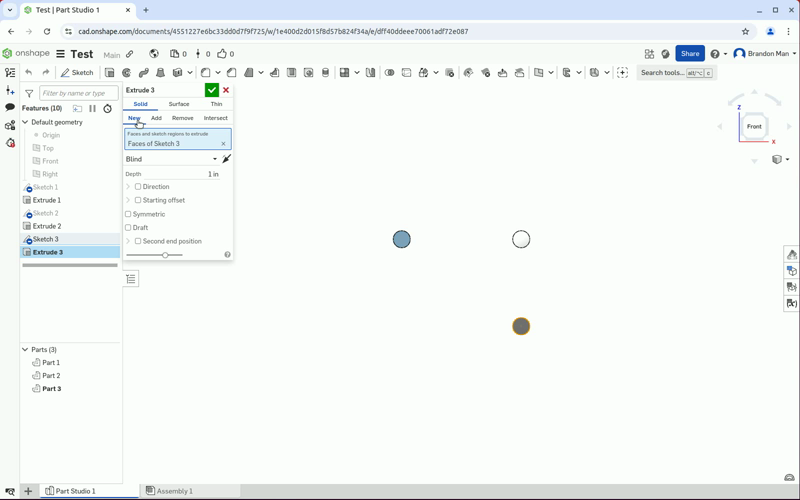
key(tab, 4)
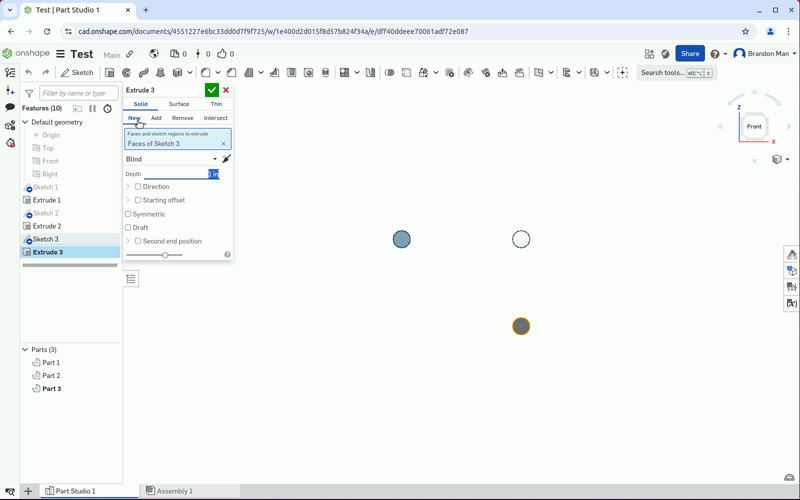
text(23.108)
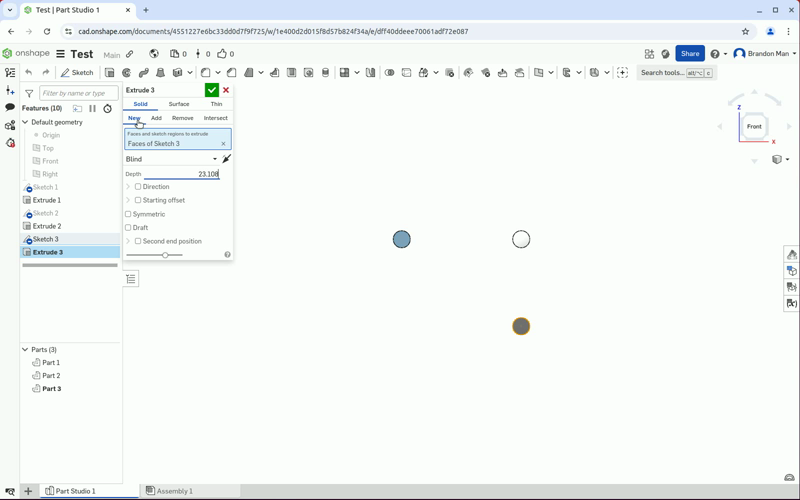
key(enter)
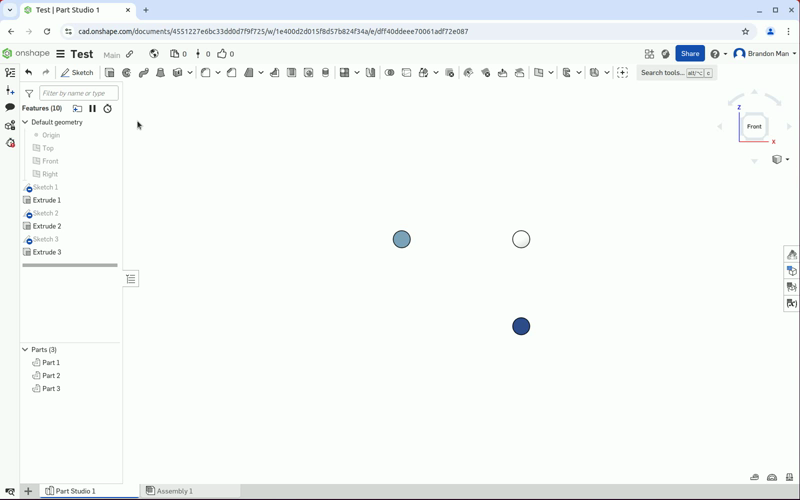
key(shift+h)
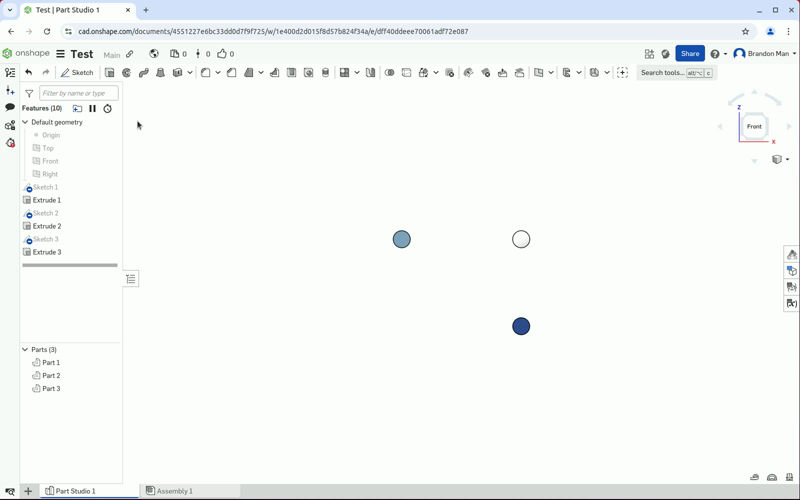
key(shift+h)
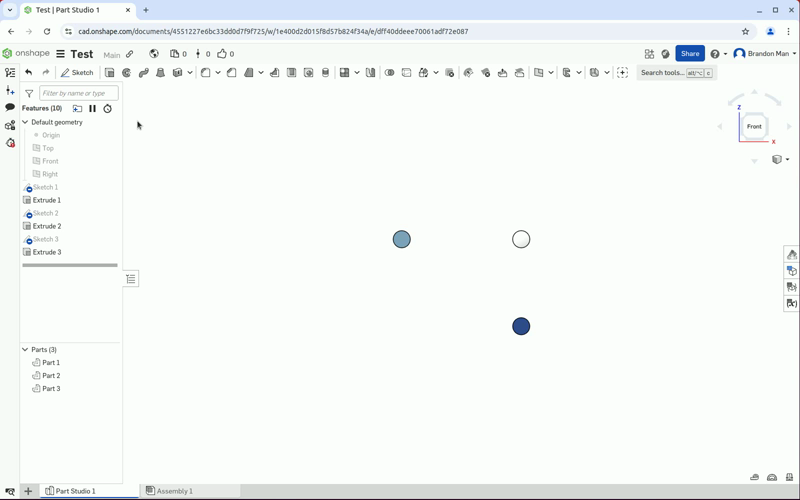
mouse_move(73, 189)
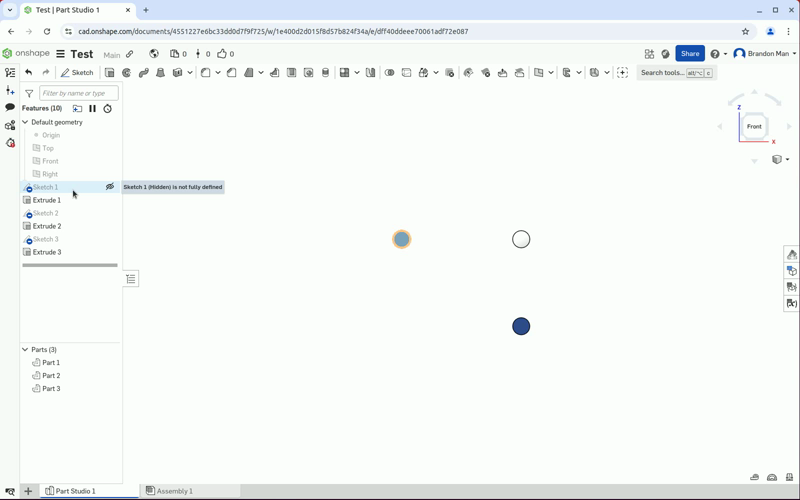
click(73, 189)
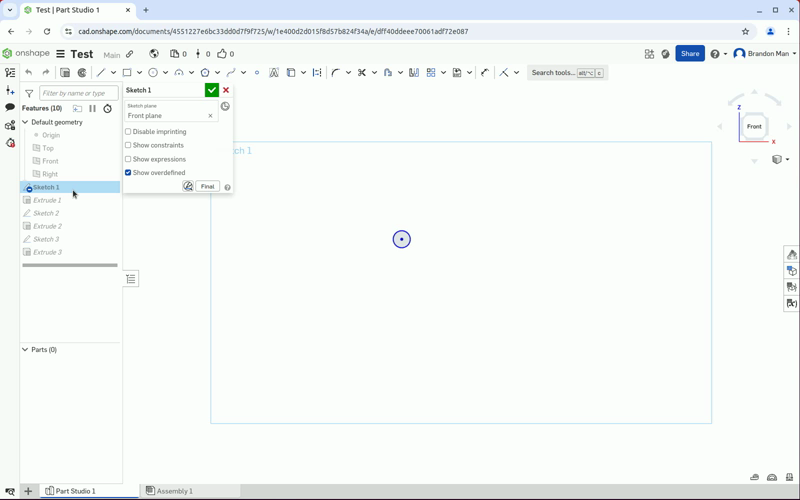
mouse_move(229, 92)
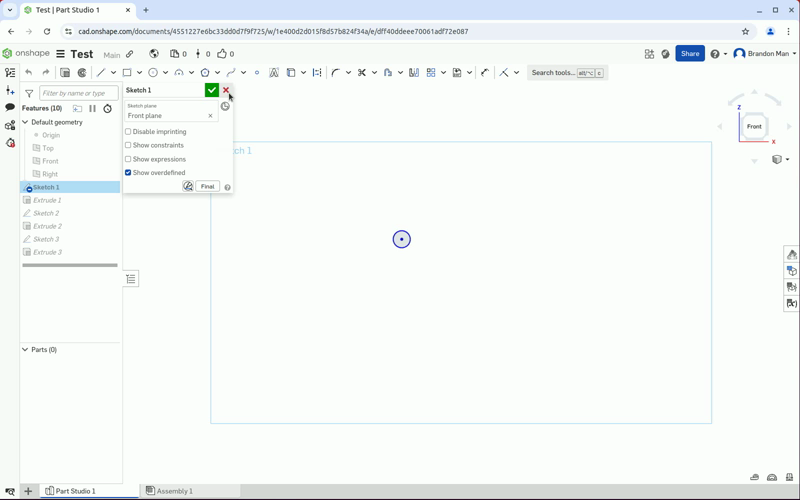
click(229, 92)
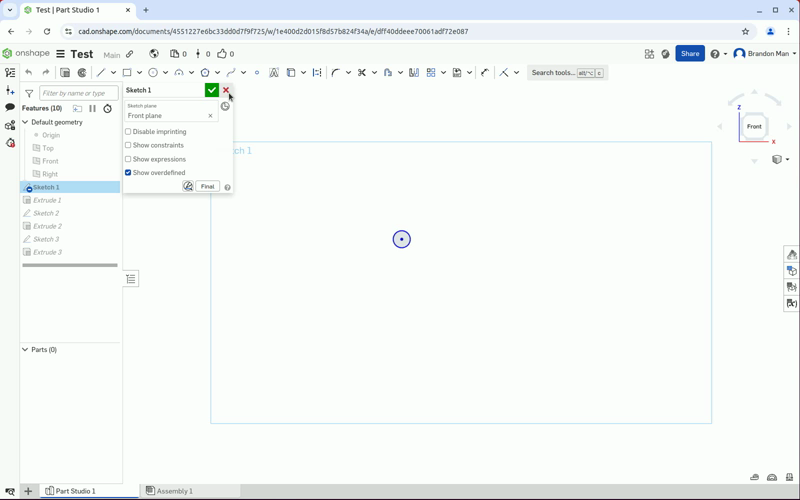
key(shift+s)
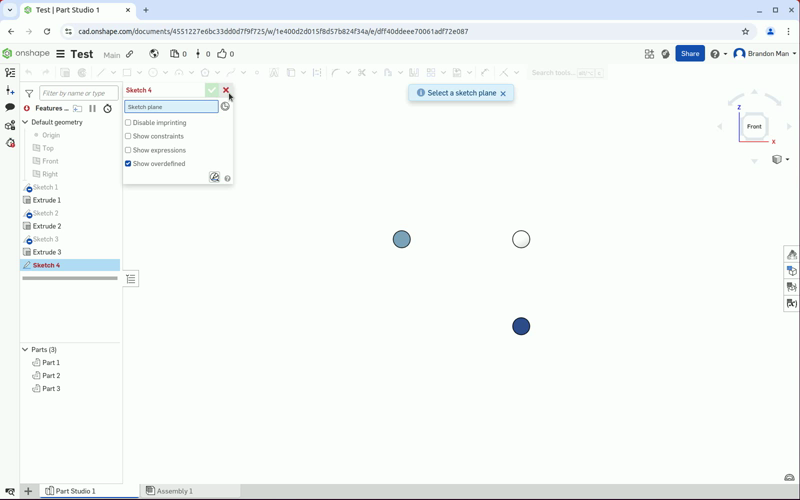
mouse_move(73, 163)
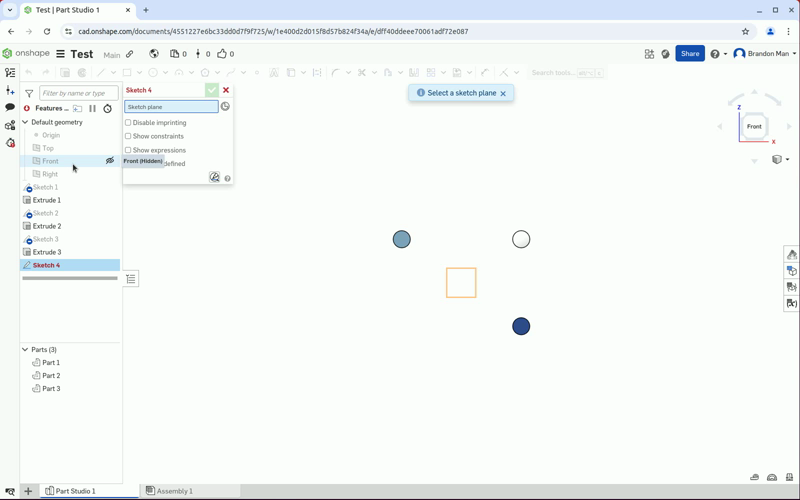
click(73, 163)
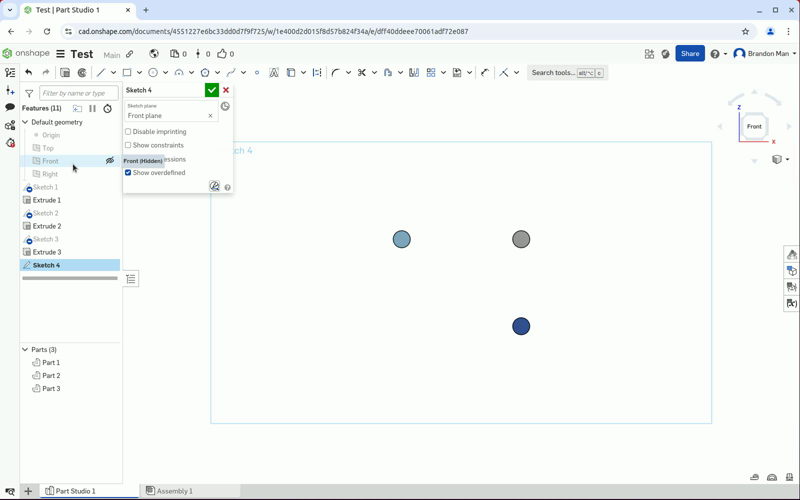
mouse_move(73, 352)
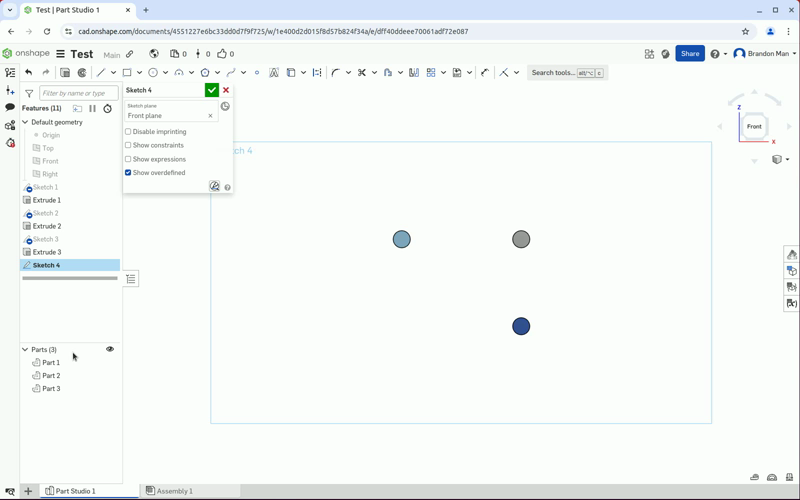
key(y)
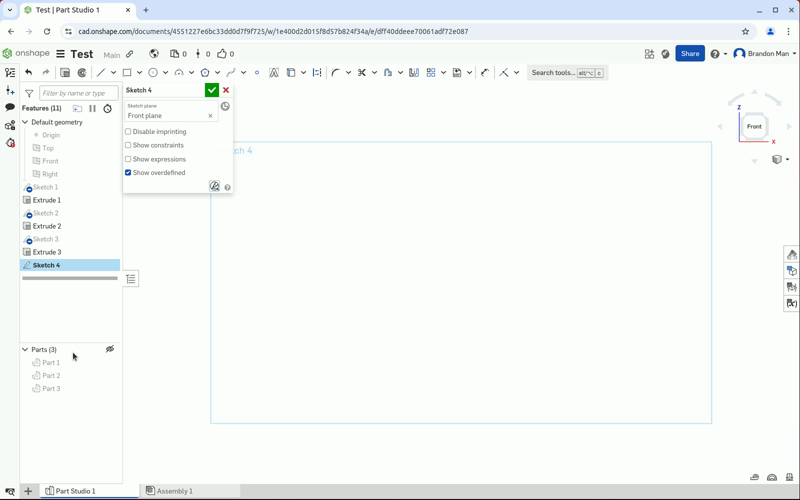
key(c)
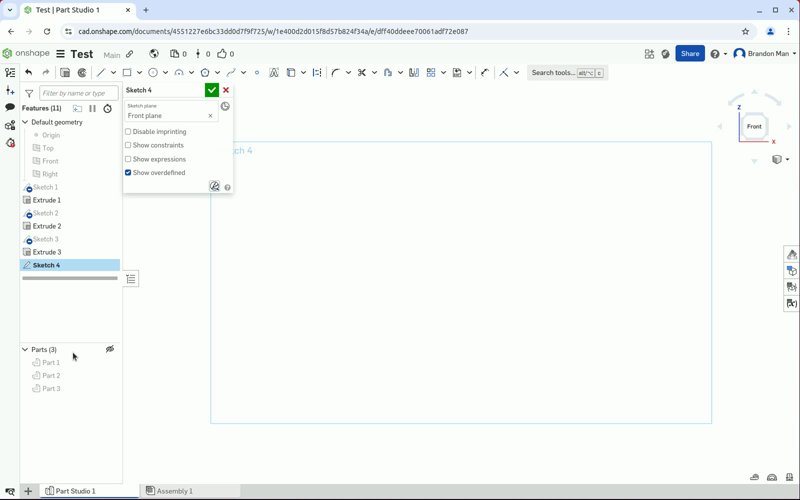
key_down(shift)
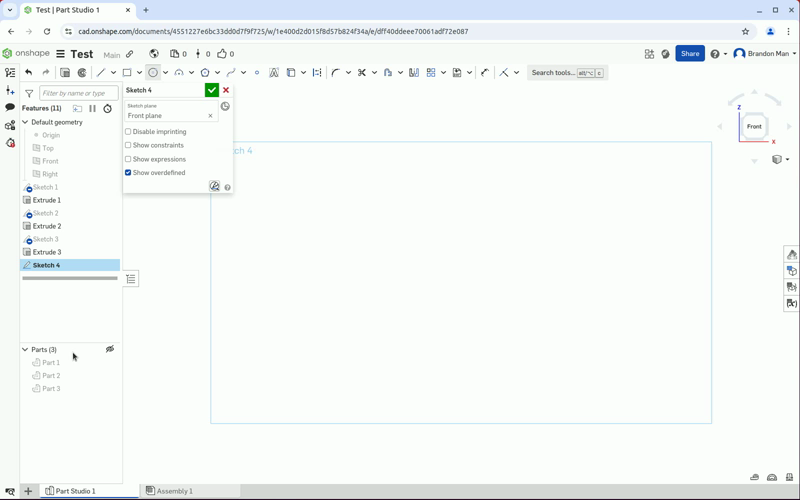
mouse_move(401, 326)
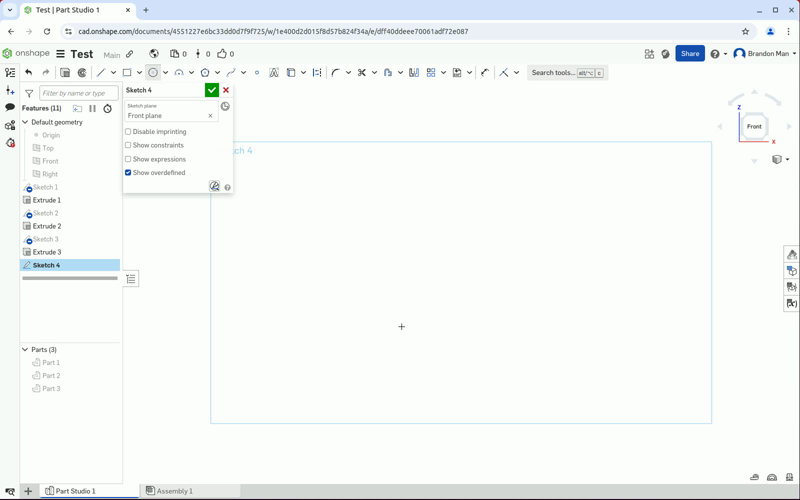
click(401, 326)
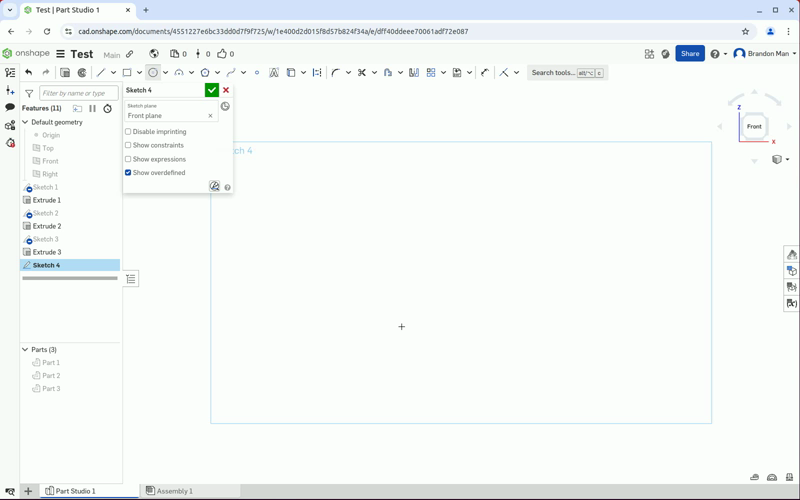
key_up(shift)
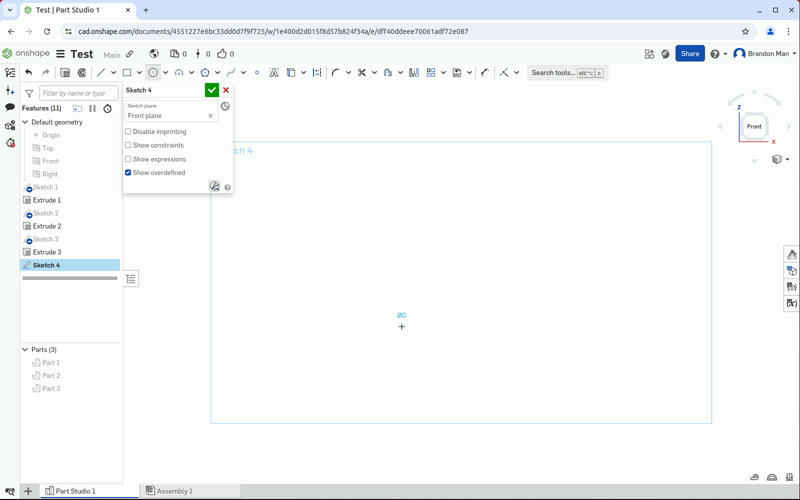
mouse_move(410, 326)
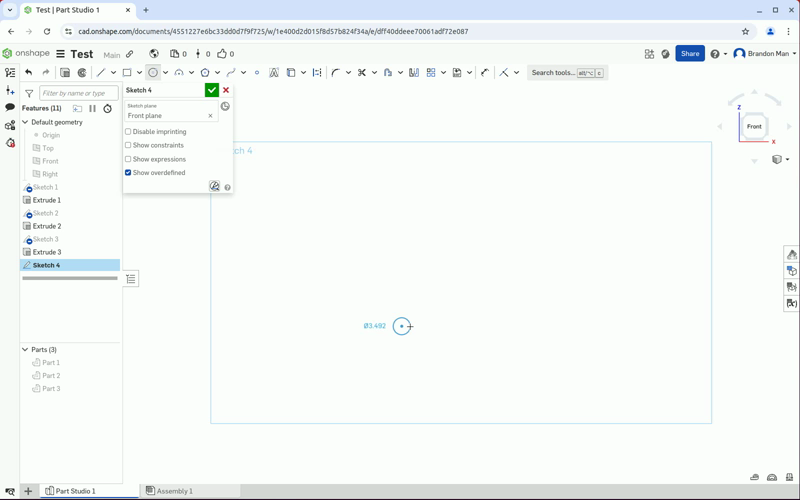
click(410, 326)
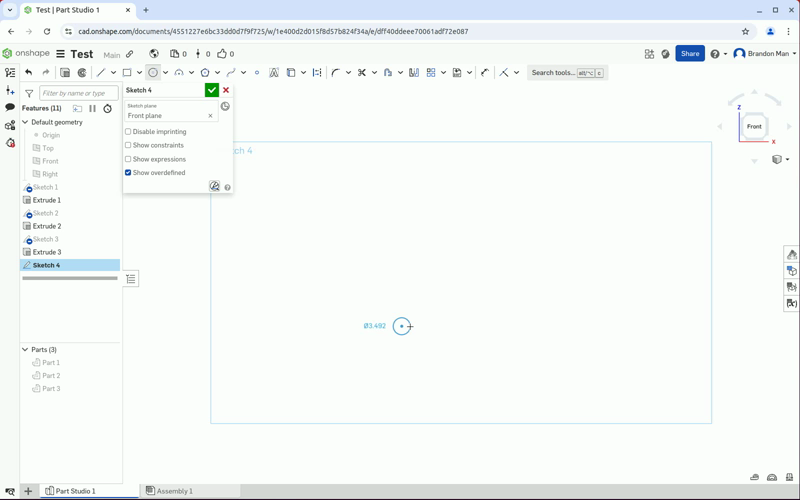
key(esc)
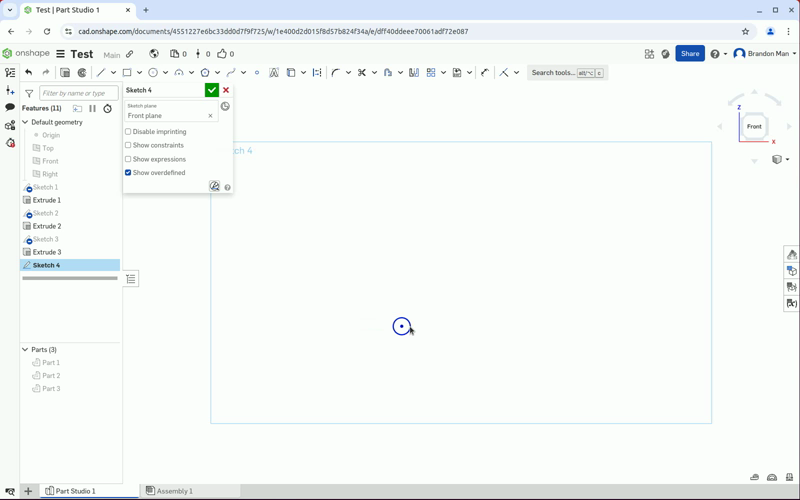
mouse_move(401, 326)
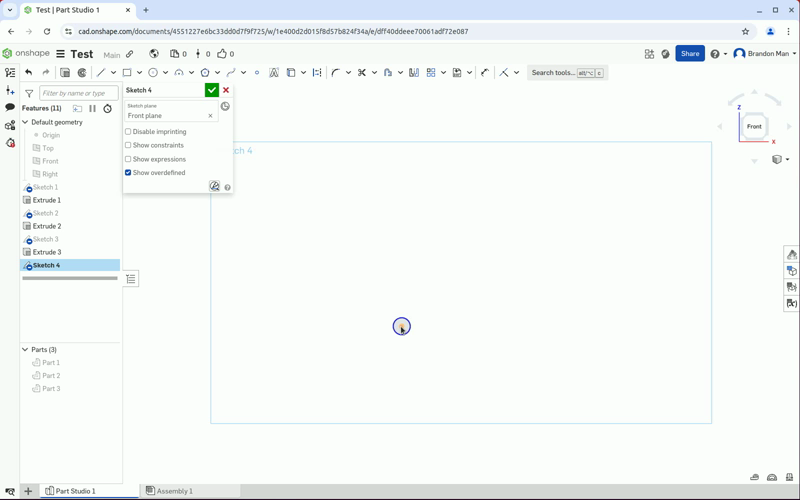
scroll(6)
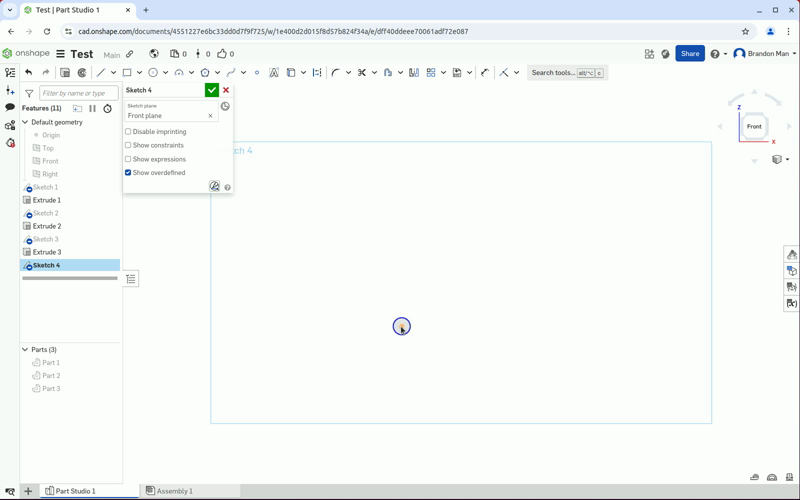
scroll(6)
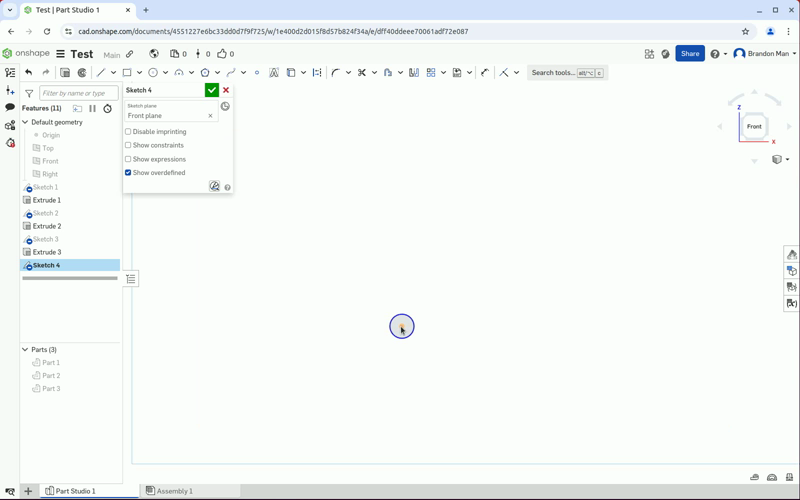
scroll(6)
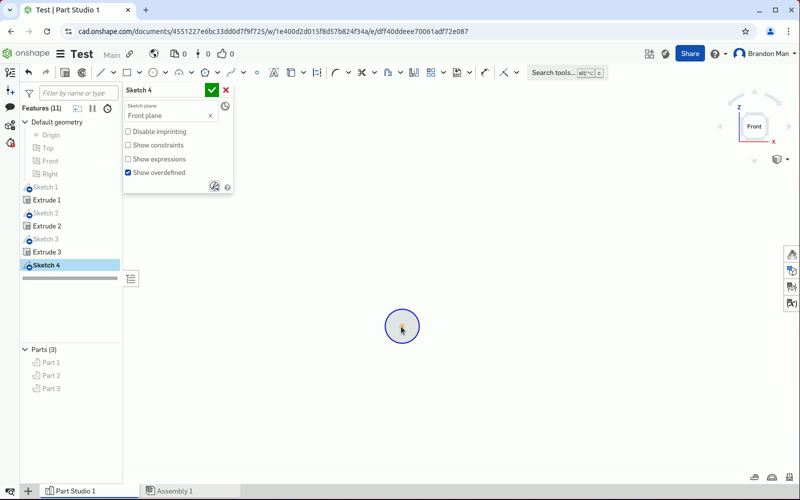
scroll(6)
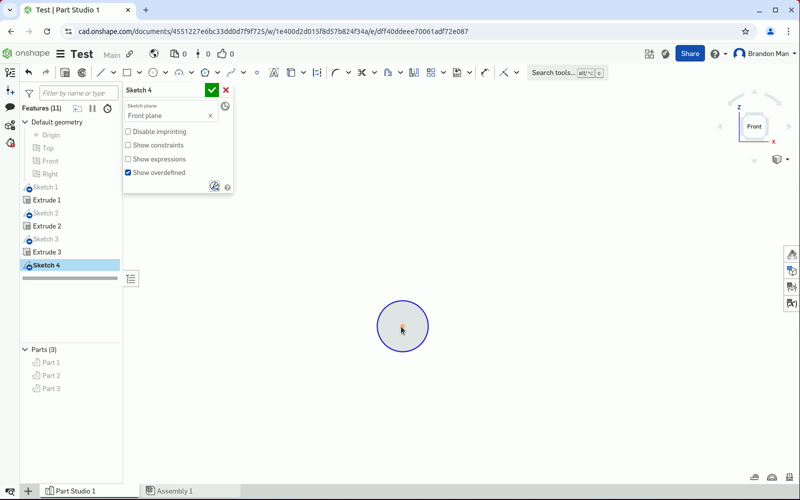
scroll(6)
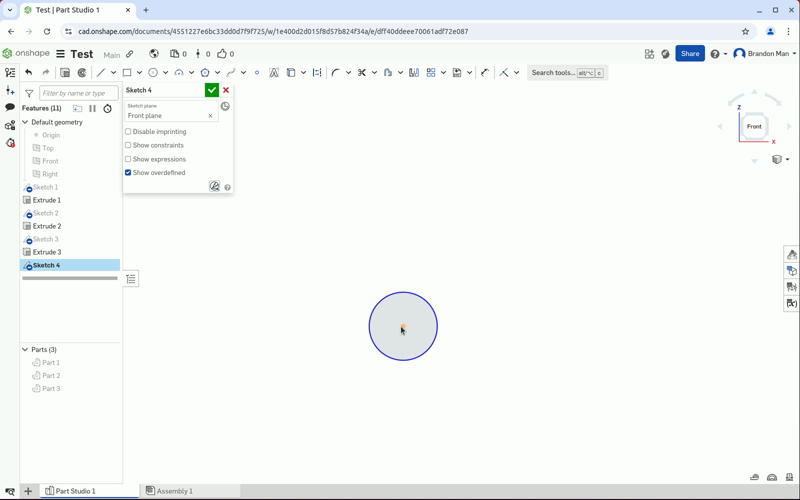
scroll(6)
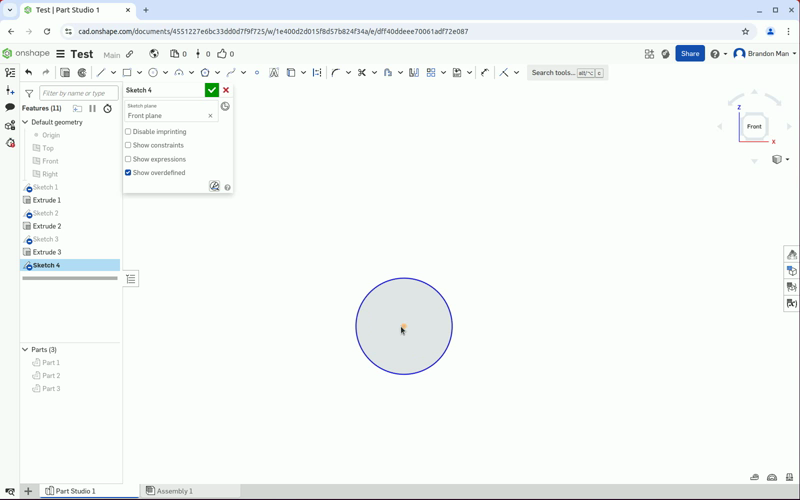
scroll(6)
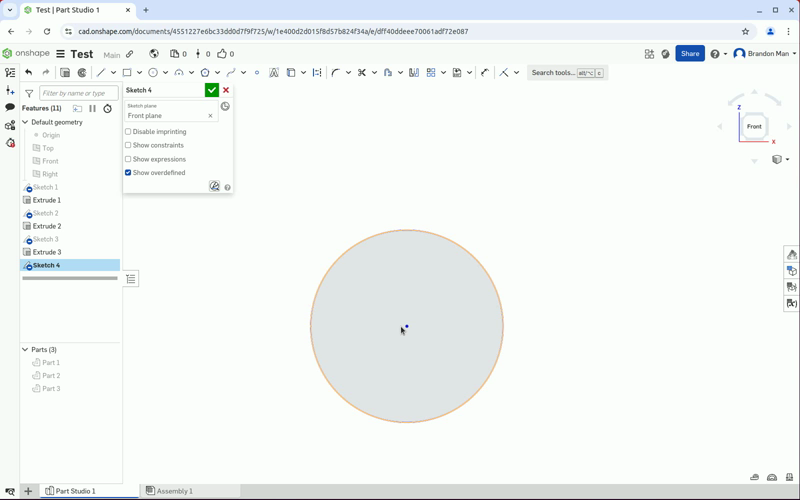
click(401, 326)
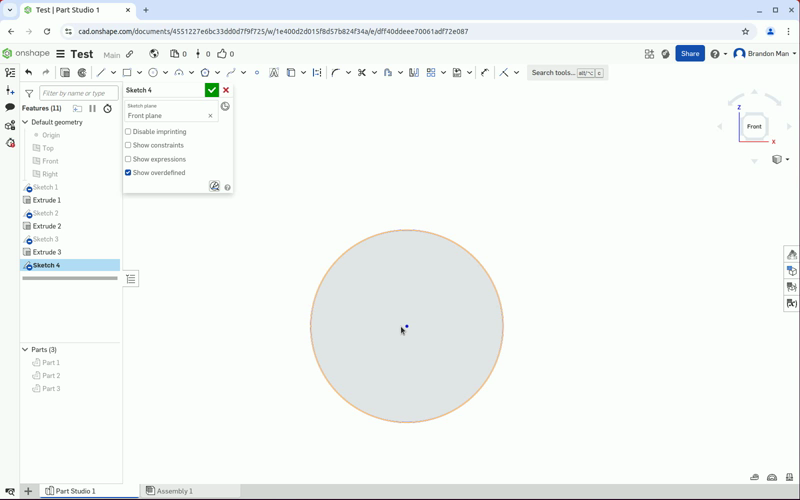
scroll(-6)
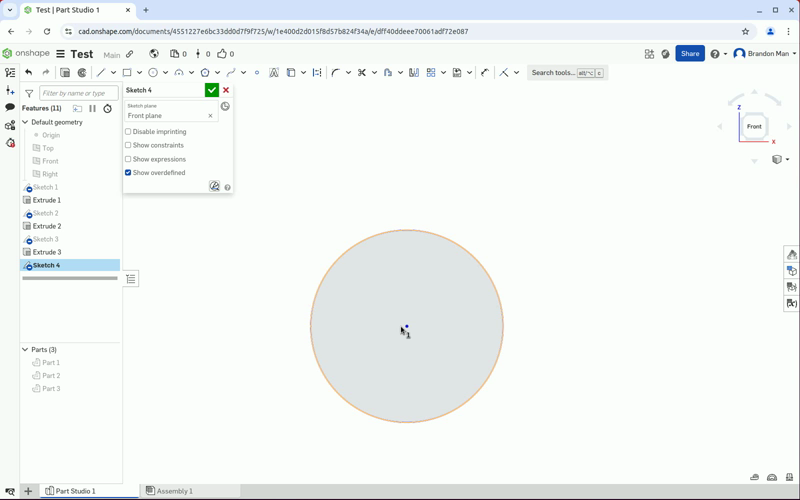
scroll(-6)
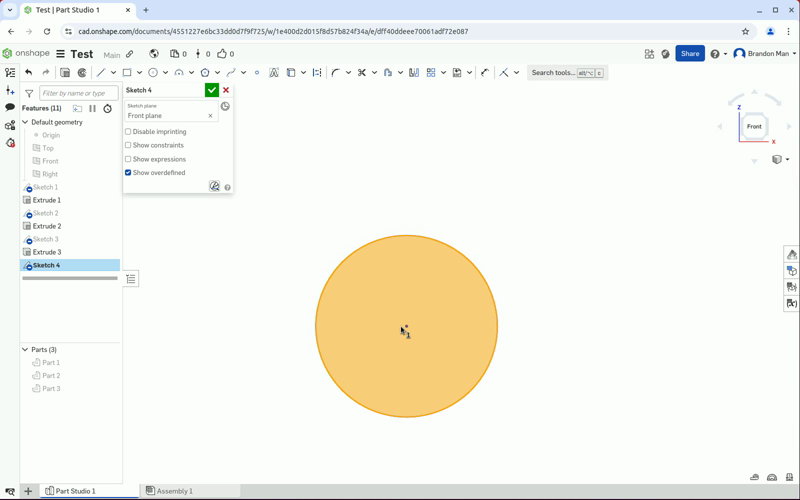
scroll(-6)
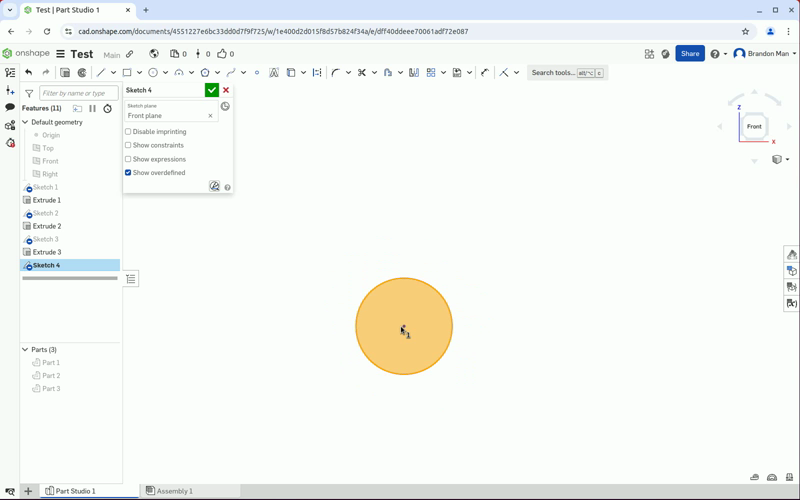
scroll(-6)
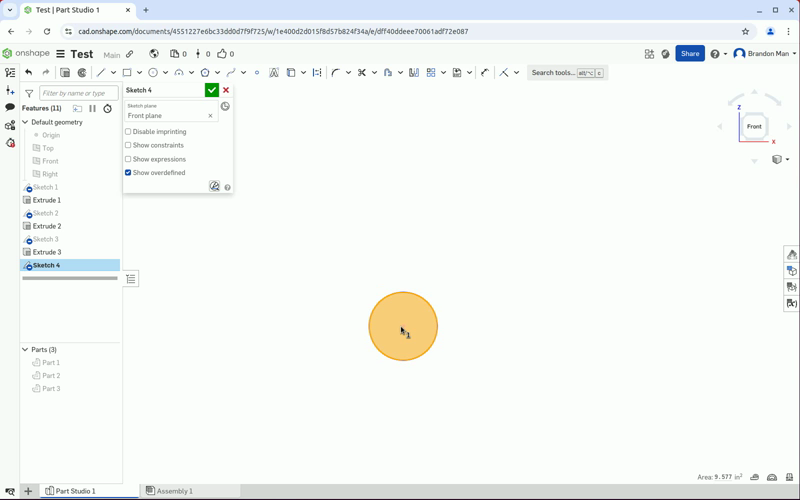
scroll(-6)
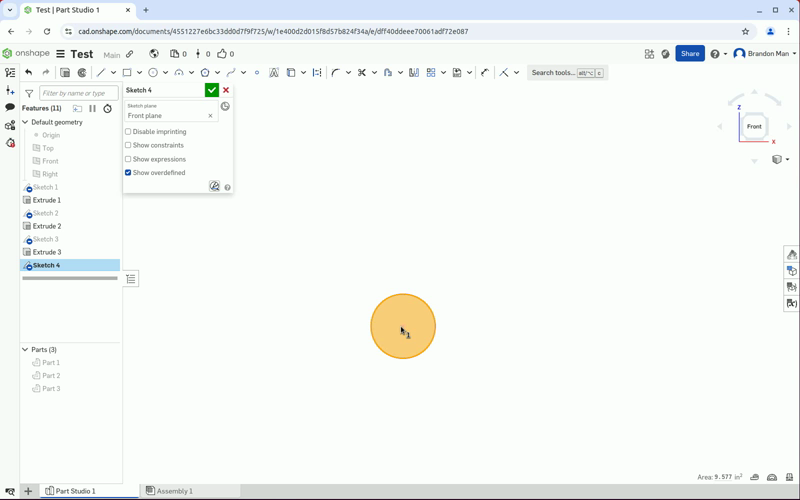
scroll(-6)
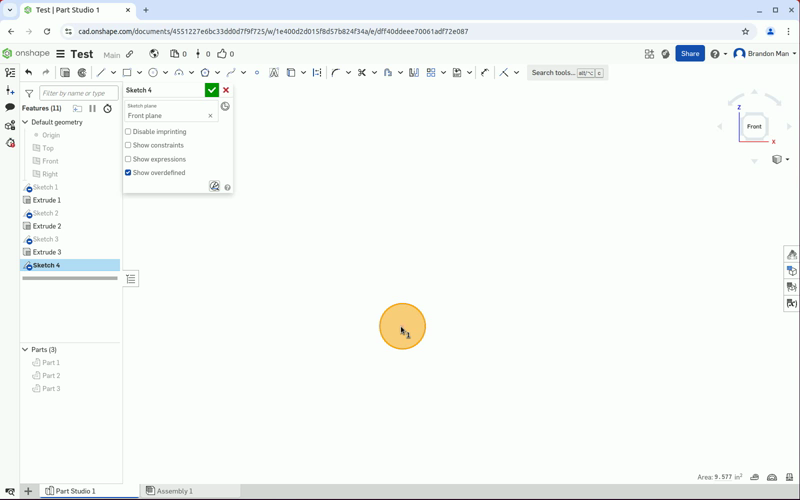
scroll(-6)
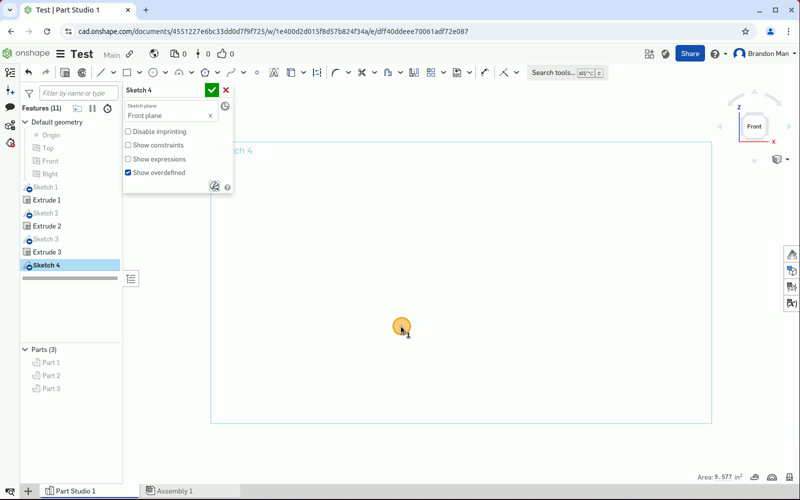
mouse_move(73, 352)
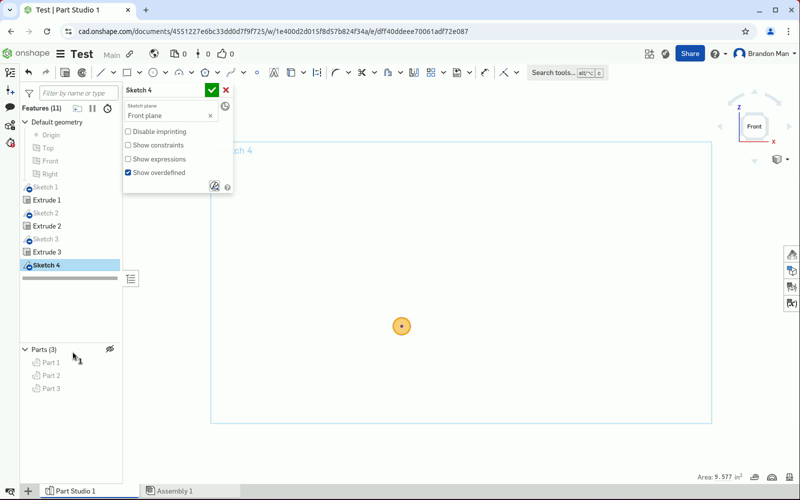
key(shift+y)
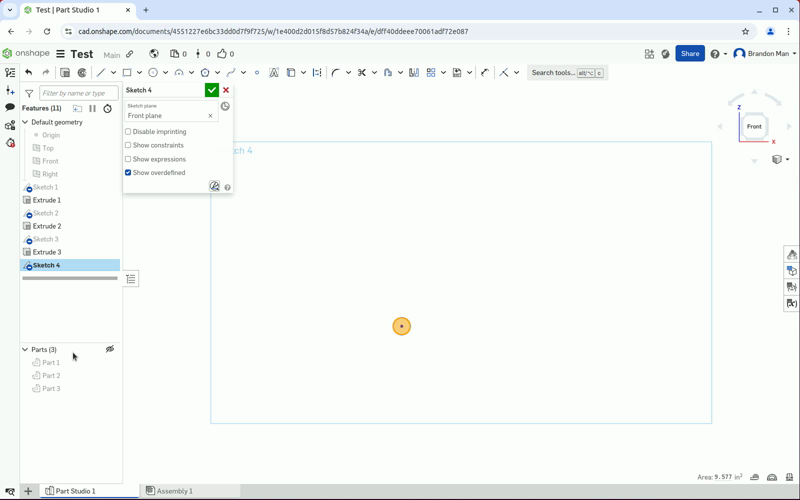
key(shift+e)
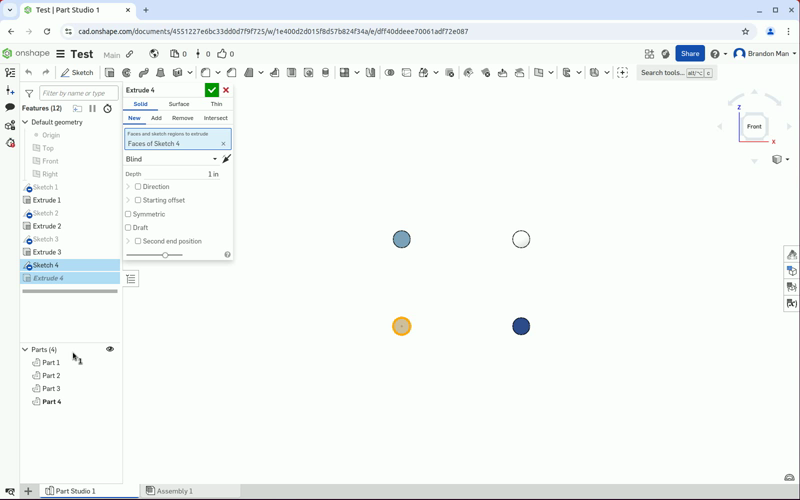
mouse_move(143, 106)
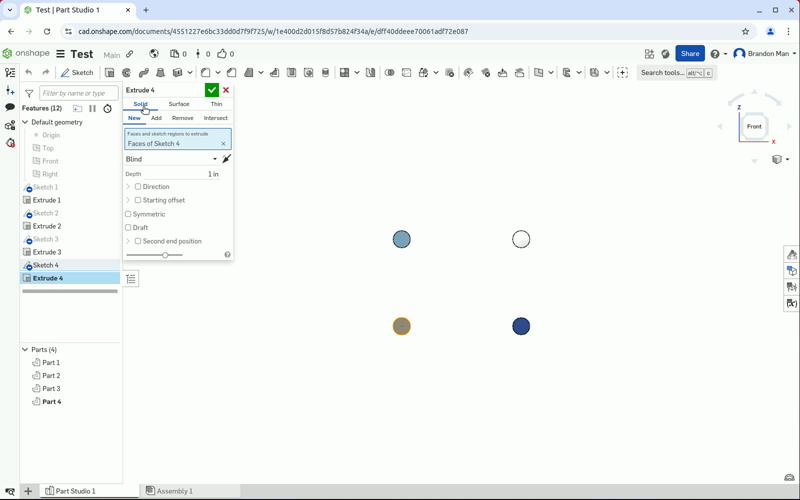
click(143, 106)
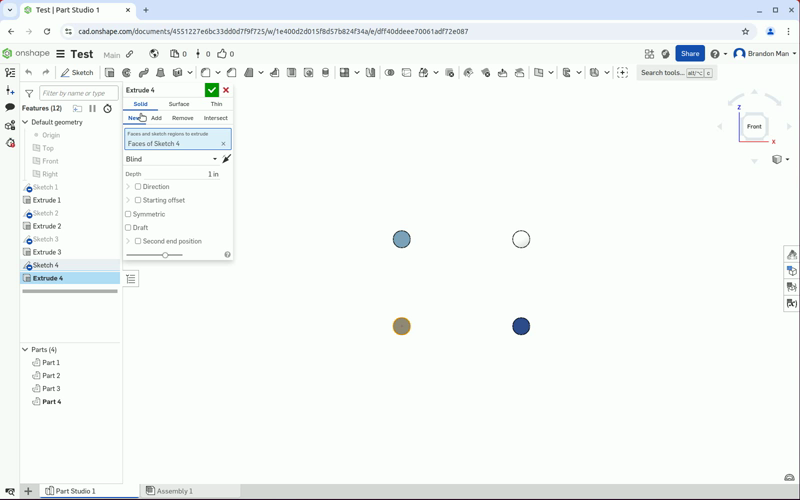
mouse_move(137, 120)
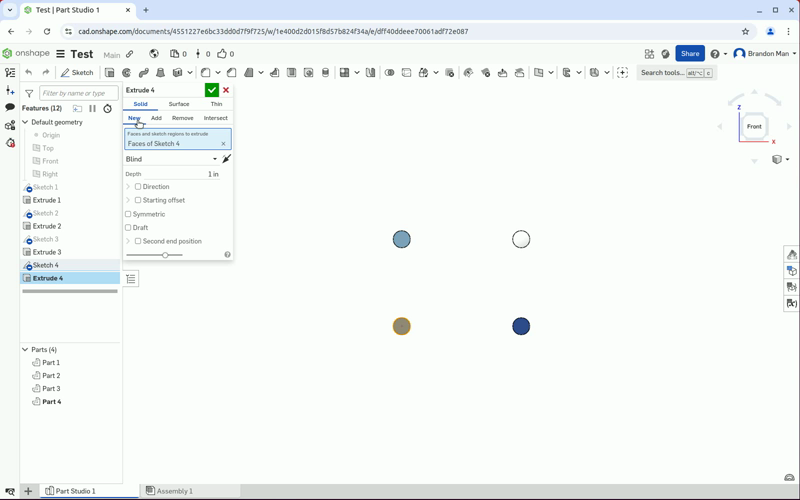
click(137, 120)
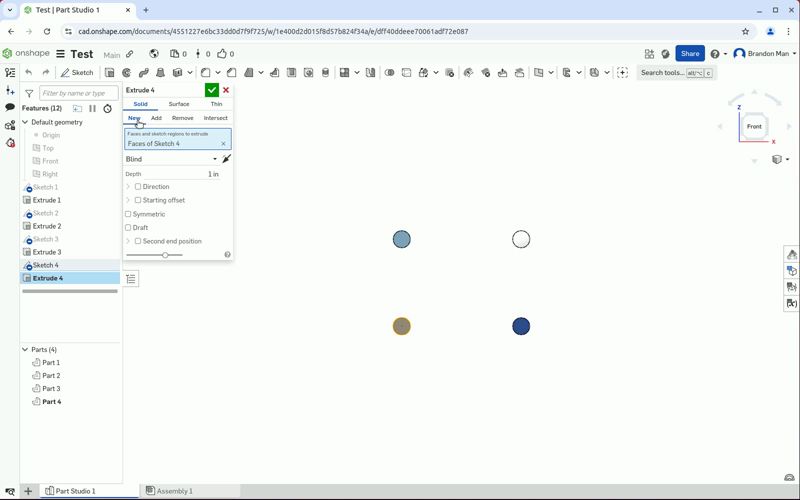
key(tab, 4)
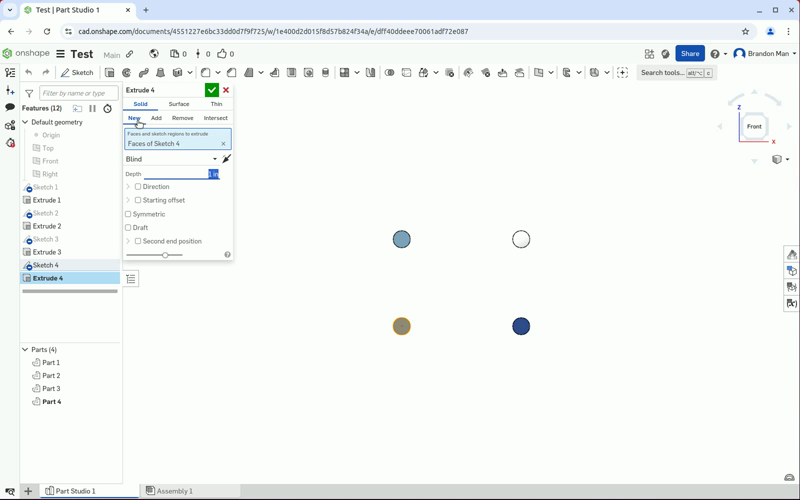
text(23.108)
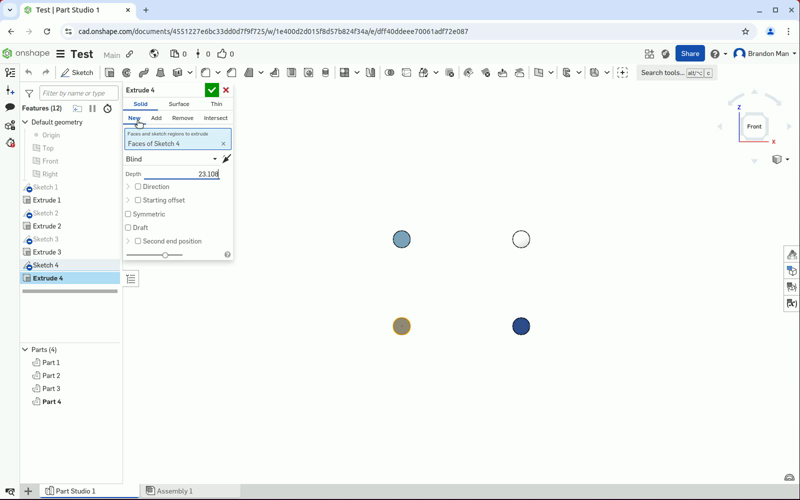
key(enter)
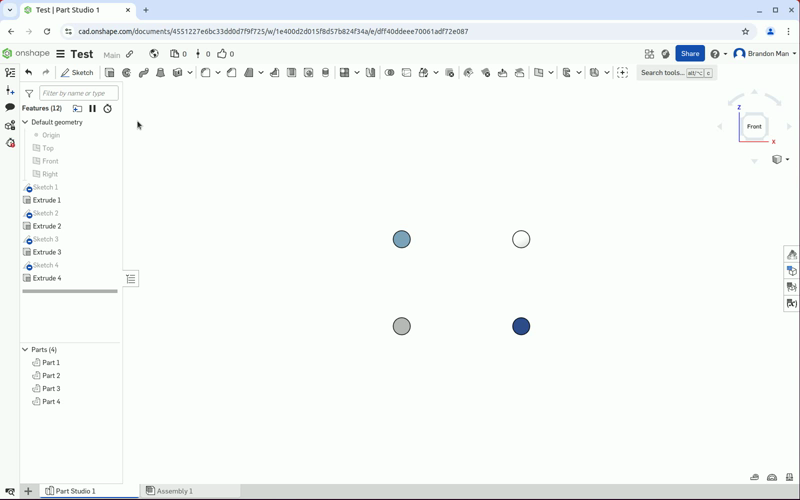
key(shift+h)
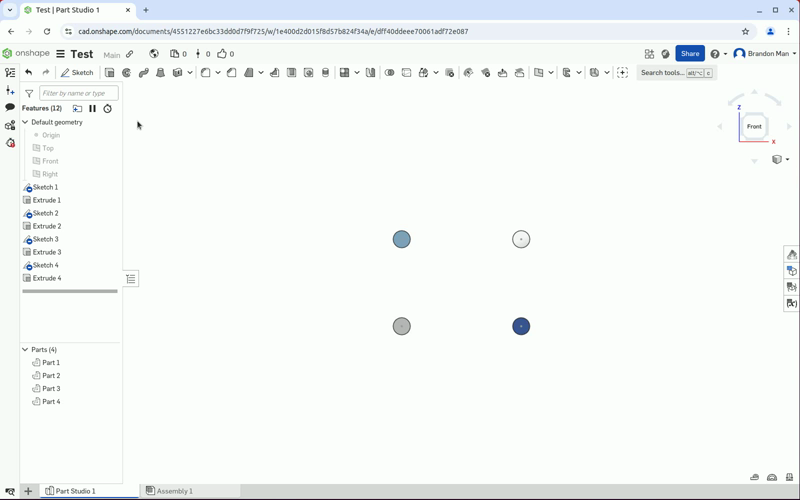
key(shift+h)
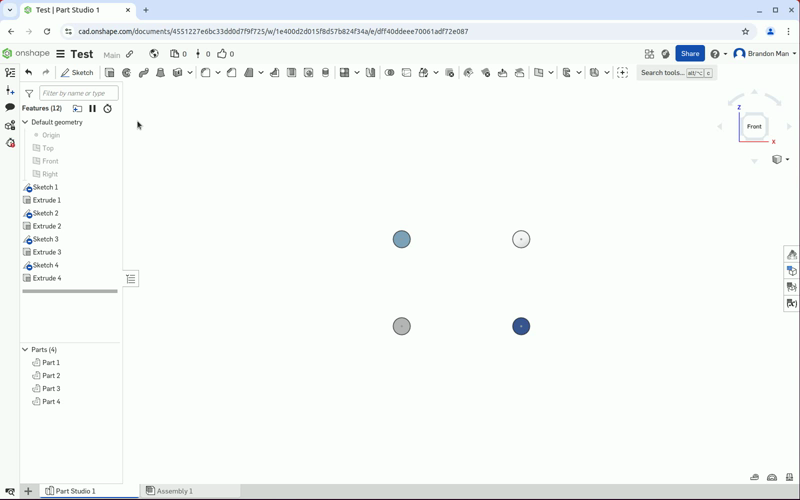
key(shift+7)
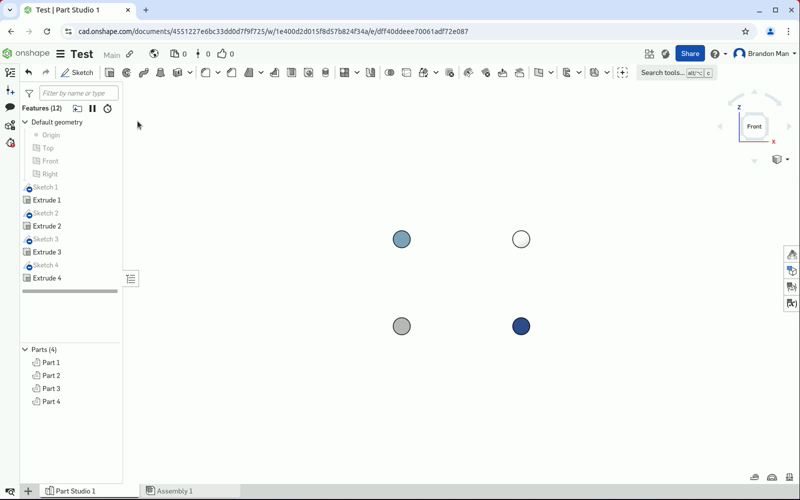
key(left, 2)
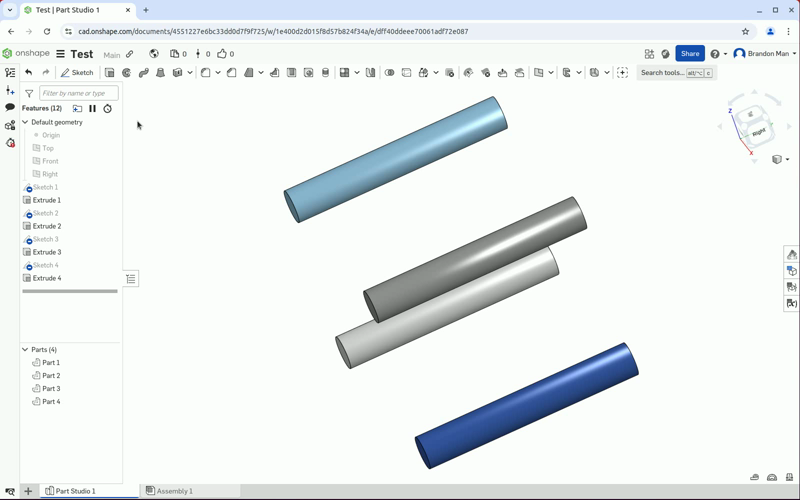
key(down, 2)
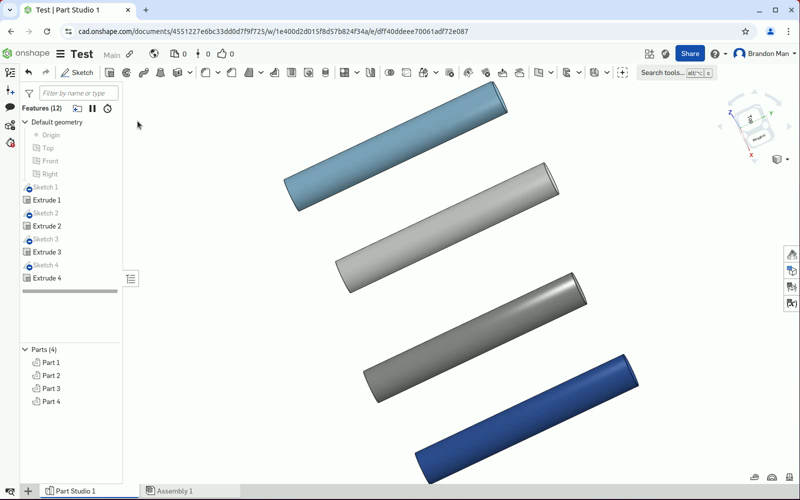
key(up, 2)
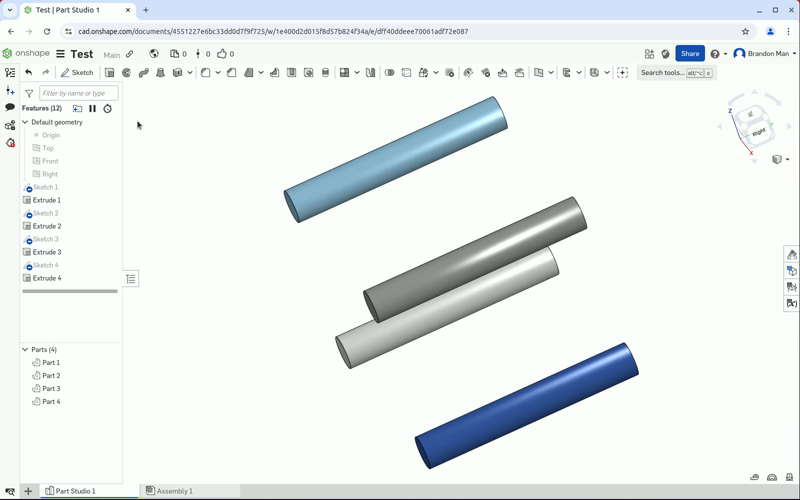
key(right, 2)
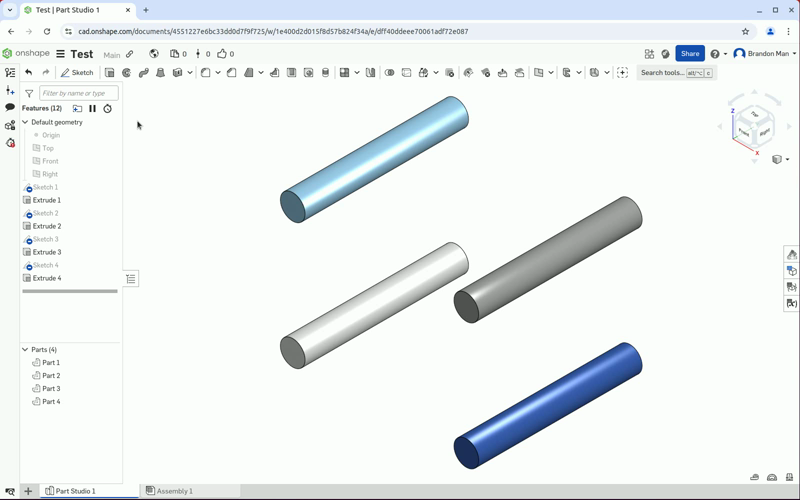
mouse_move(73, 189)
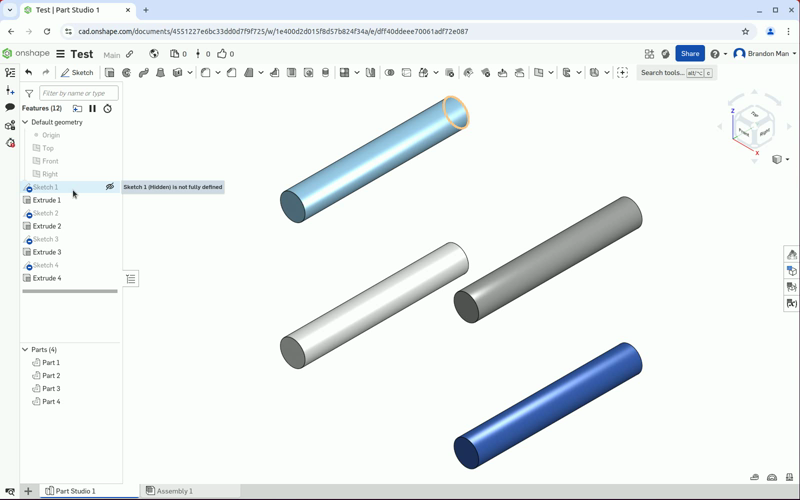
click(73, 189)